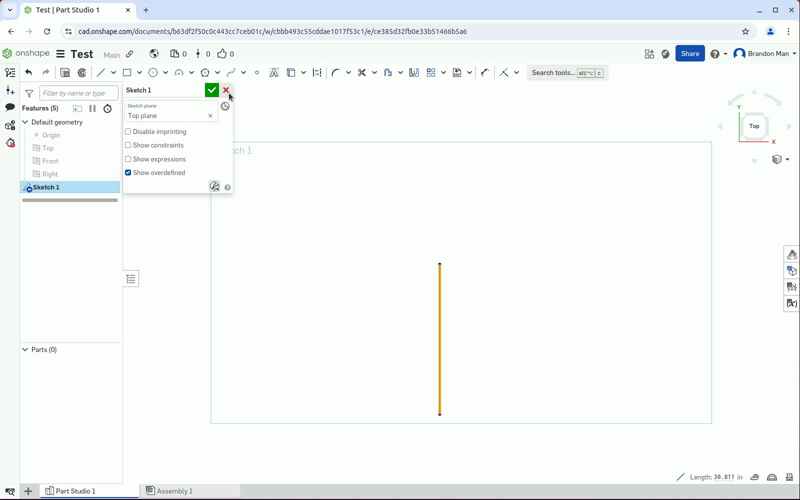
key(shift+h)
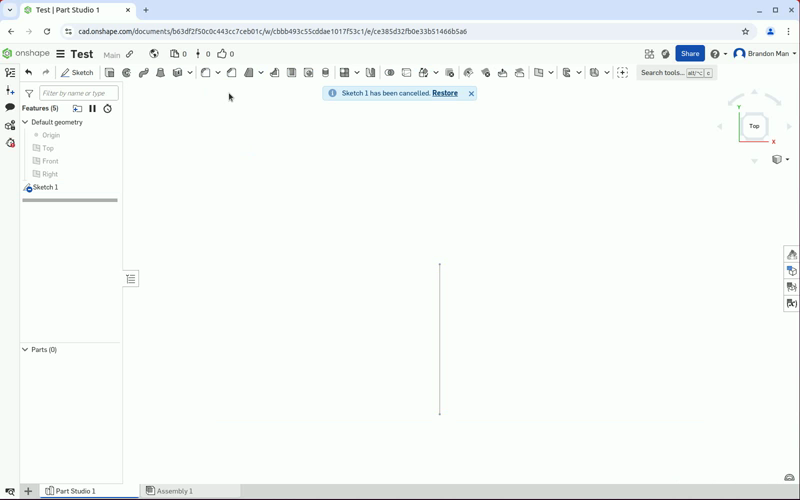
key(shift+s)
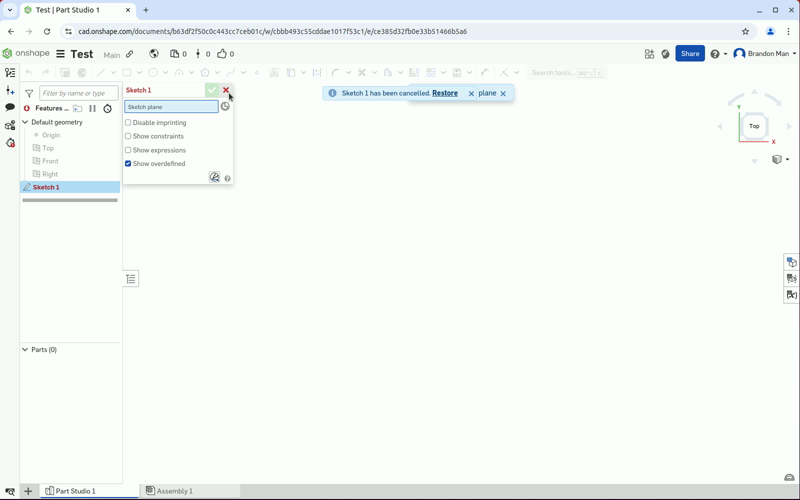
mouse_move(73, 150)
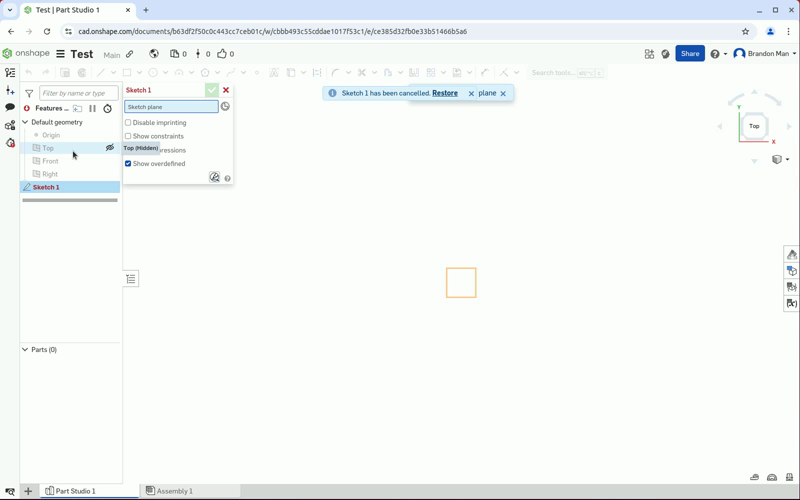
click(73, 150)
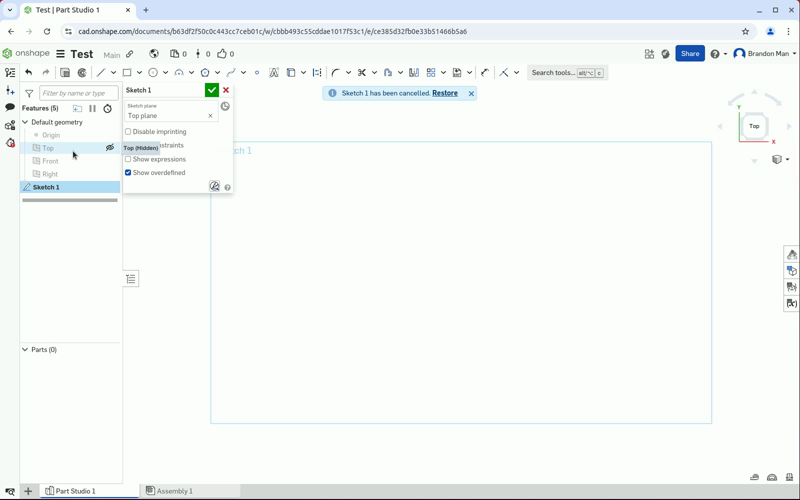
mouse_move(73, 352)
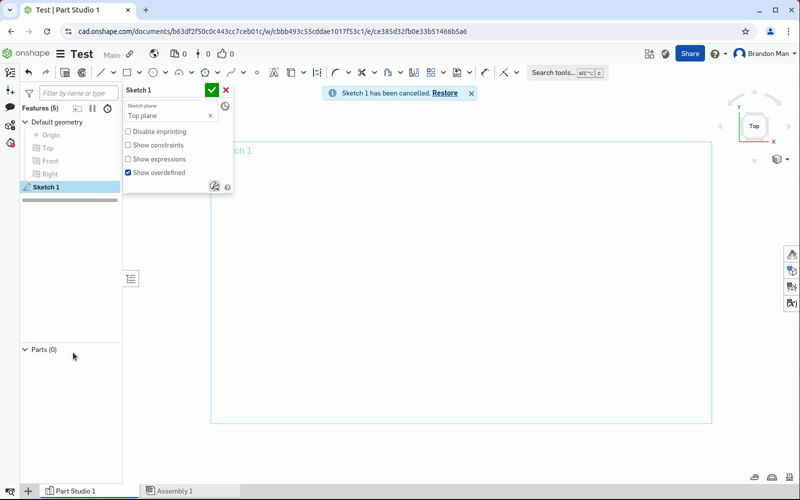
key(y)
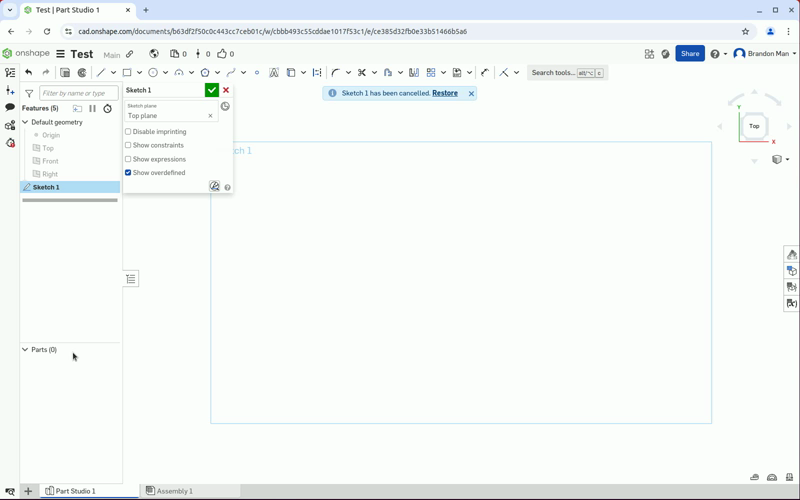
key(a)
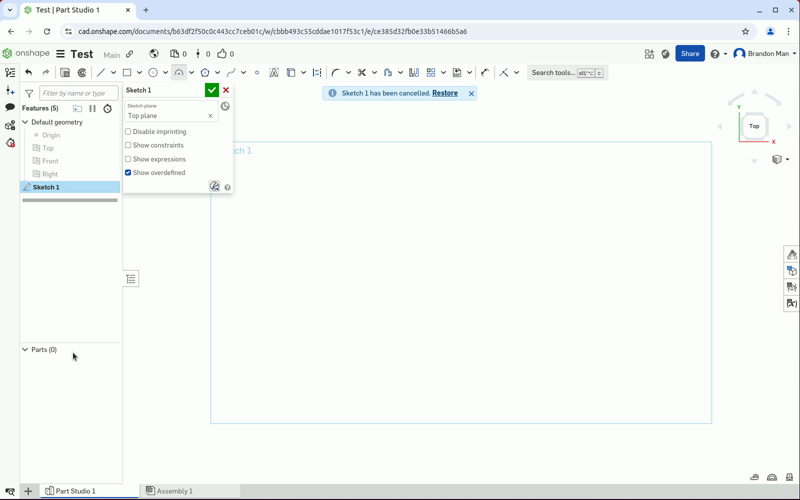
key_down(shift)
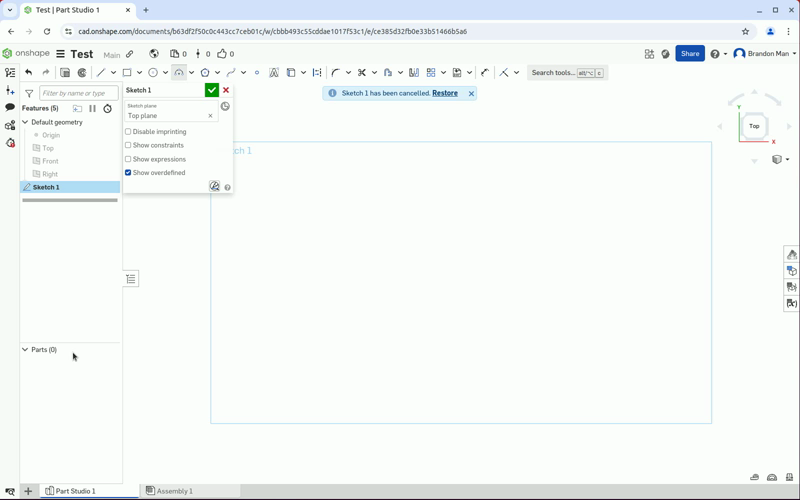
mouse_move(405, 285)
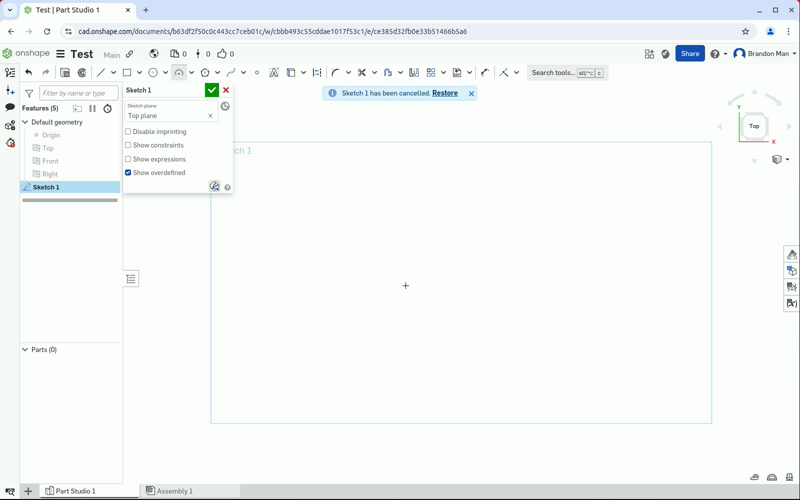
click(405, 285)
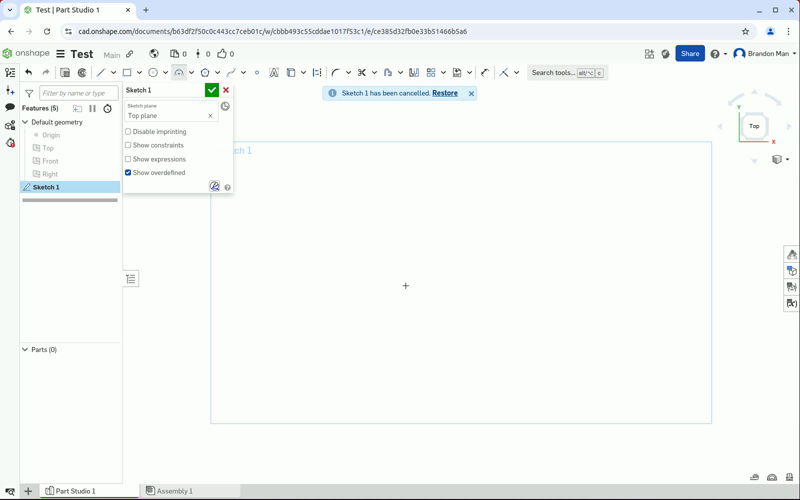
key_up(shift)
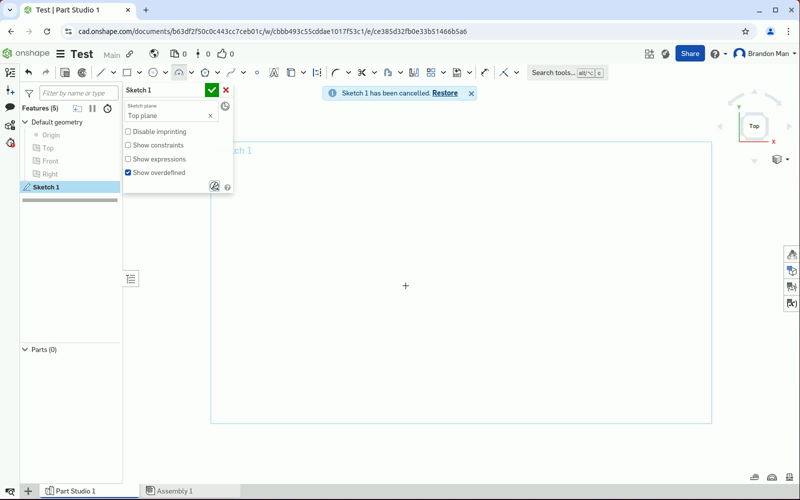
key_down(shift)
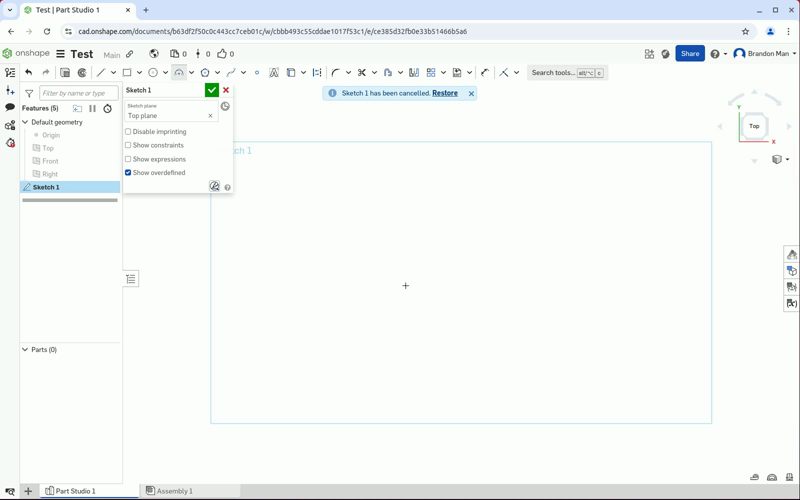
mouse_move(431, 330)
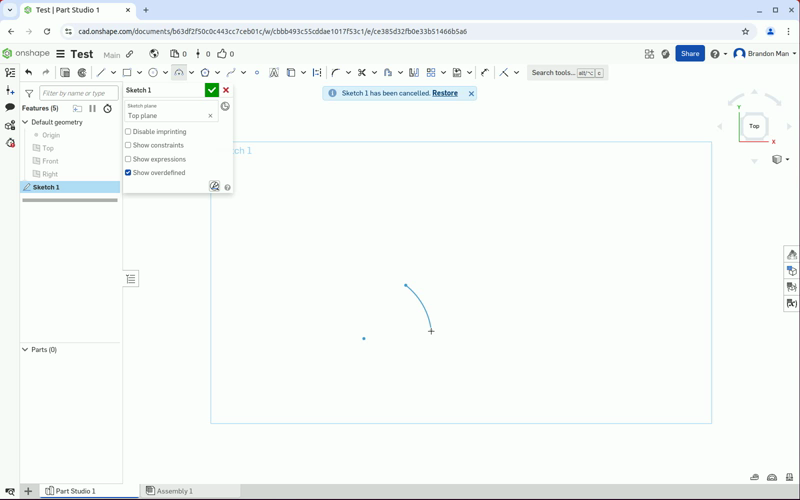
click(431, 330)
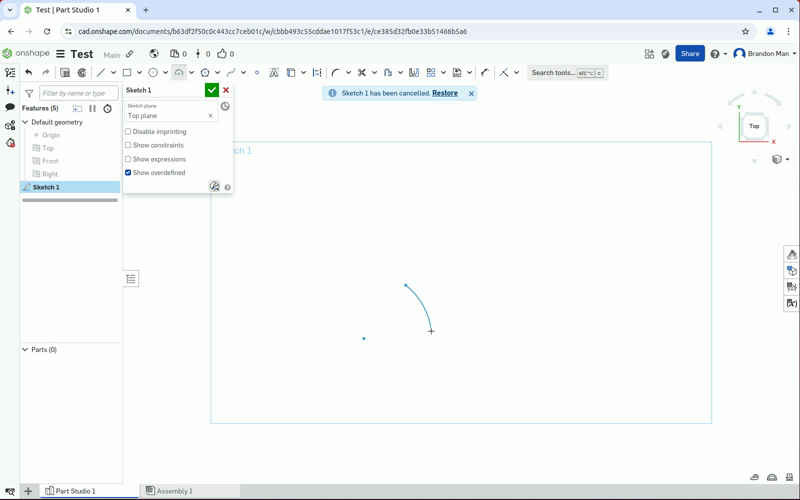
mouse_move(427, 302)
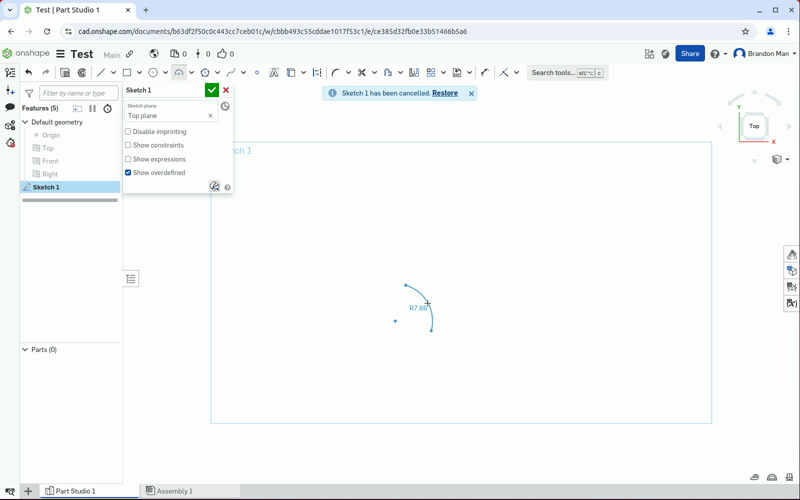
click(427, 302)
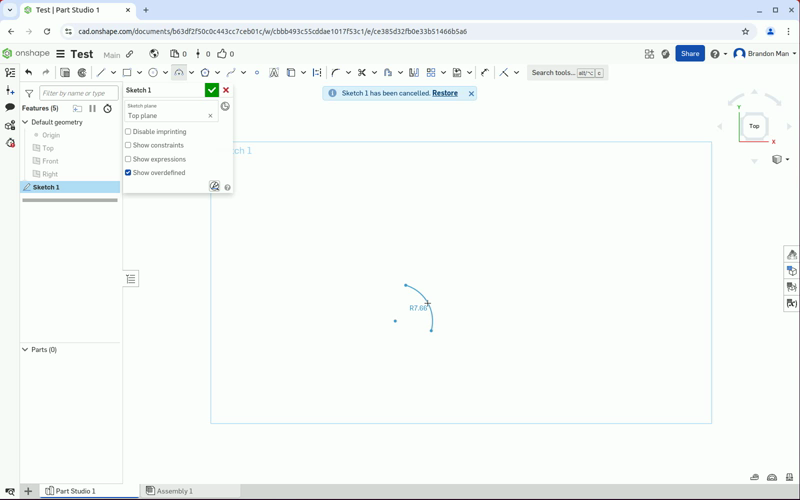
key_up(shift)
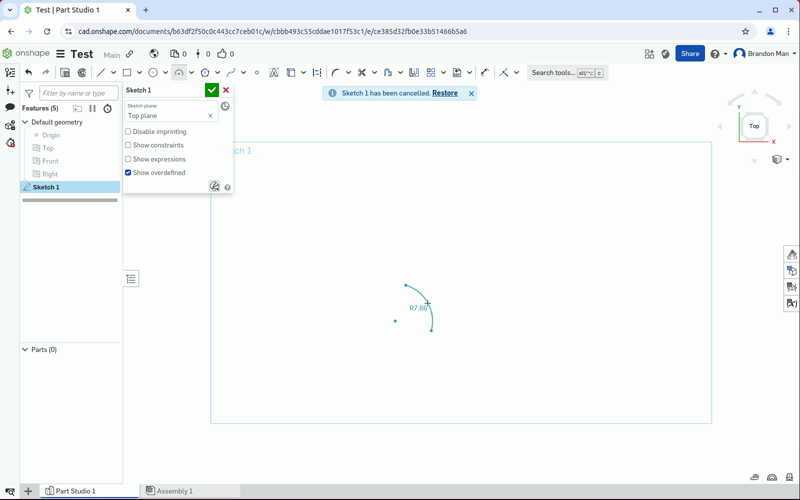
mouse_move(431, 330)
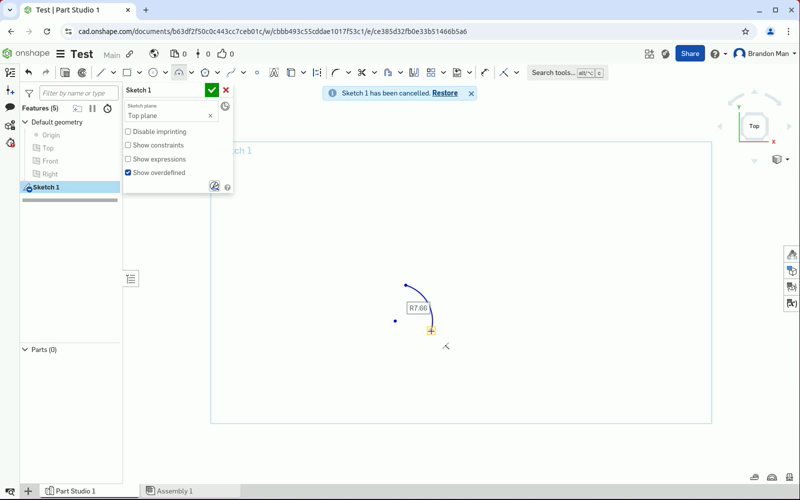
click(431, 330)
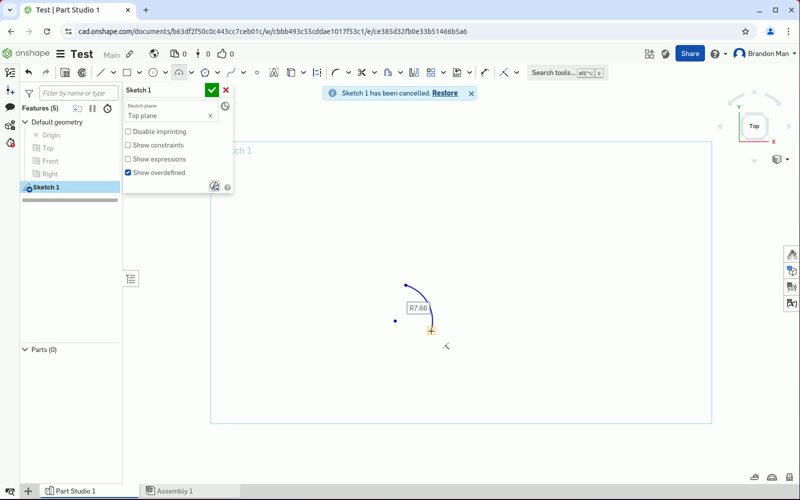
key_down(shift)
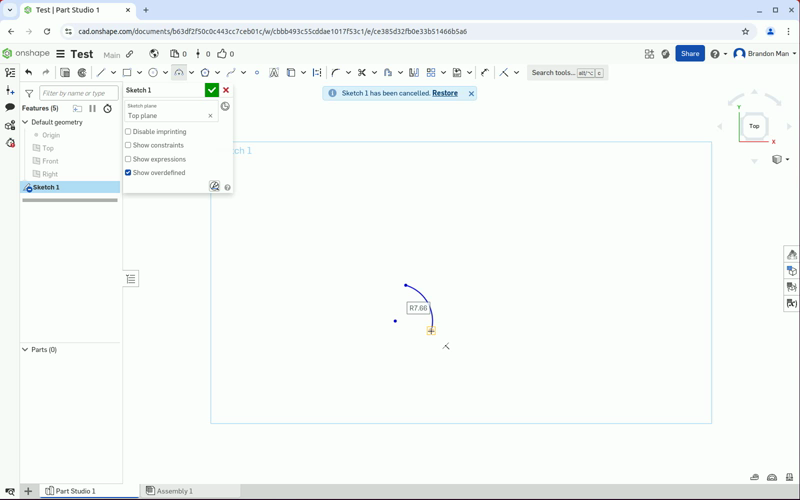
mouse_move(489, 329)
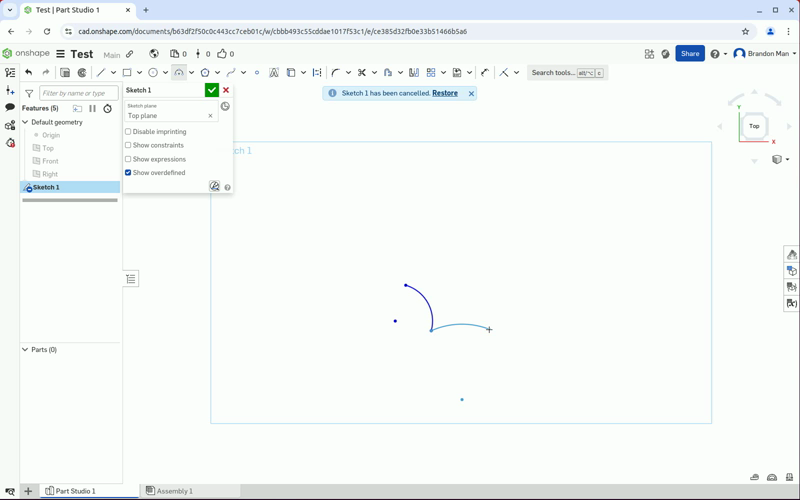
click(489, 329)
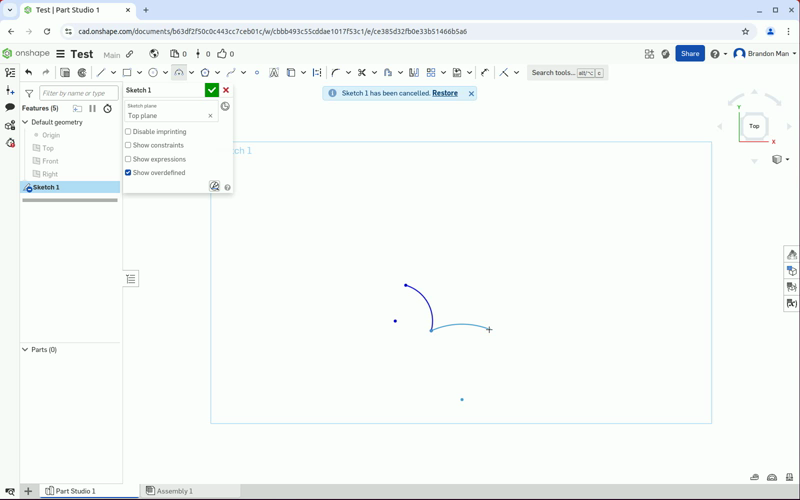
mouse_move(460, 325)
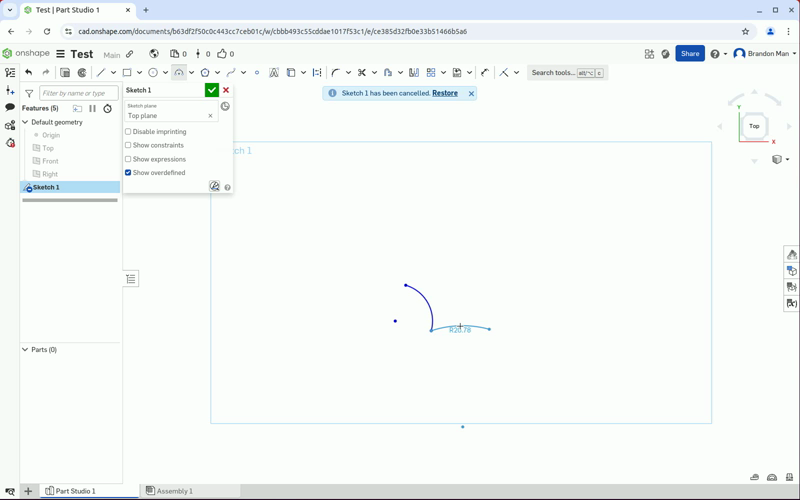
click(460, 325)
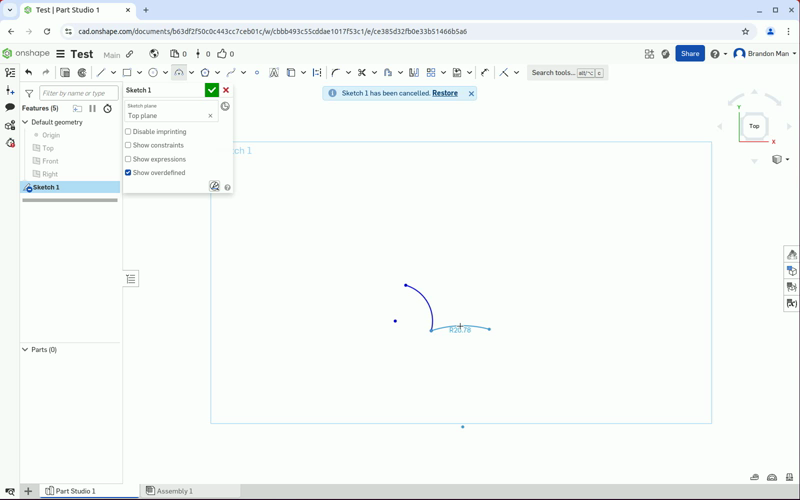
key_up(shift)
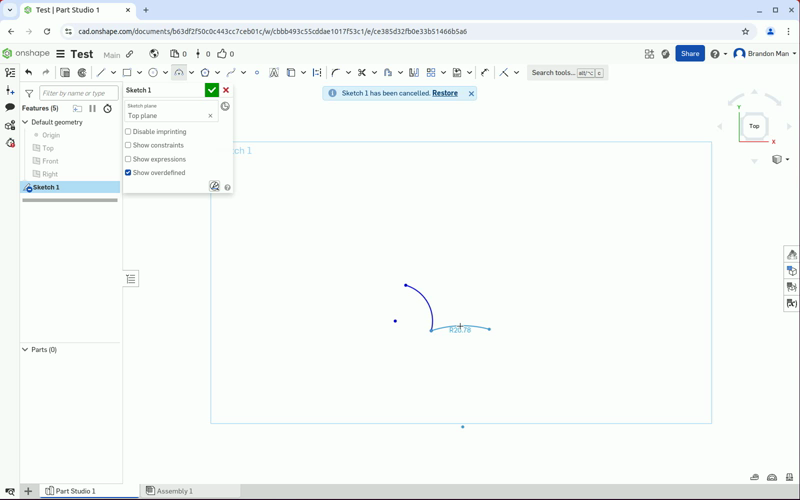
mouse_move(489, 329)
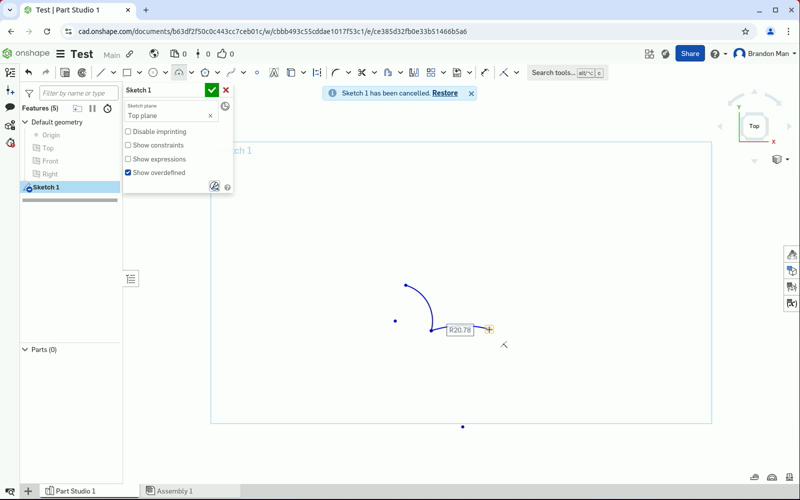
click(489, 329)
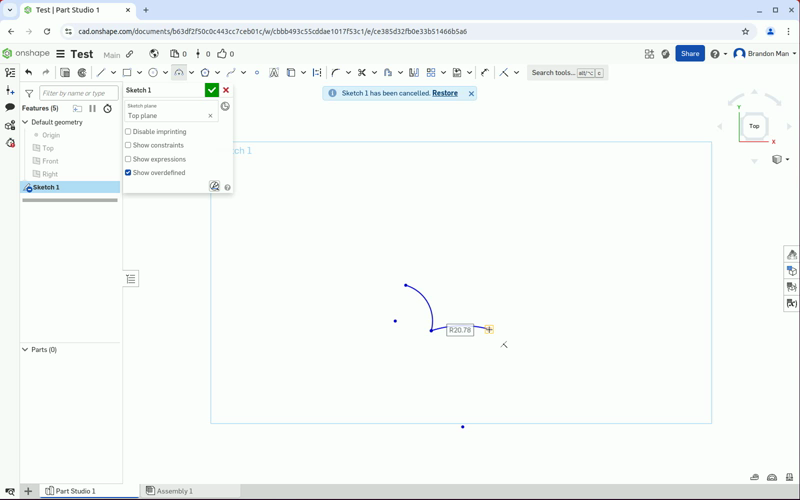
key_down(shift)
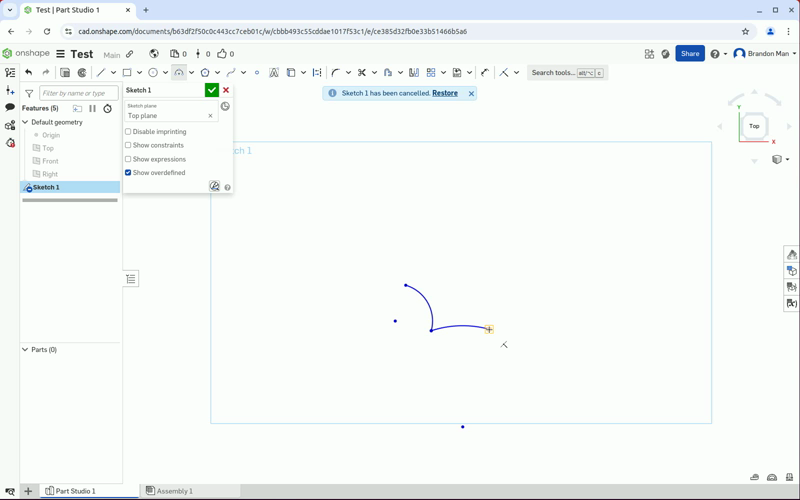
mouse_move(516, 285)
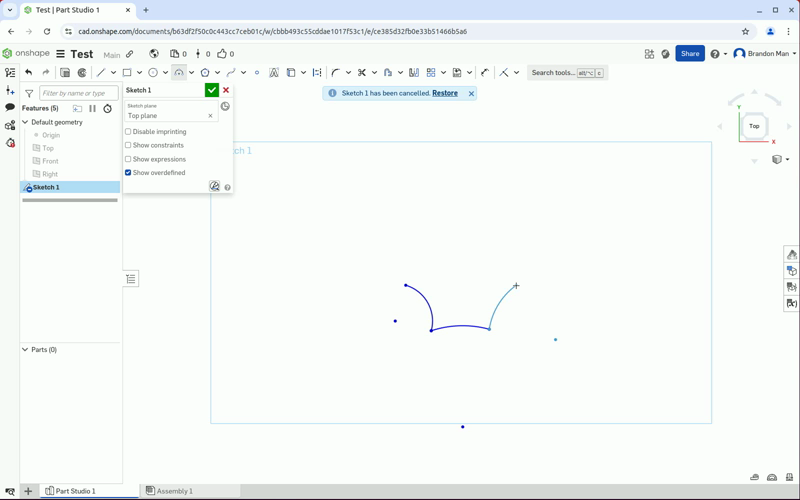
click(516, 285)
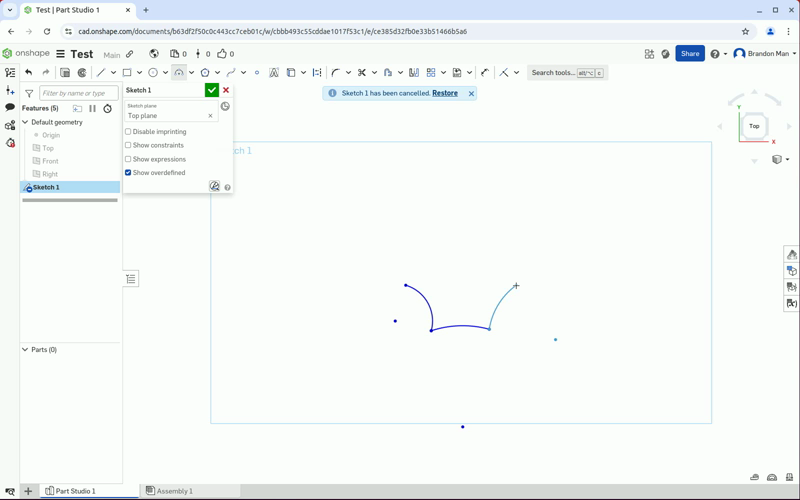
mouse_move(493, 301)
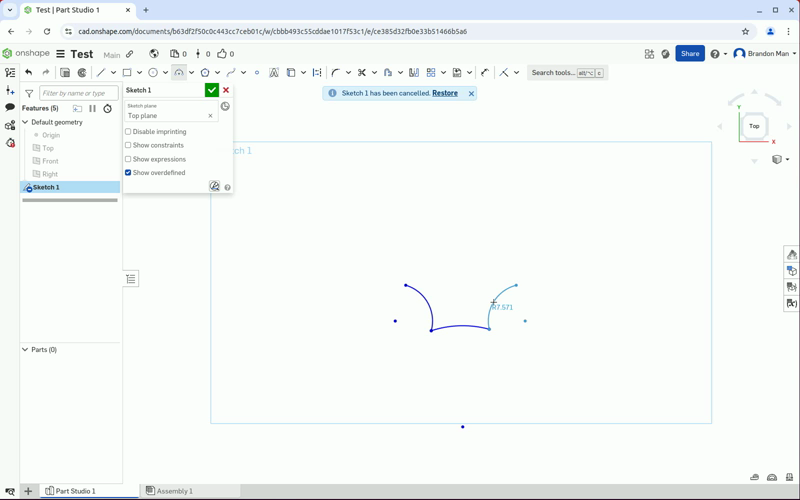
click(493, 301)
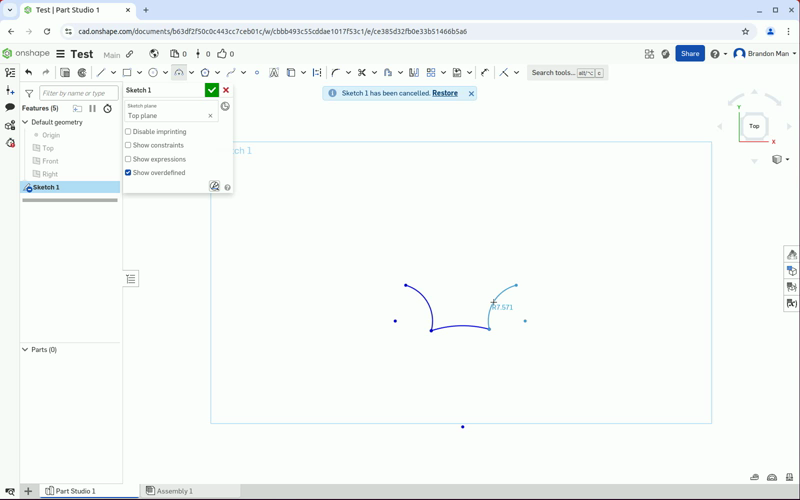
key_up(shift)
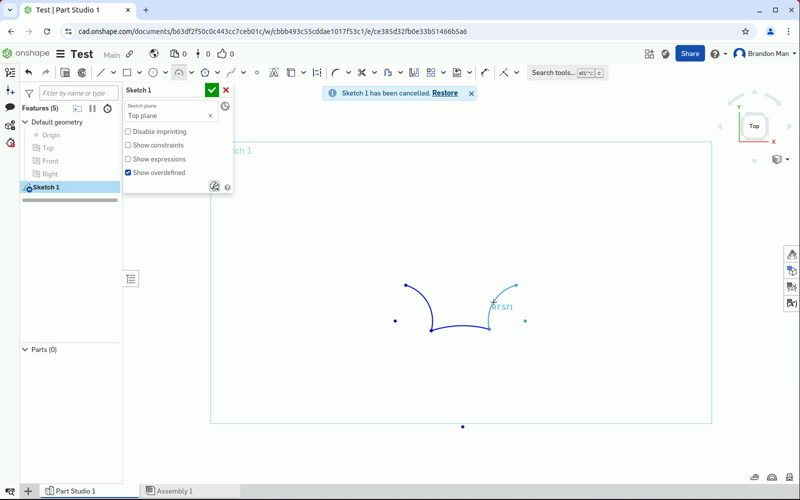
mouse_move(516, 285)
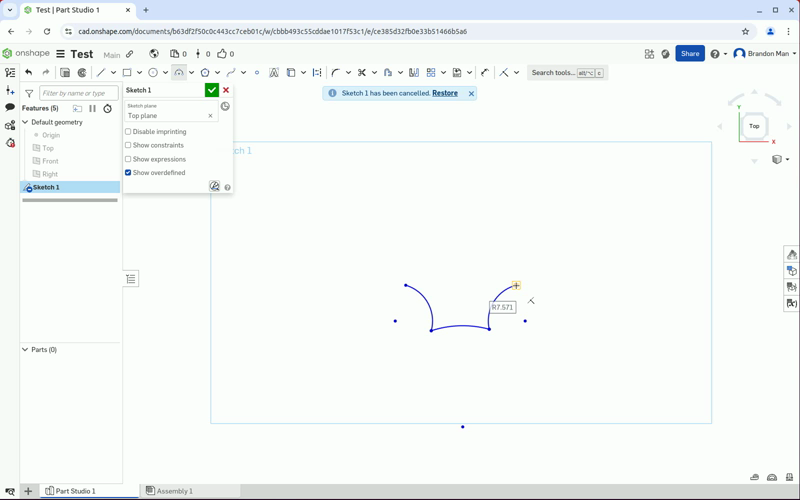
click(516, 285)
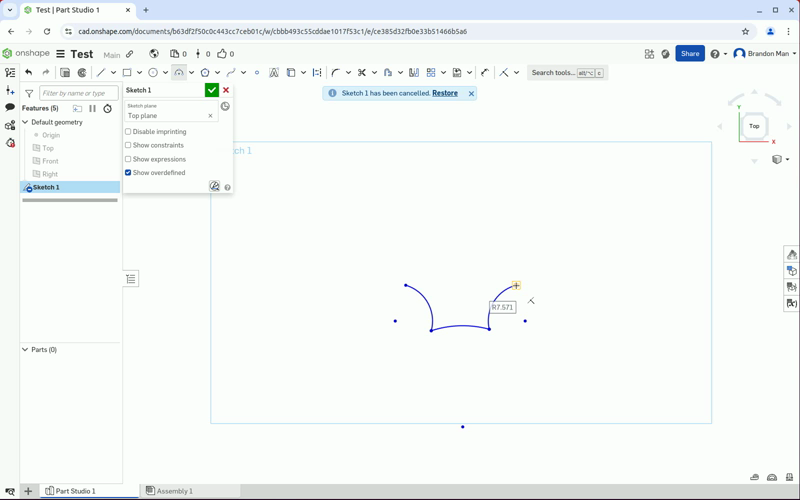
key_down(shift)
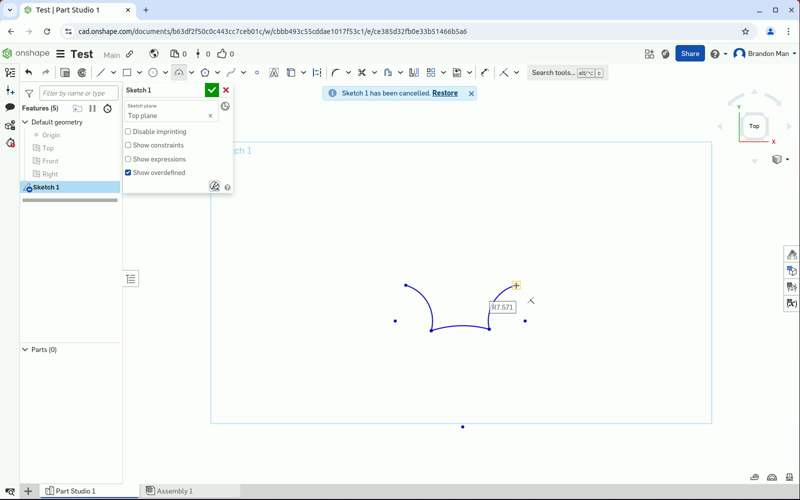
mouse_move(485, 235)
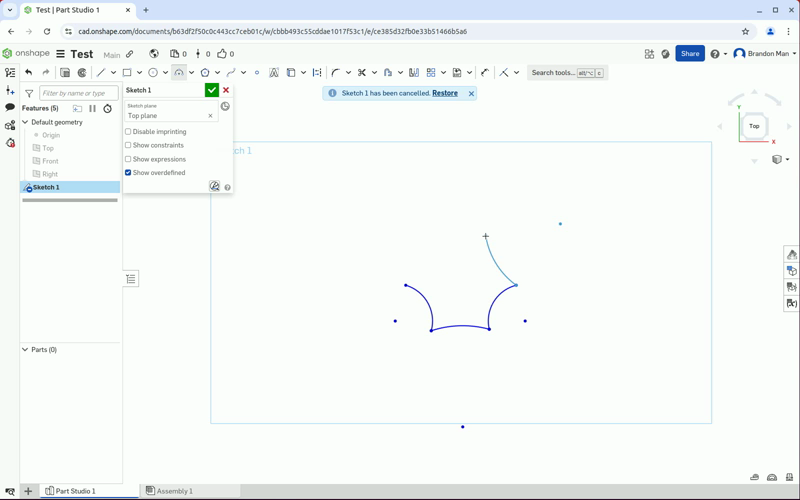
click(485, 235)
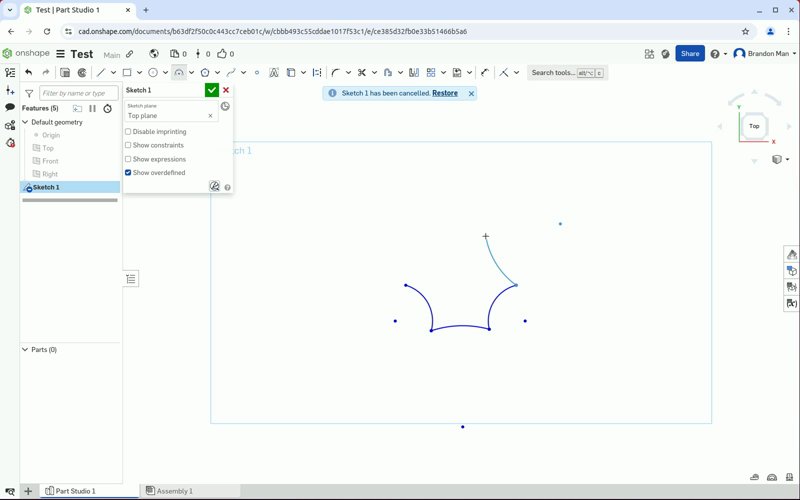
mouse_move(497, 262)
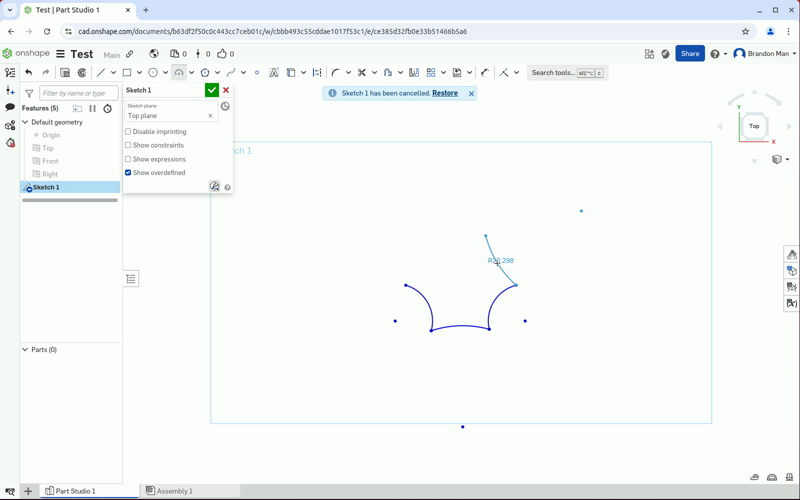
click(497, 262)
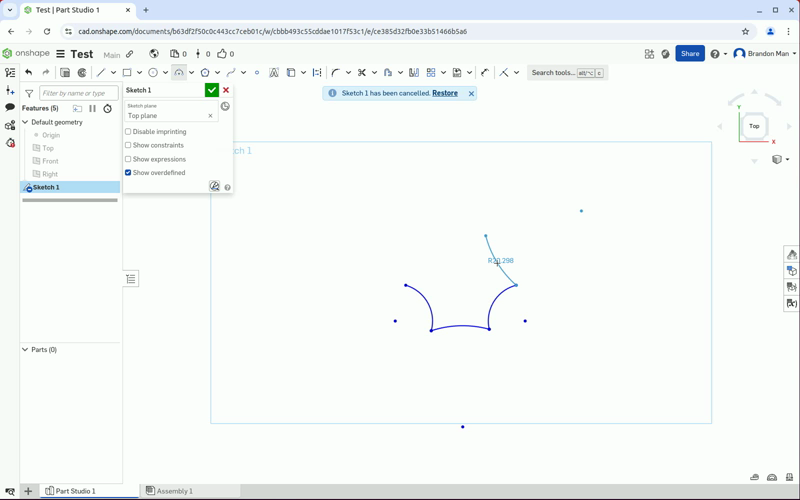
key_up(shift)
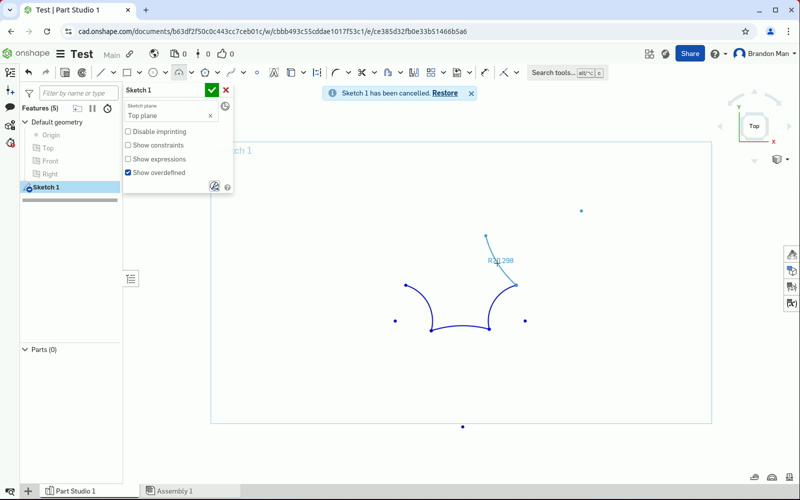
mouse_move(485, 235)
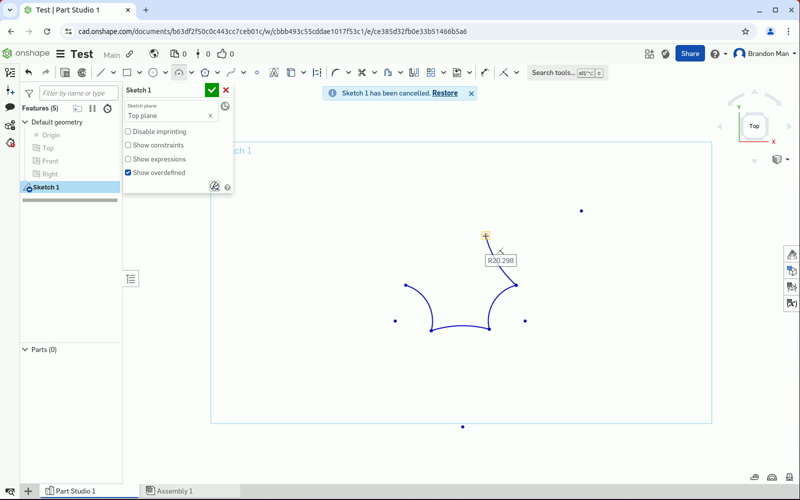
click(485, 235)
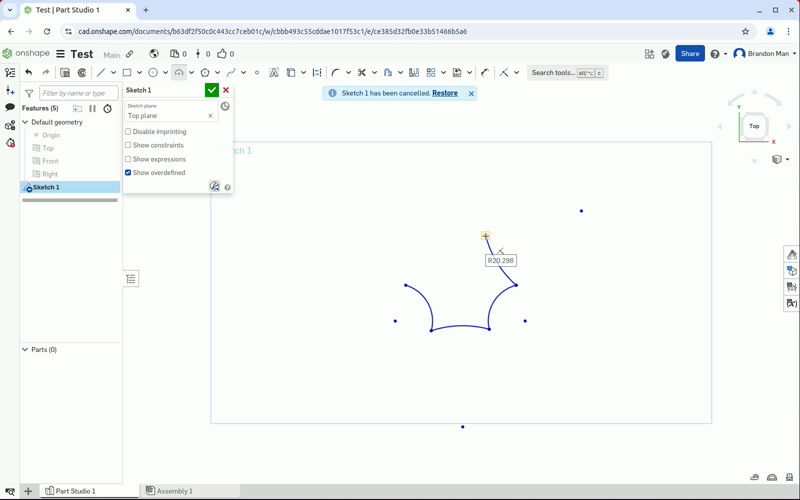
key_down(shift)
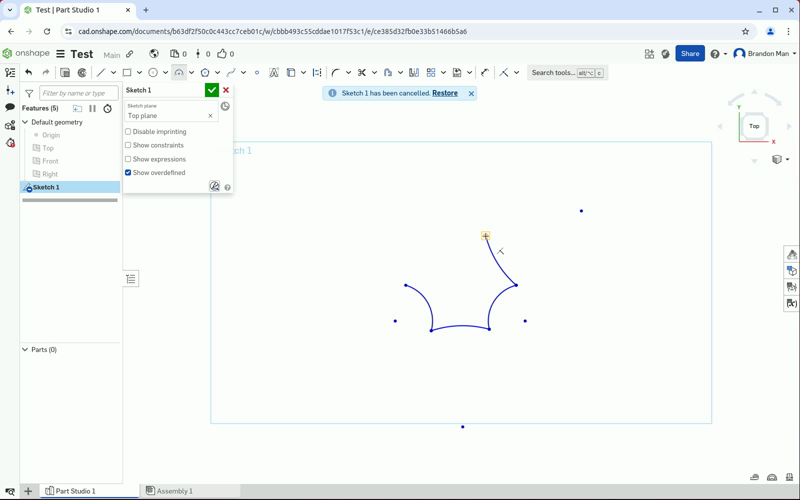
mouse_move(433, 234)
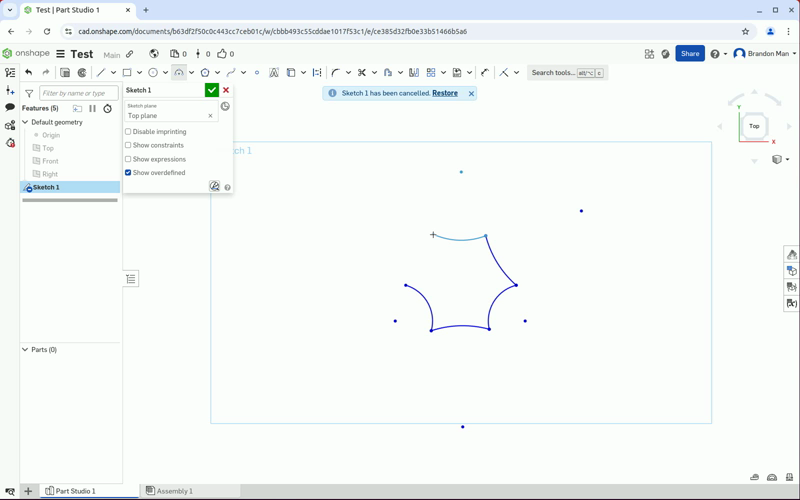
click(433, 234)
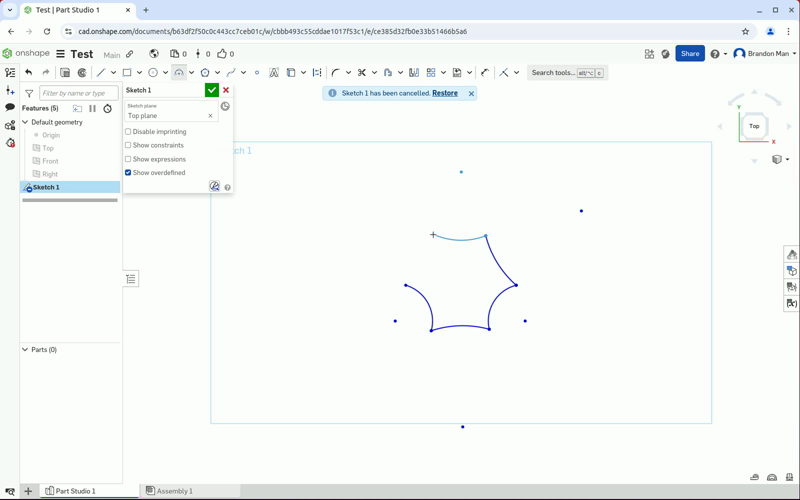
mouse_move(459, 245)
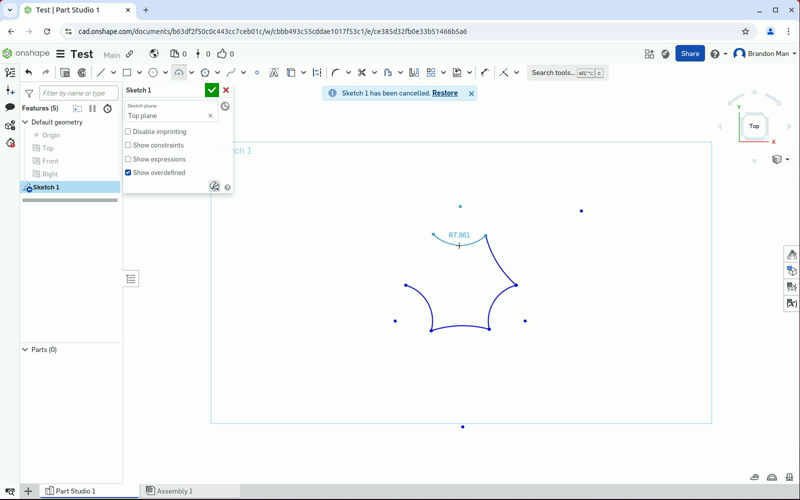
click(459, 245)
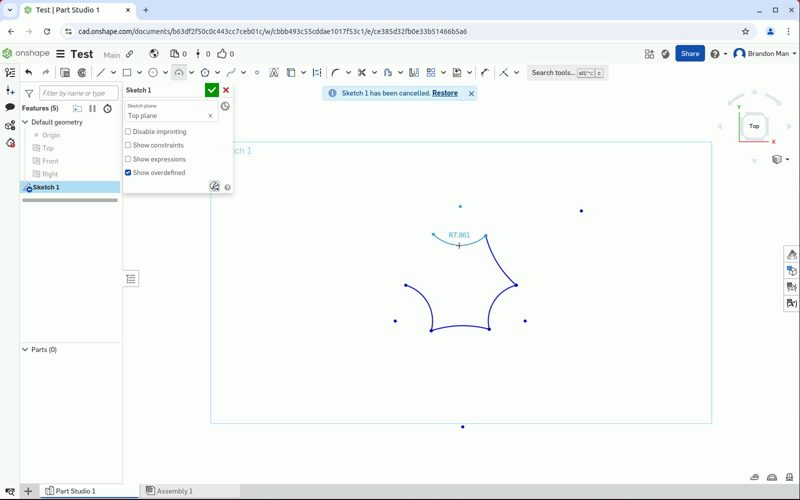
key_up(shift)
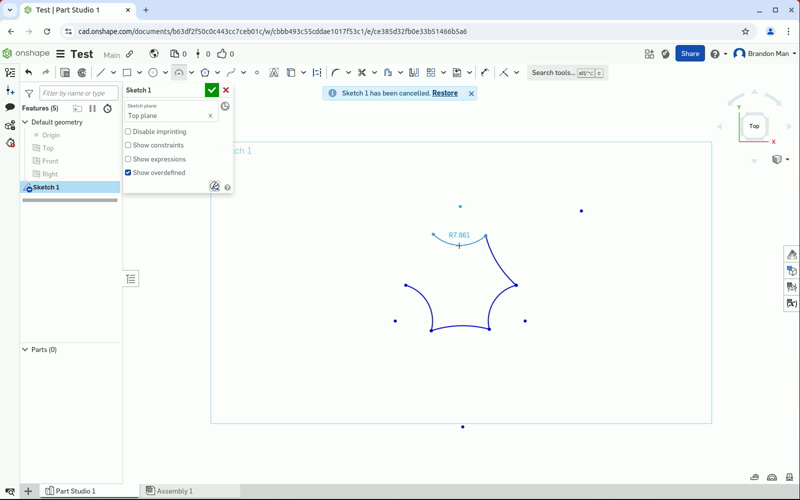
mouse_move(433, 234)
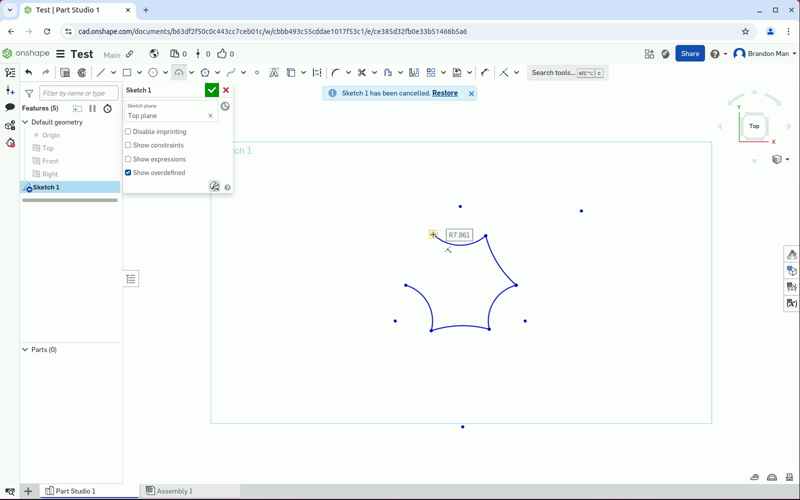
click(433, 234)
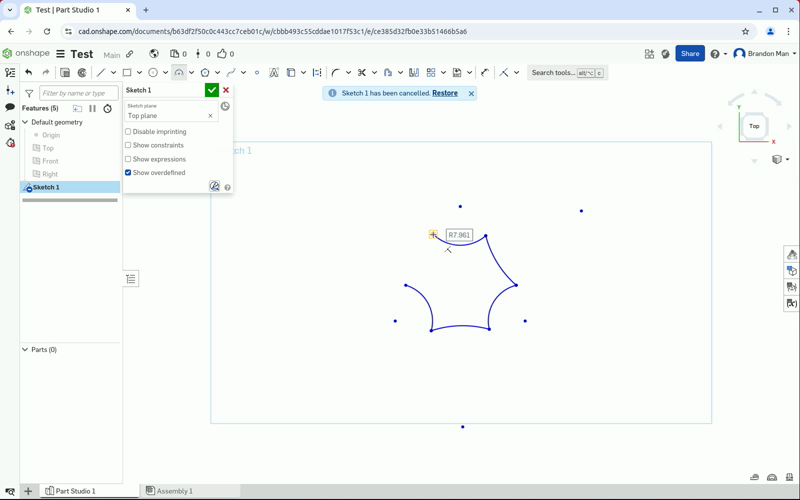
mouse_move(405, 285)
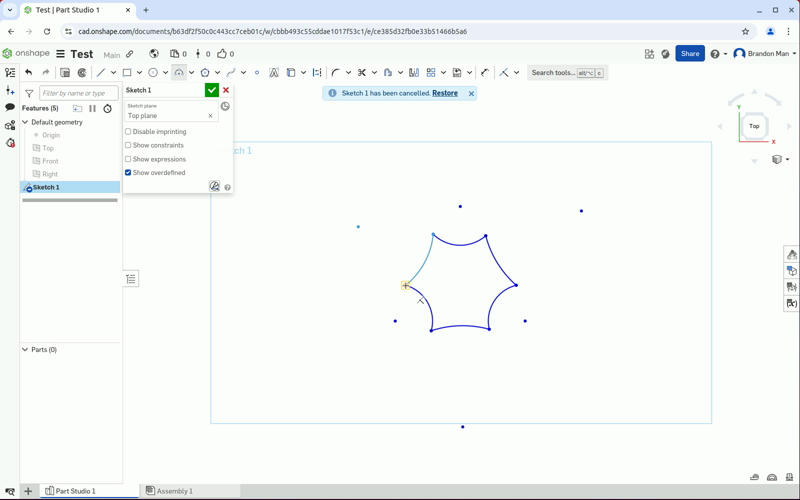
click(405, 285)
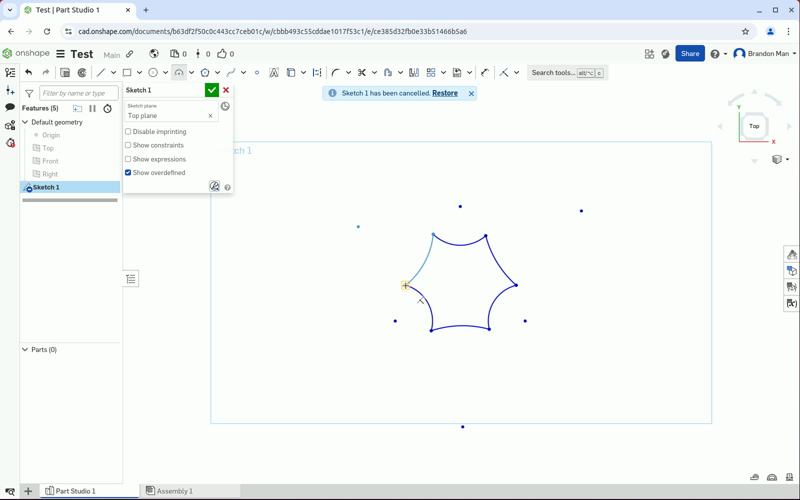
key_down(shift)
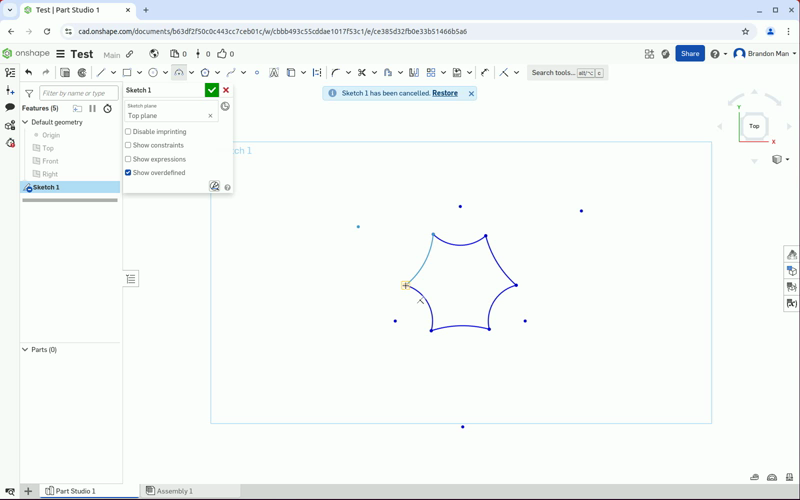
mouse_move(423, 261)
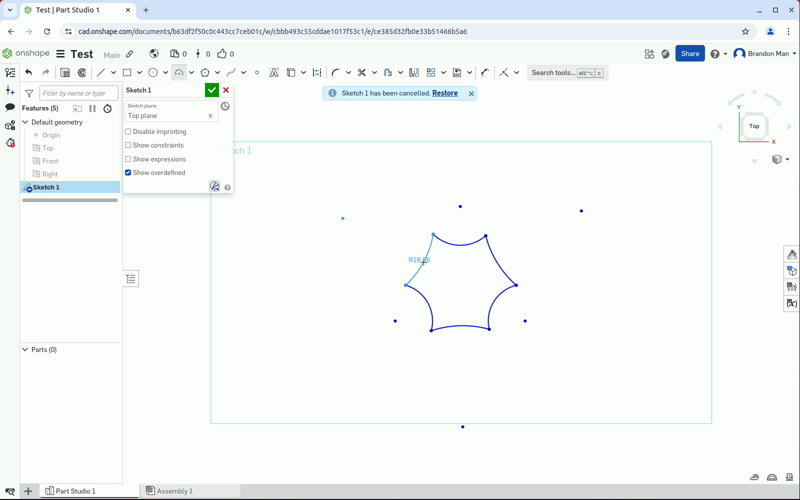
click(423, 261)
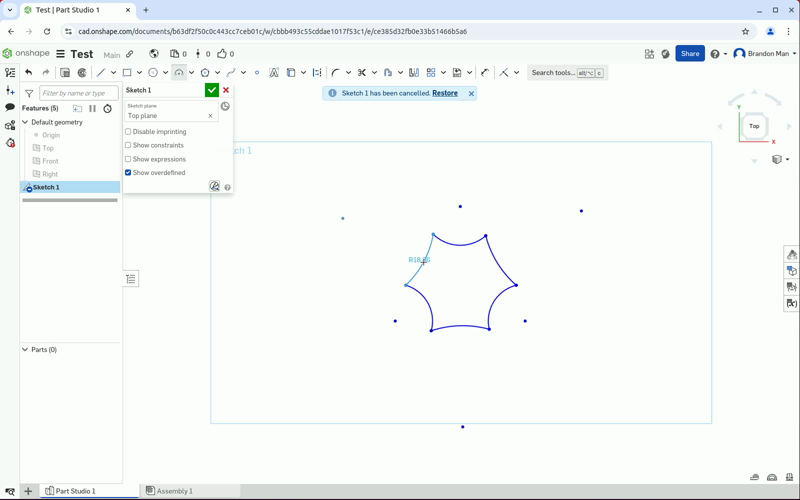
key_up(shift)
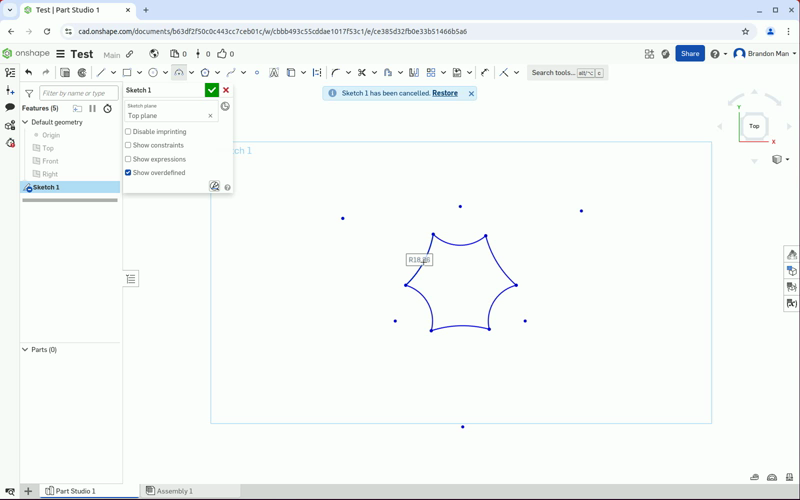
key(esc)
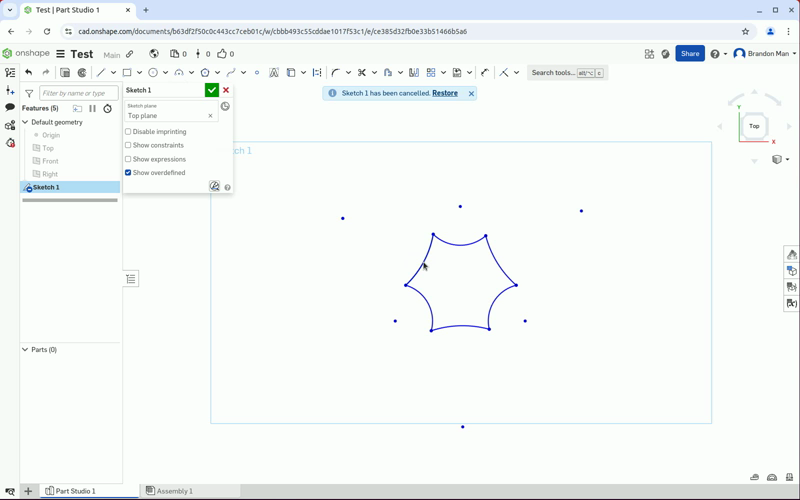
key(c)
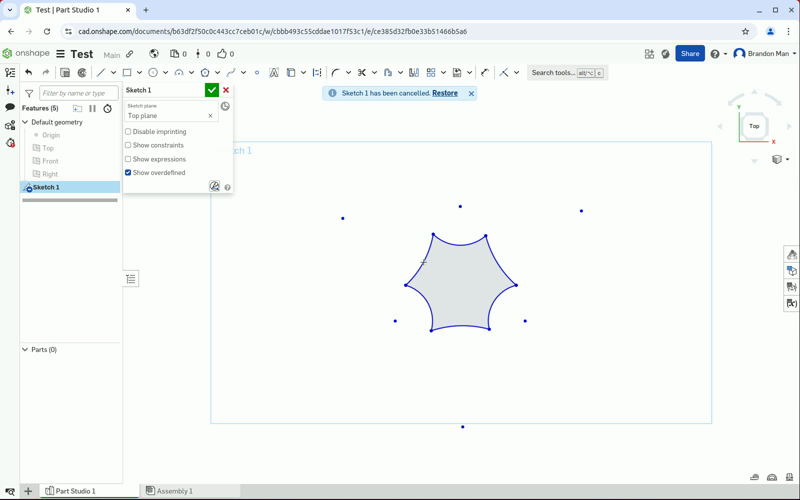
key_down(shift)
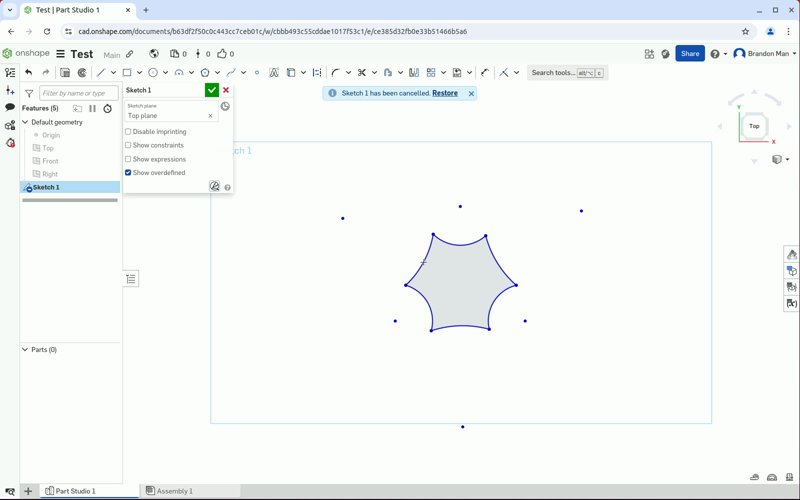
mouse_move(460, 282)
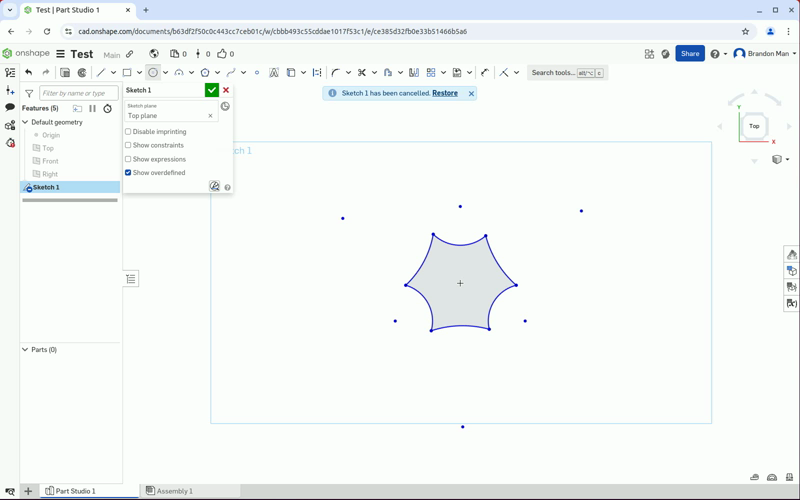
click(460, 282)
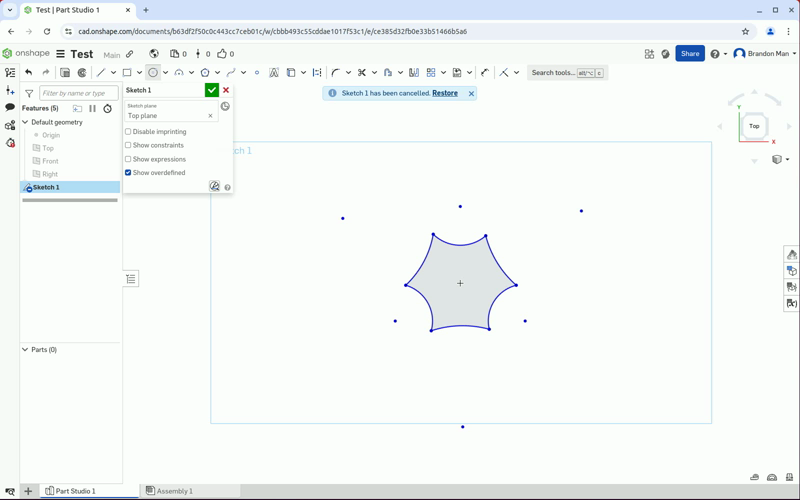
key_up(shift)
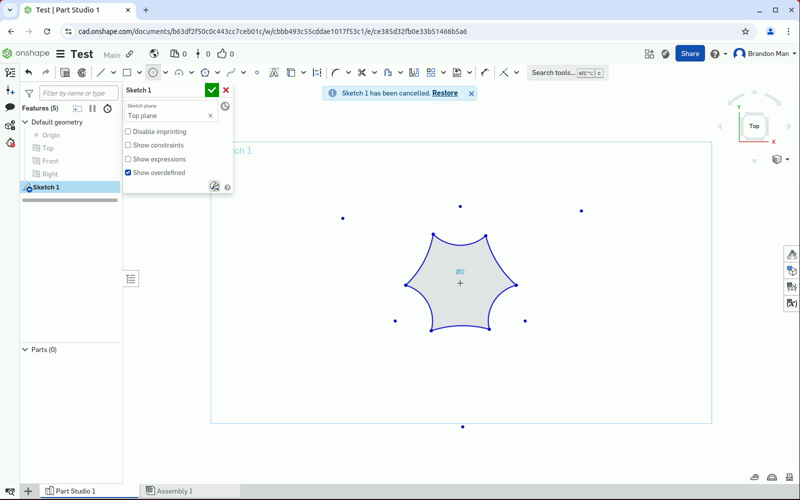
mouse_move(491, 282)
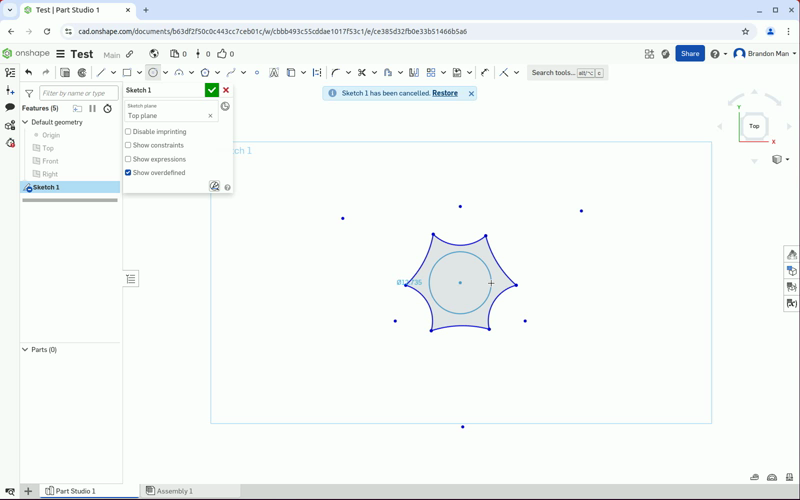
click(491, 282)
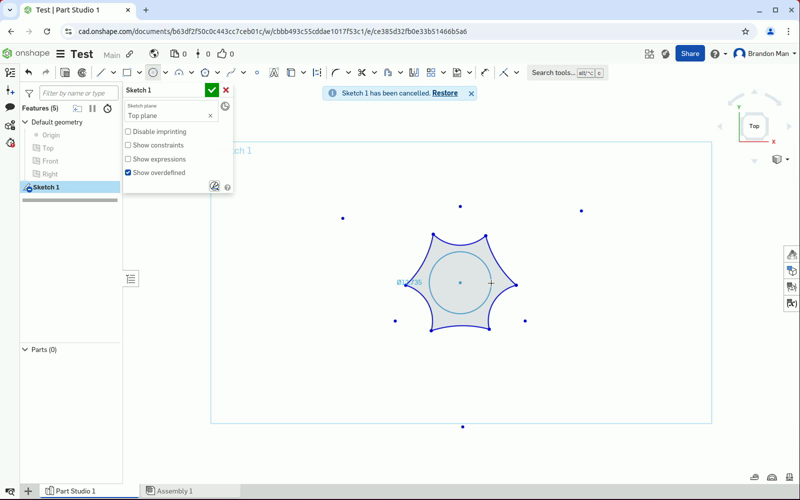
key(esc)
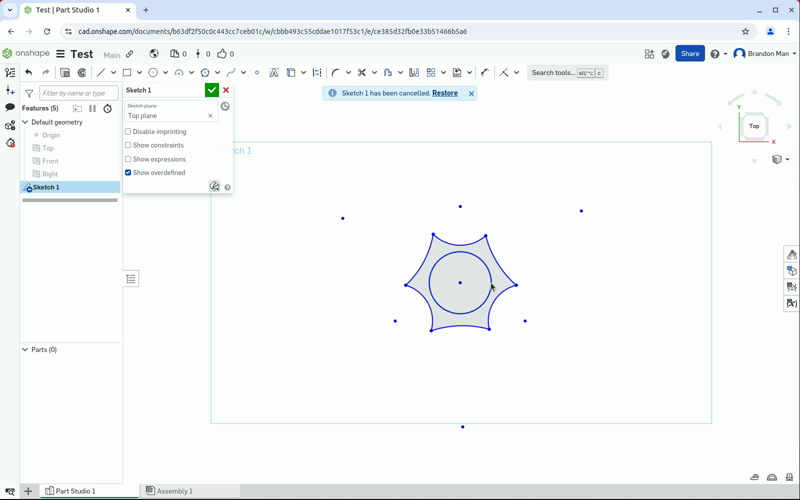
mouse_move(420, 272)
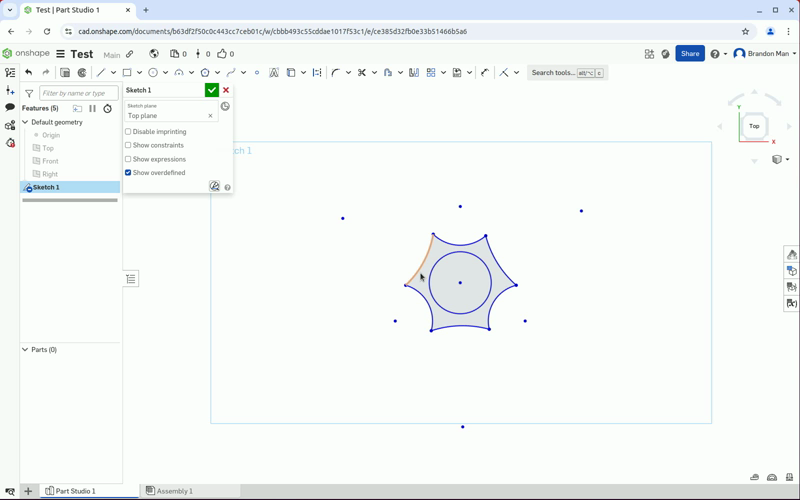
scroll(6)
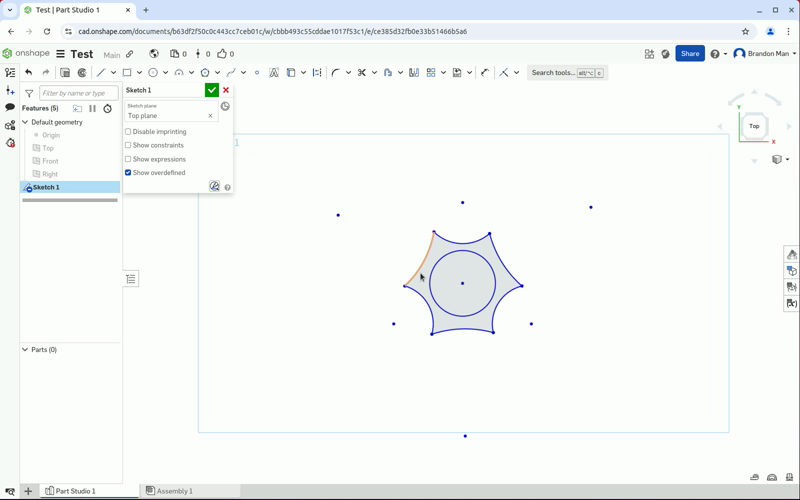
scroll(6)
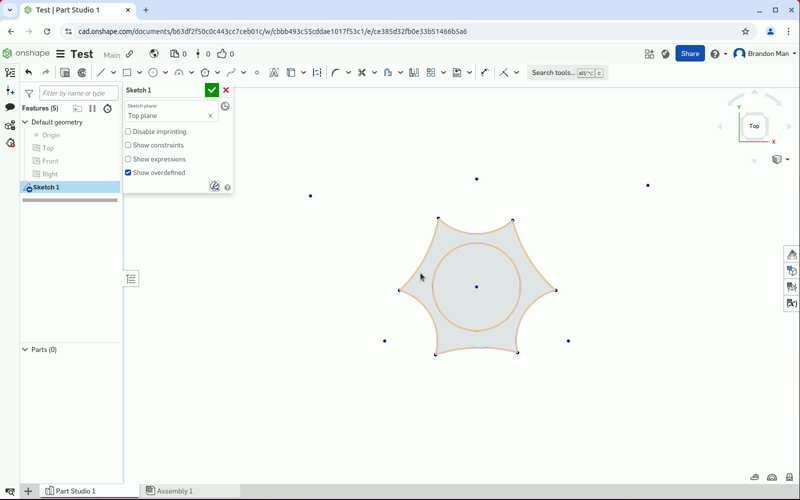
scroll(6)
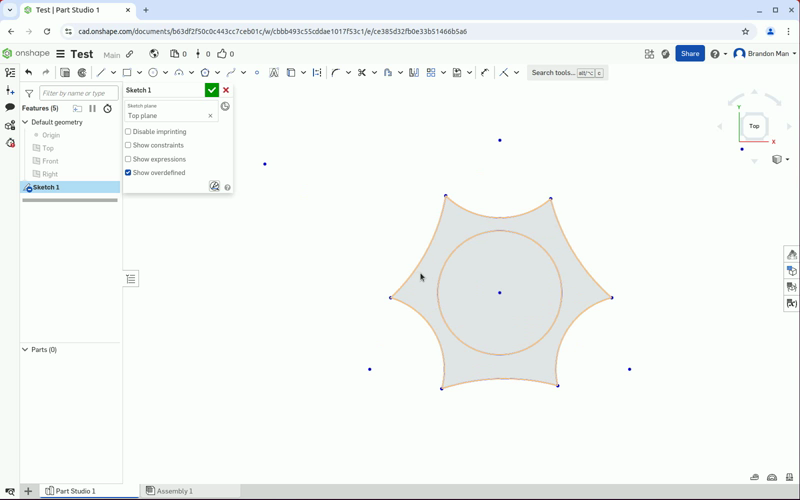
scroll(6)
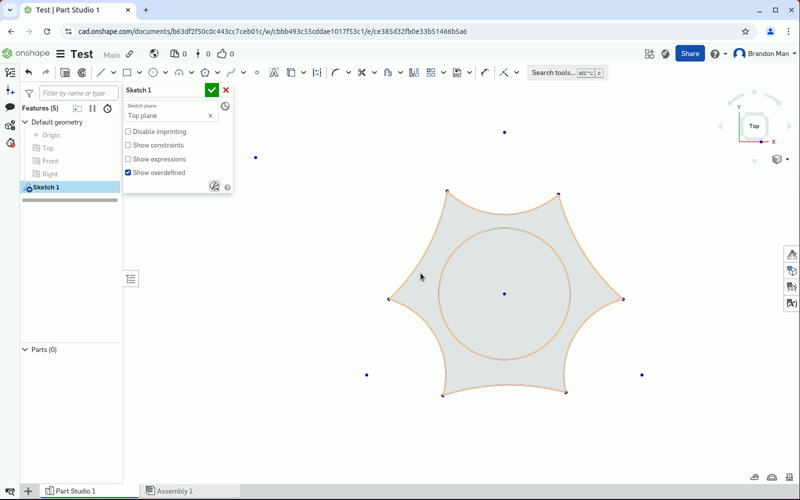
scroll(6)
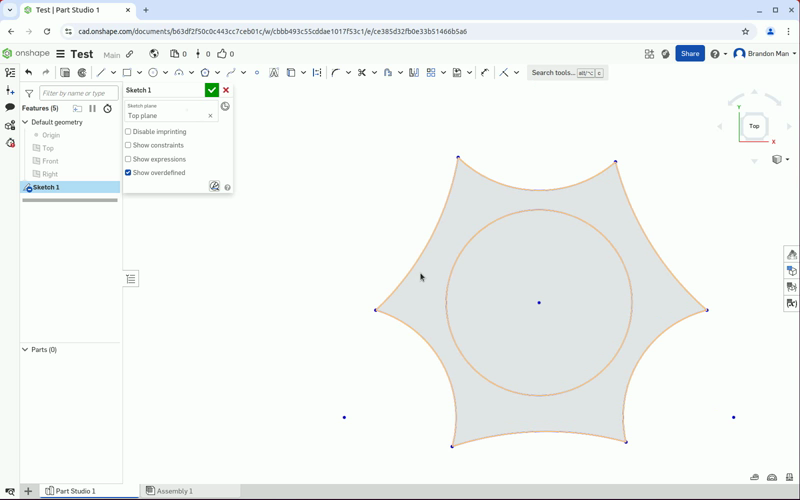
scroll(6)
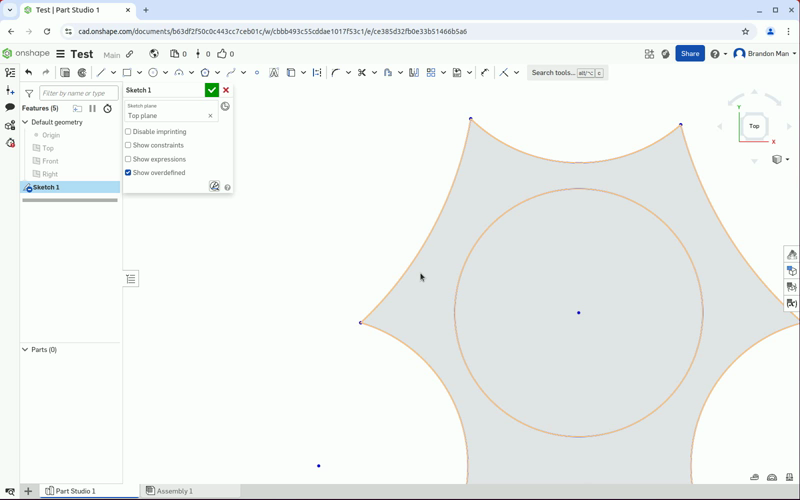
scroll(6)
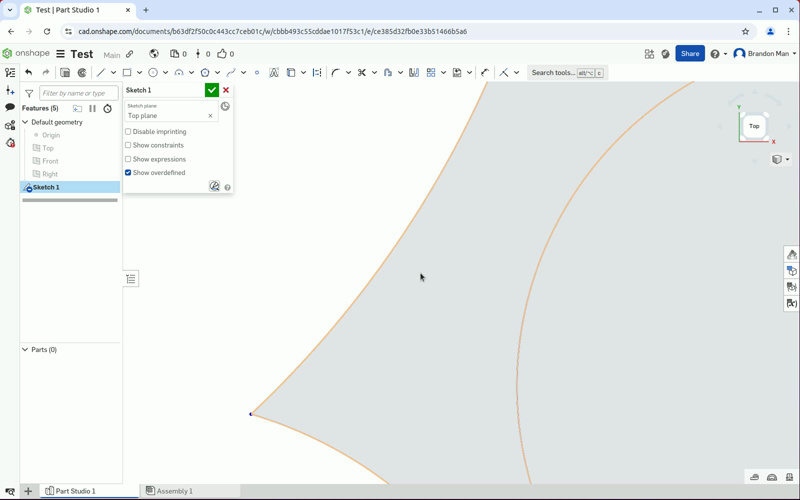
click(420, 272)
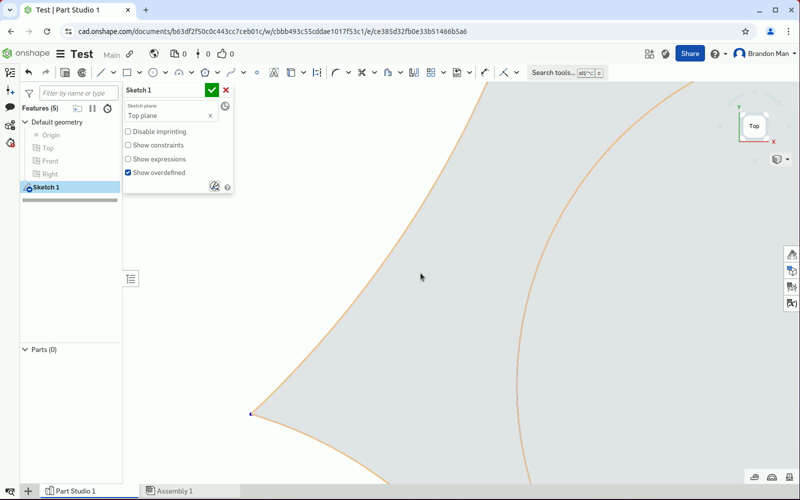
scroll(-6)
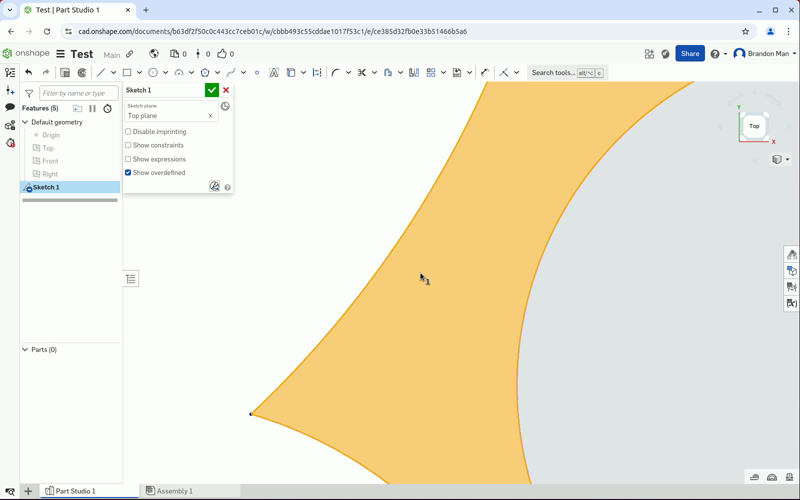
scroll(-6)
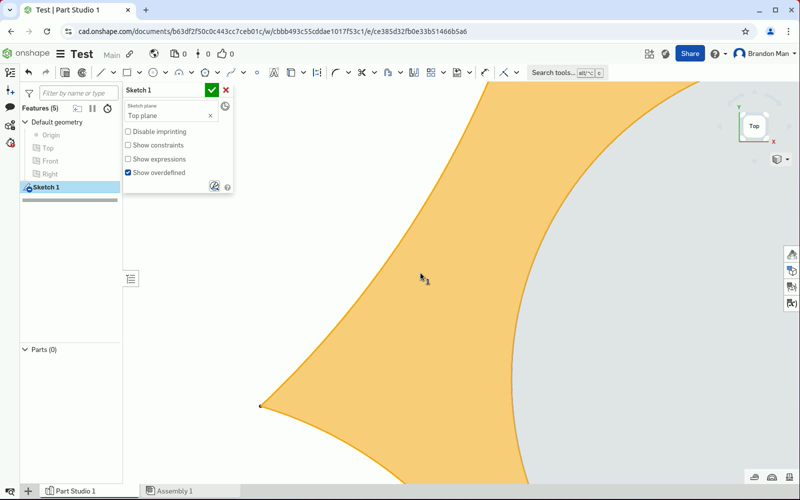
scroll(-6)
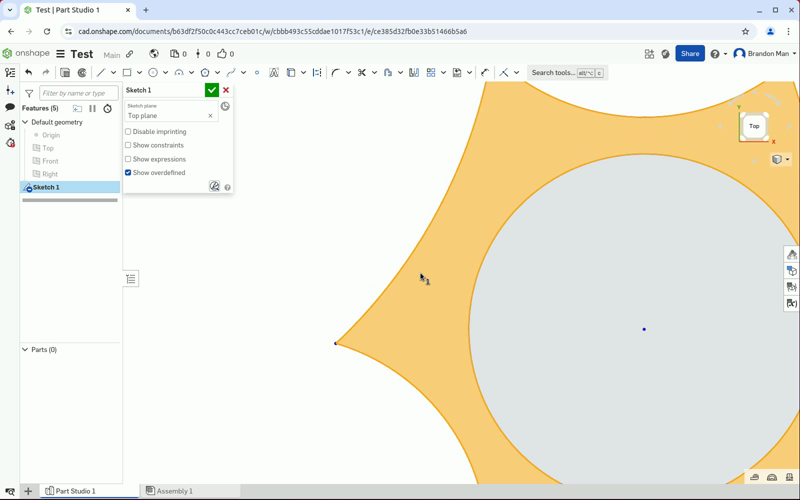
scroll(-6)
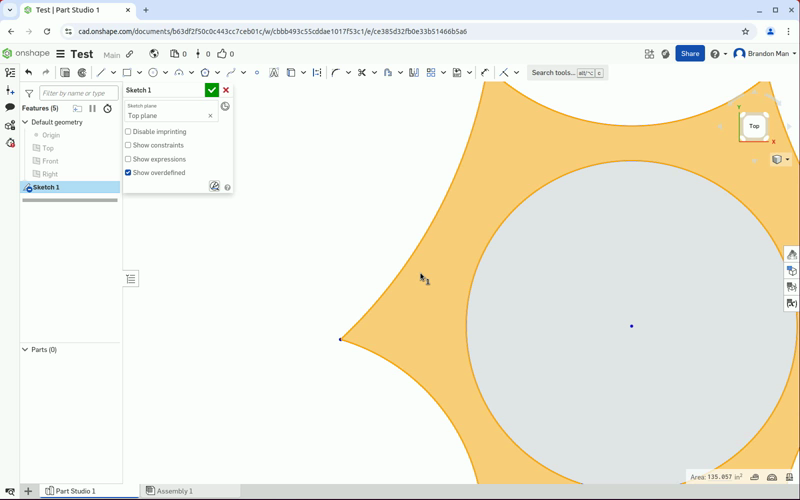
scroll(-6)
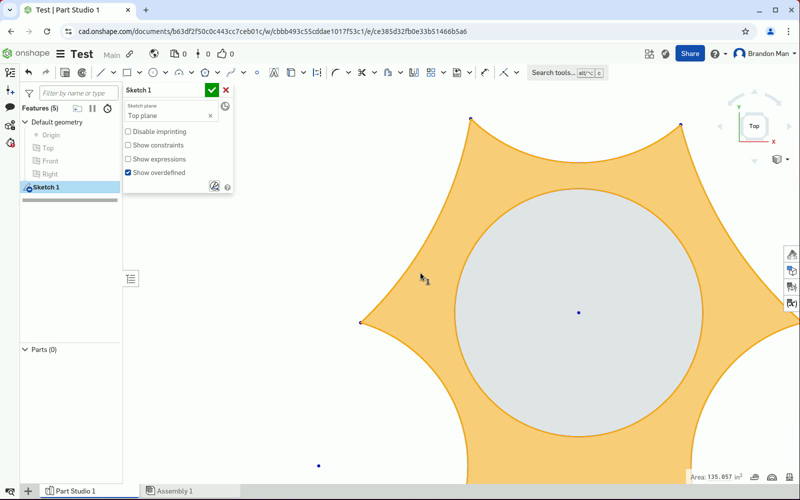
scroll(-6)
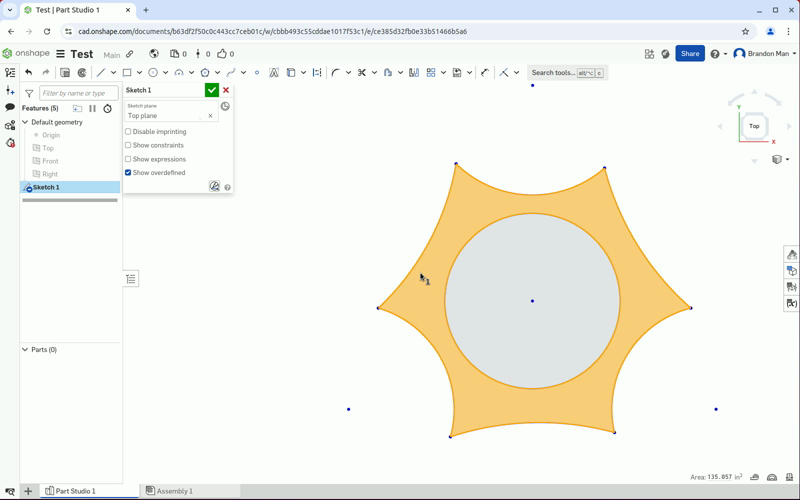
scroll(-6)
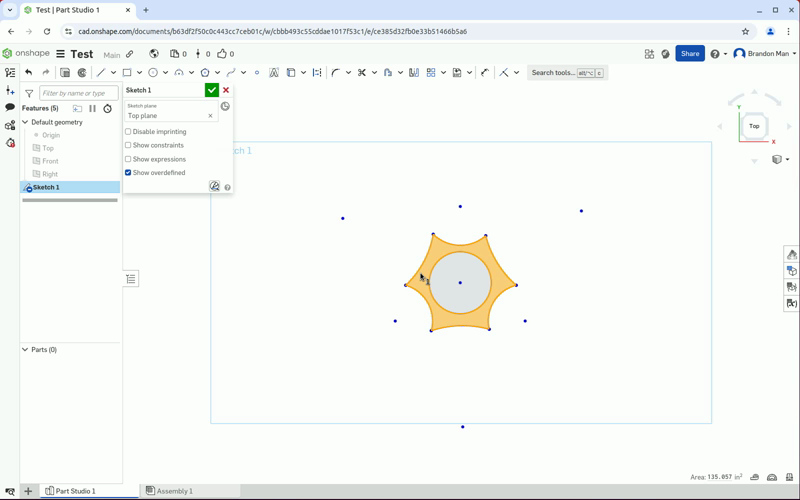
mouse_move(73, 352)
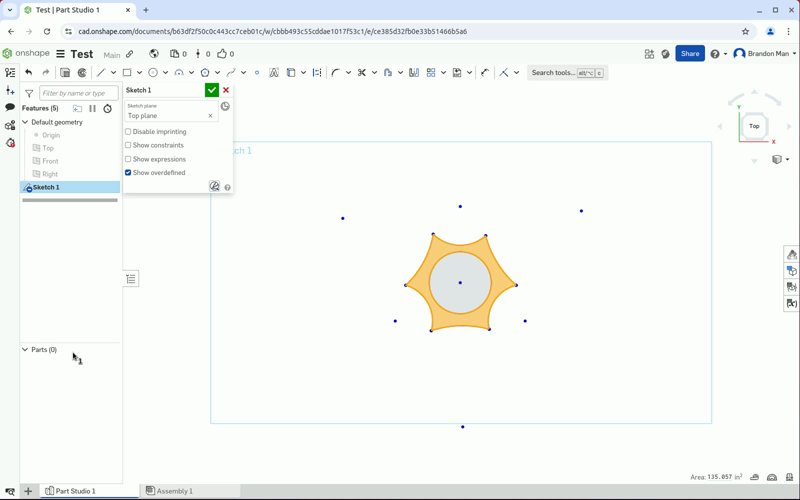
key(shift+y)
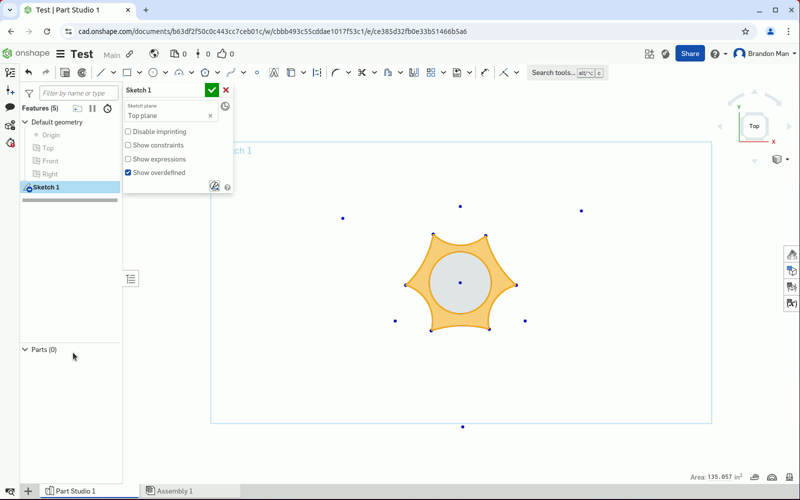
key(shift+e)
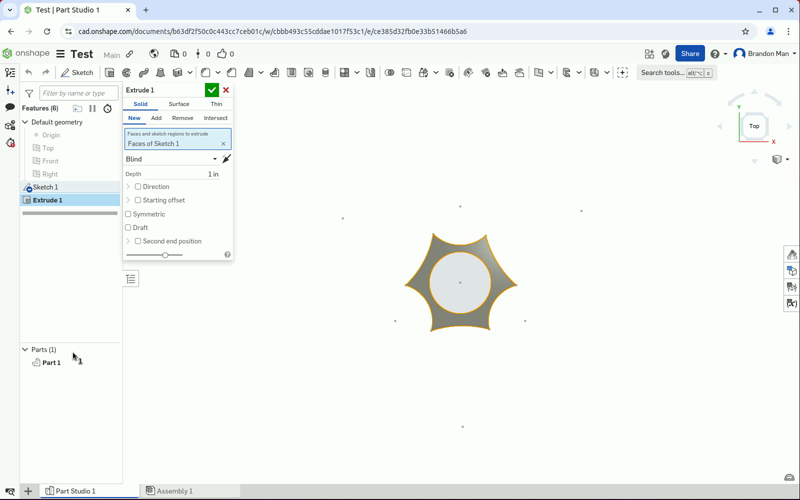
mouse_move(143, 106)
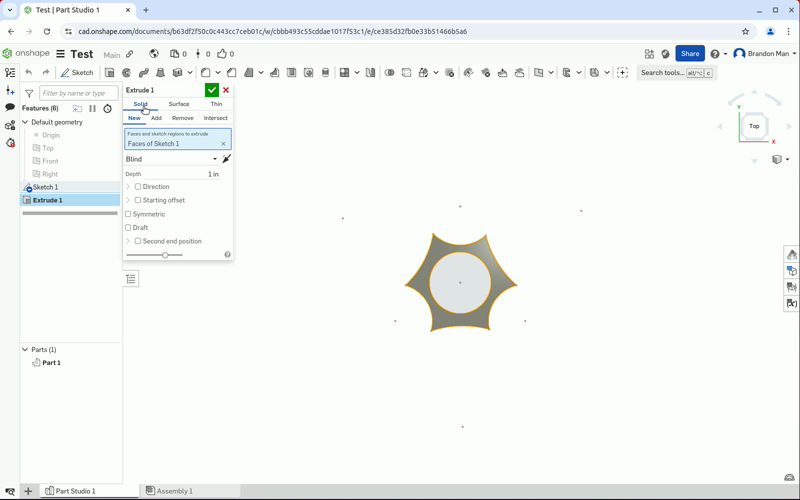
click(143, 106)
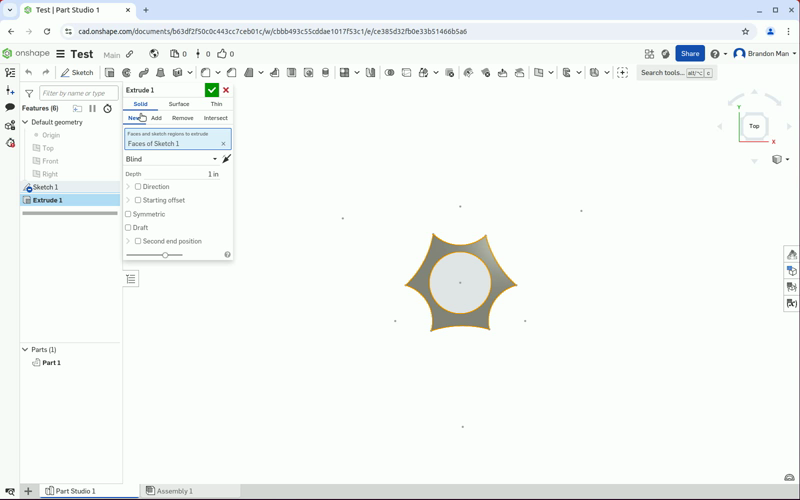
mouse_move(137, 120)
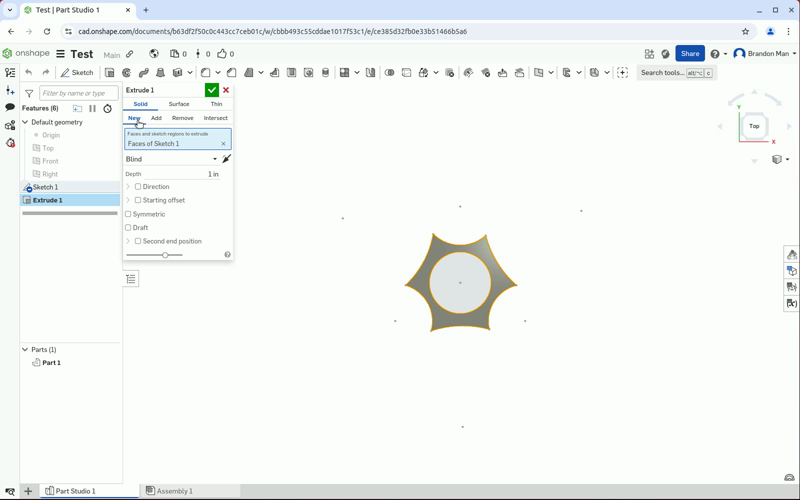
click(137, 120)
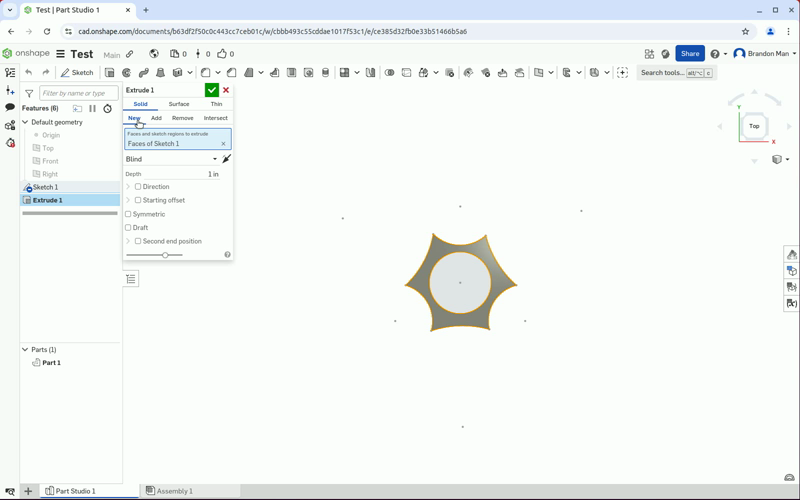
key(tab, 4)
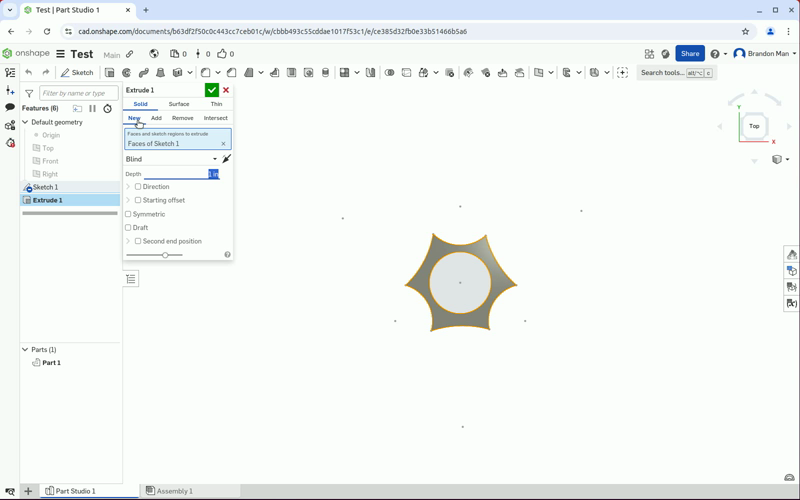
text(3.129)
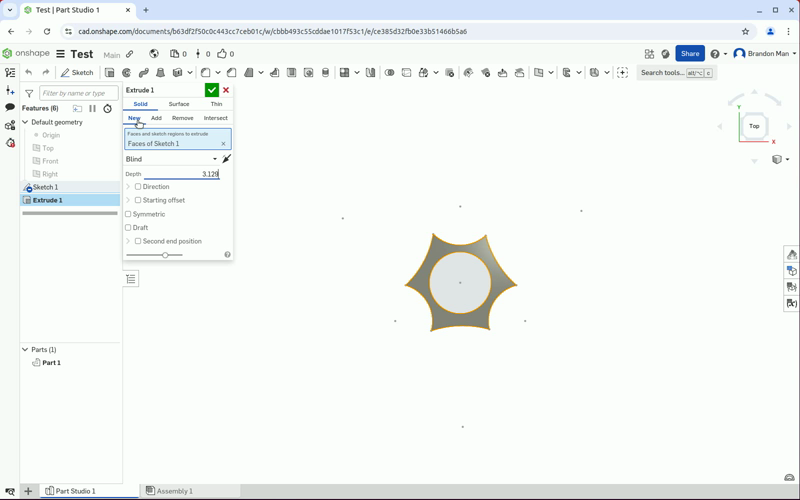
key(enter)
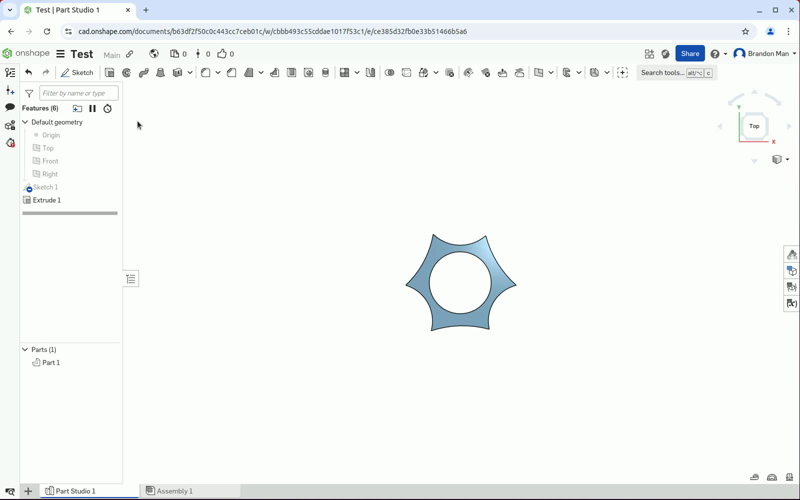
key(shift+h)
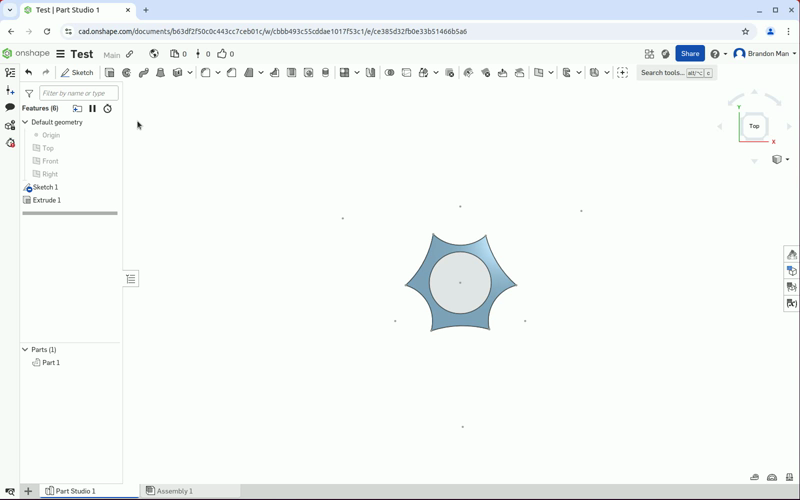
key(shift+h)
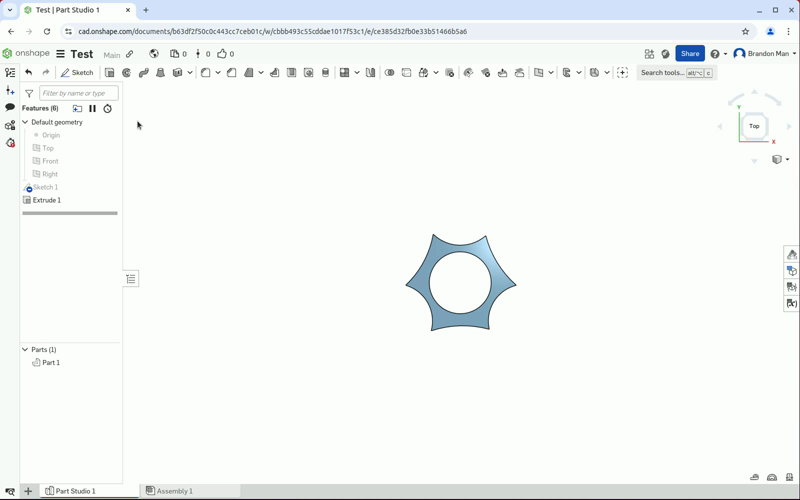
mouse_move(73, 189)
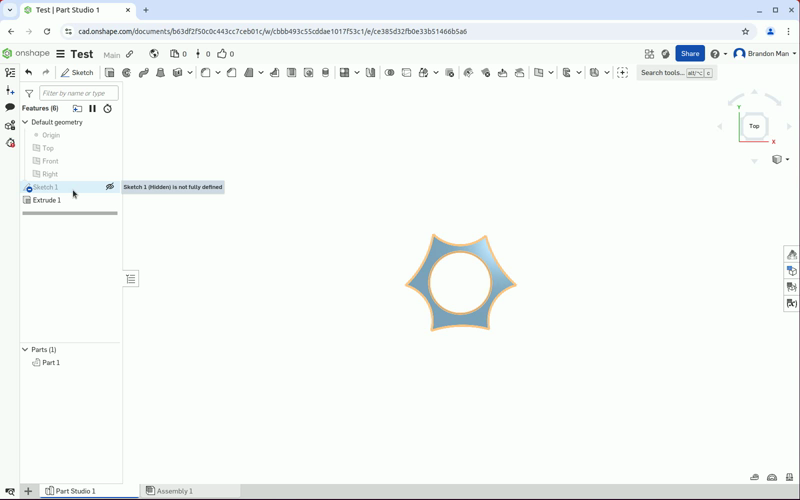
click(73, 189)
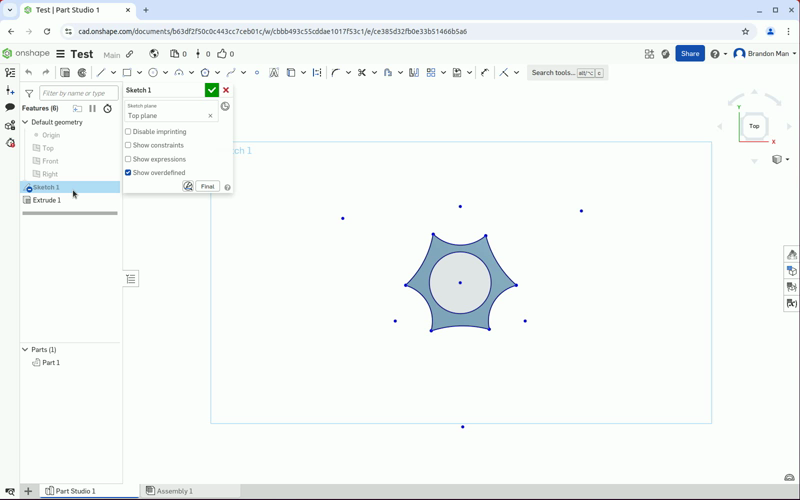
mouse_move(229, 92)
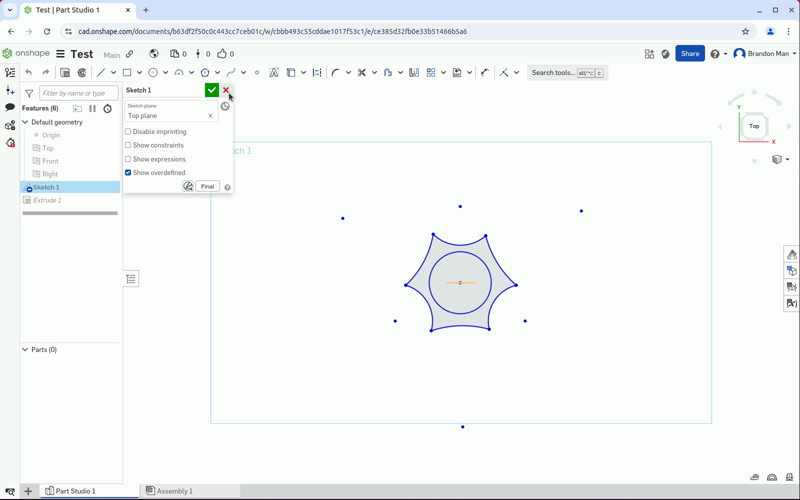
click(229, 92)
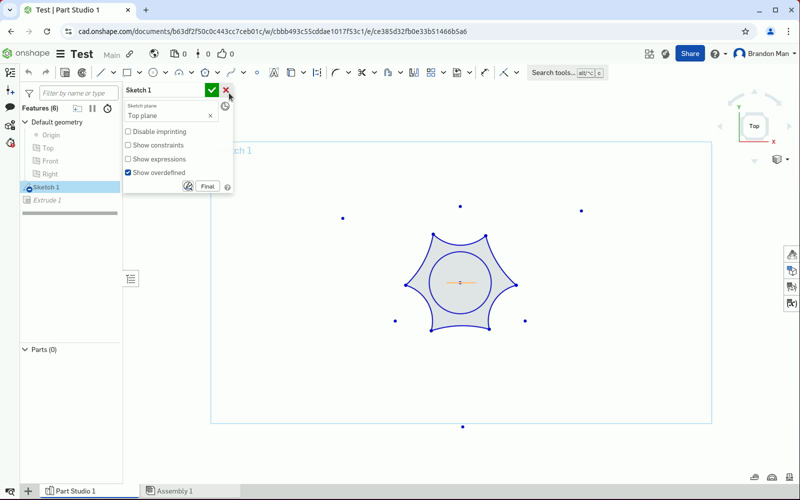
key(shift+s)
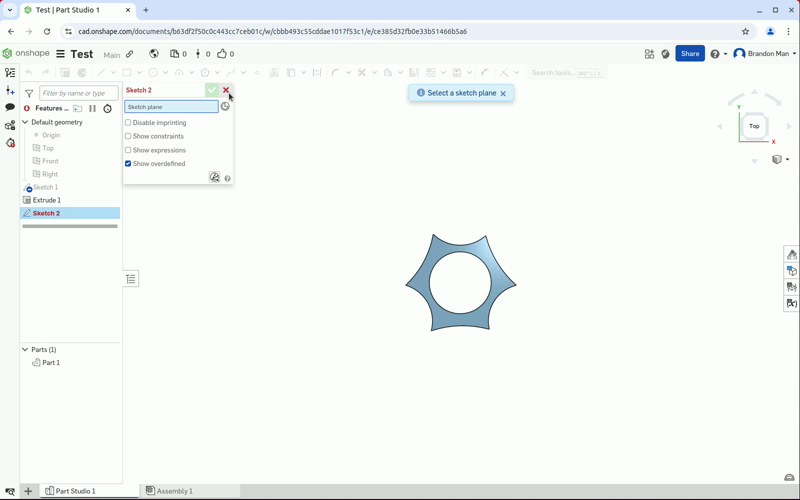
mouse_move(73, 150)
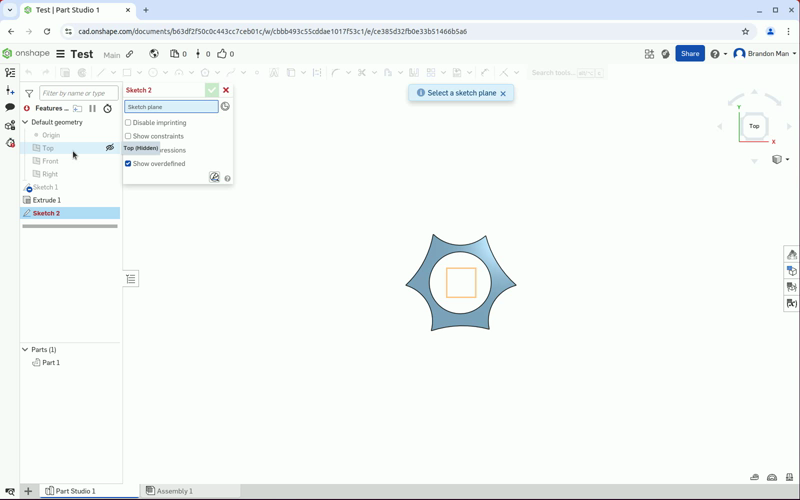
click(73, 150)
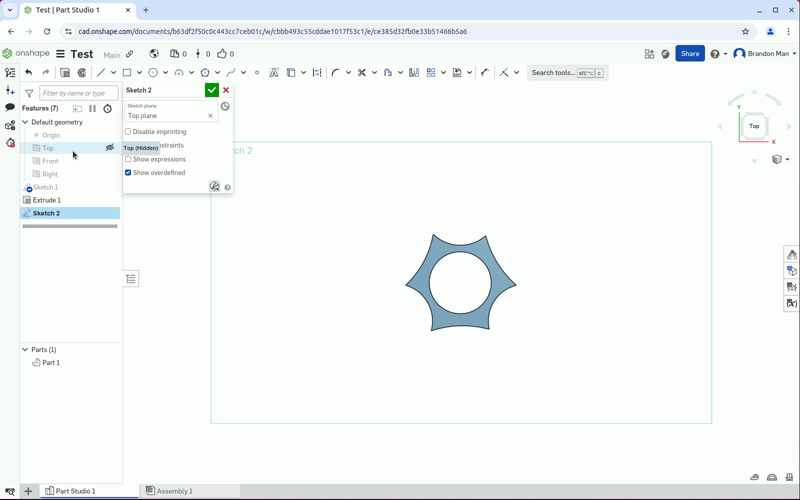
mouse_move(73, 352)
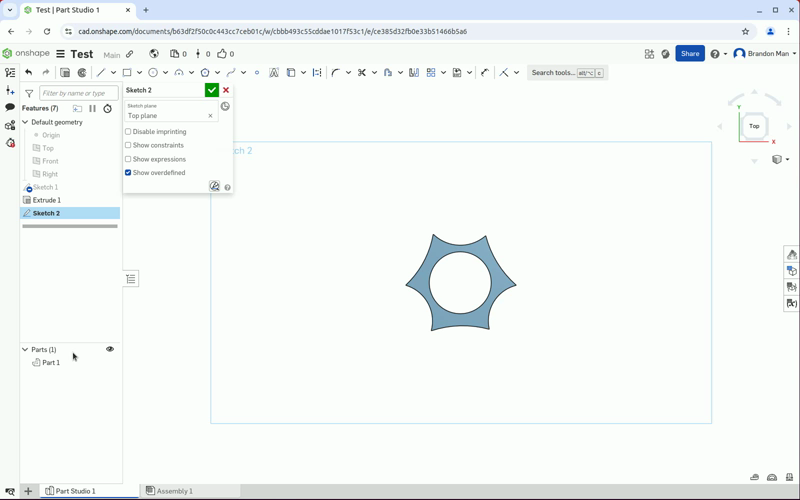
key(y)
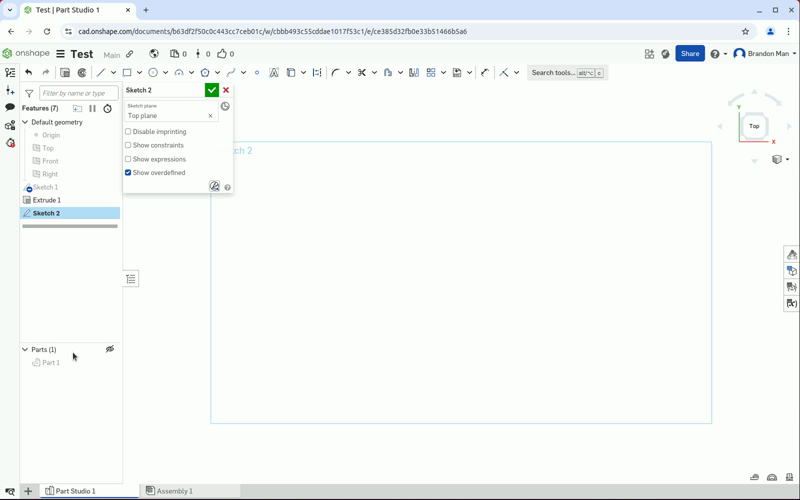
key(c)
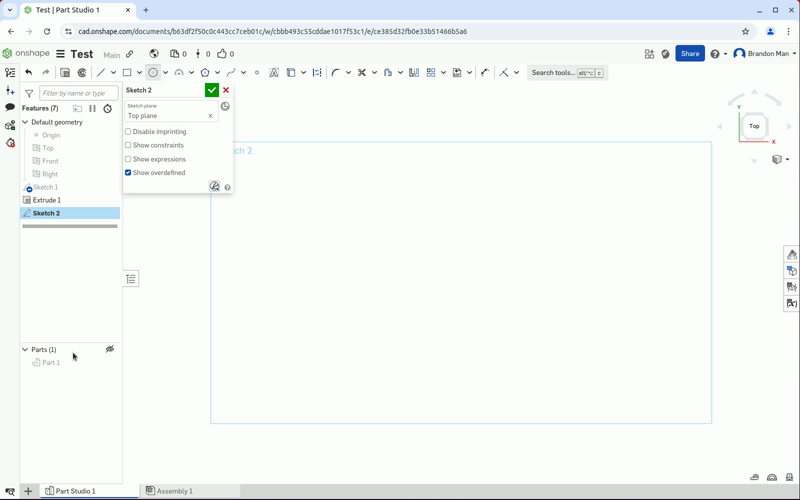
key_down(shift)
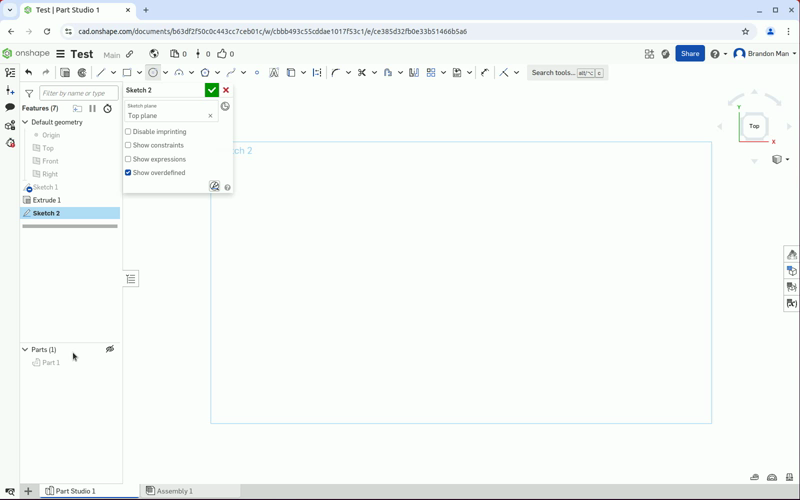
mouse_move(527, 320)
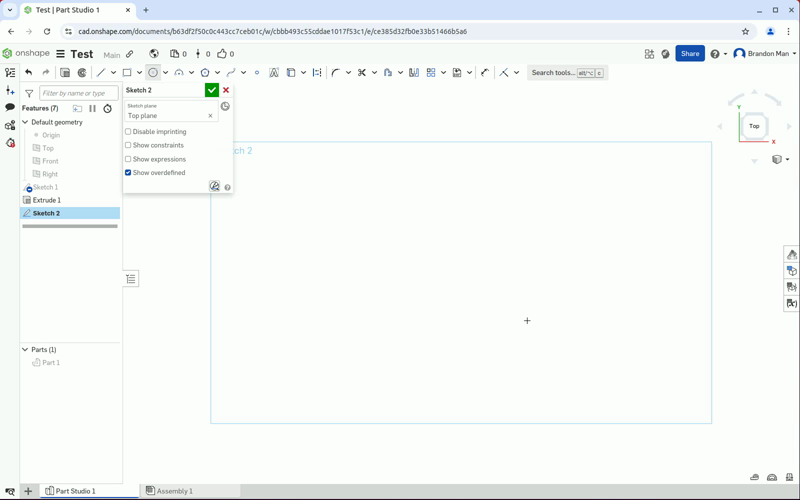
click(527, 320)
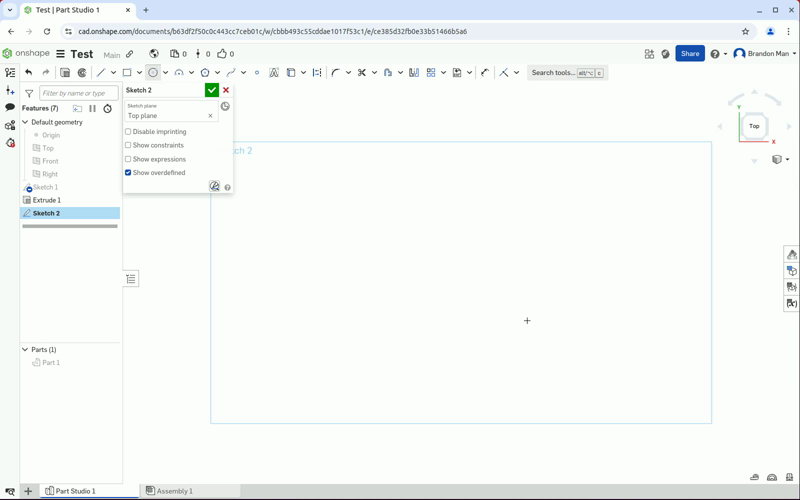
key_up(shift)
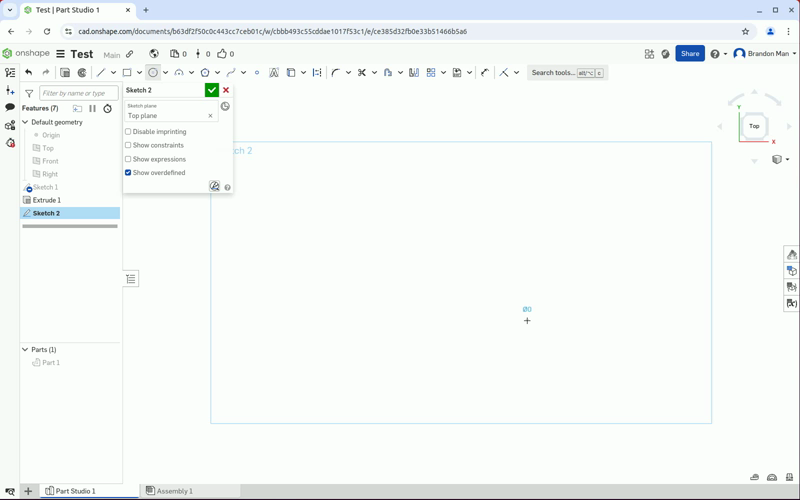
mouse_move(565, 320)
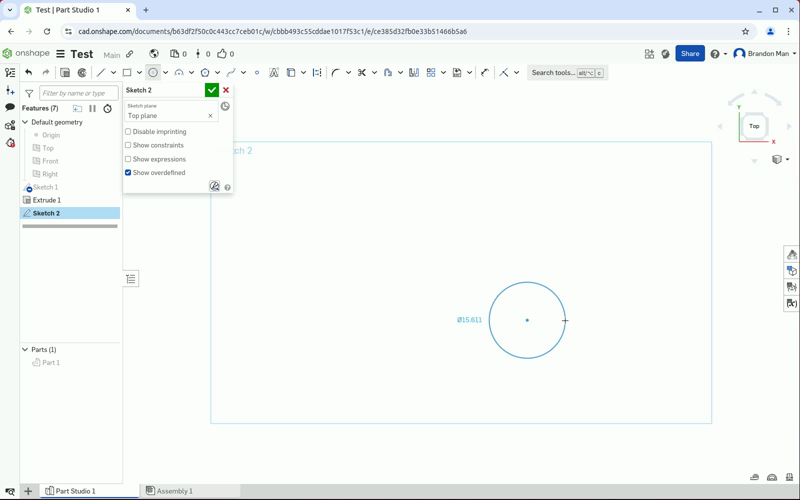
click(565, 320)
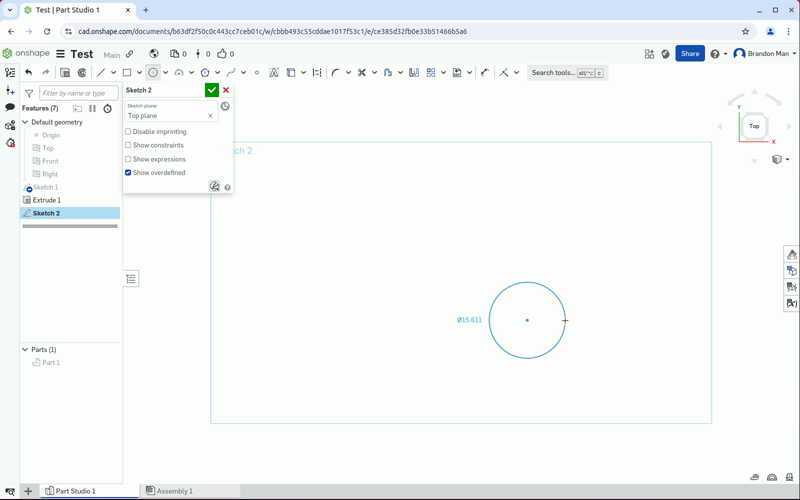
key(esc)
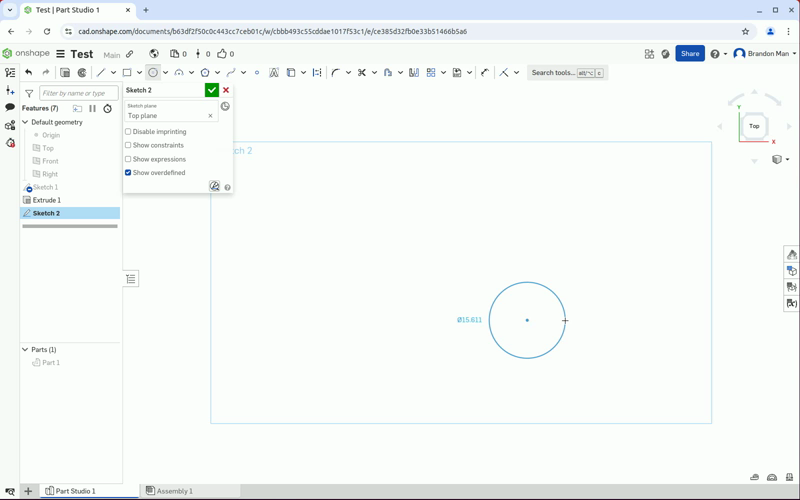
key(c)
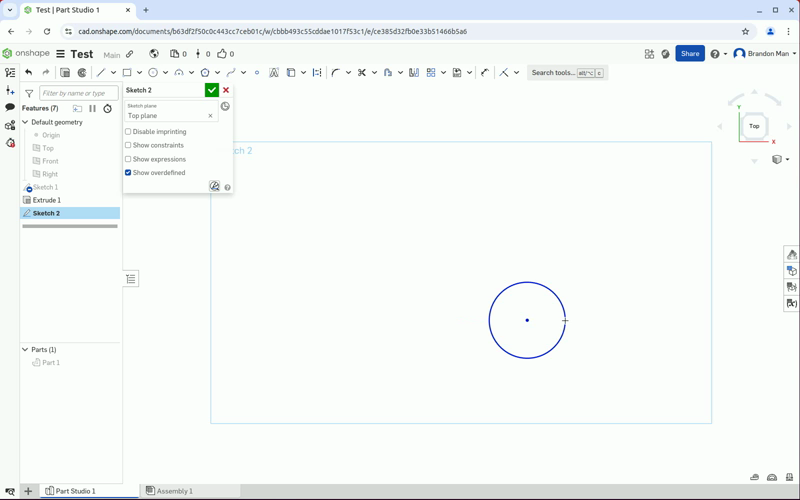
key_down(shift)
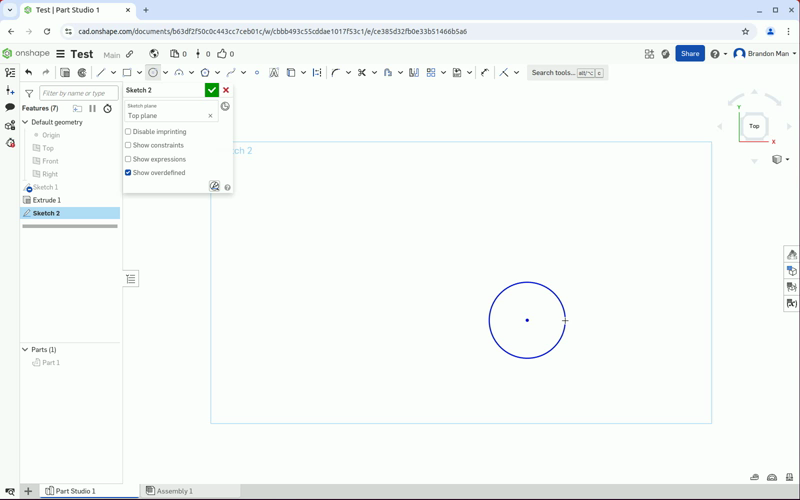
mouse_move(527, 320)
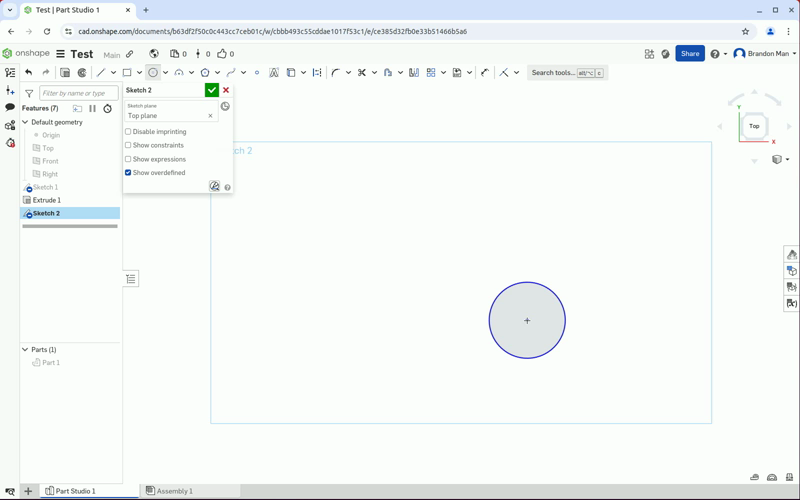
click(527, 320)
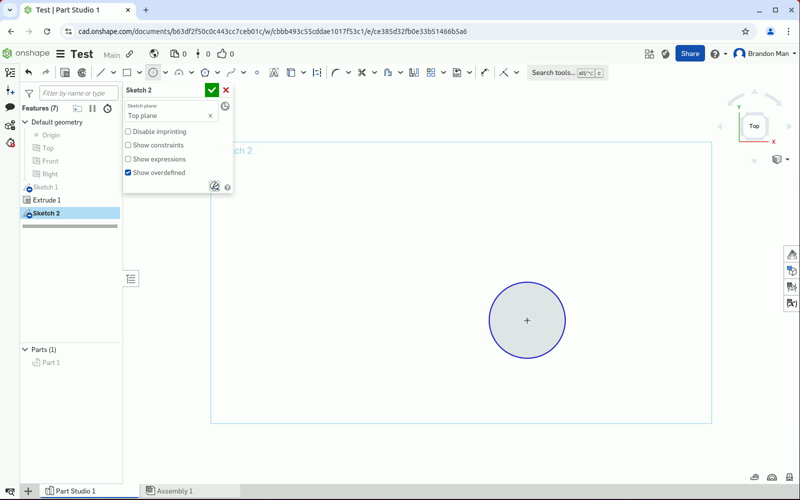
key_up(shift)
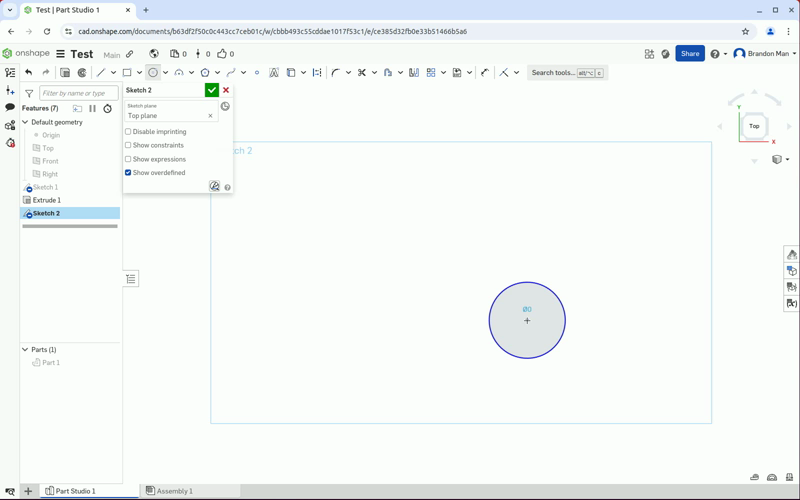
mouse_move(558, 320)
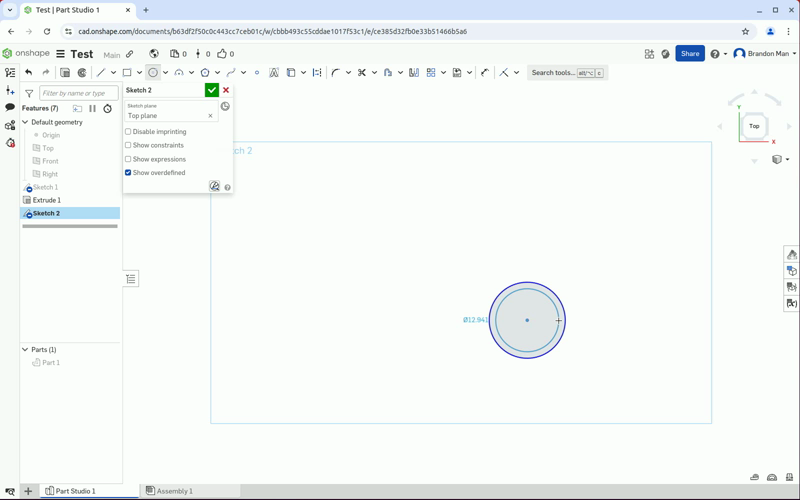
click(558, 320)
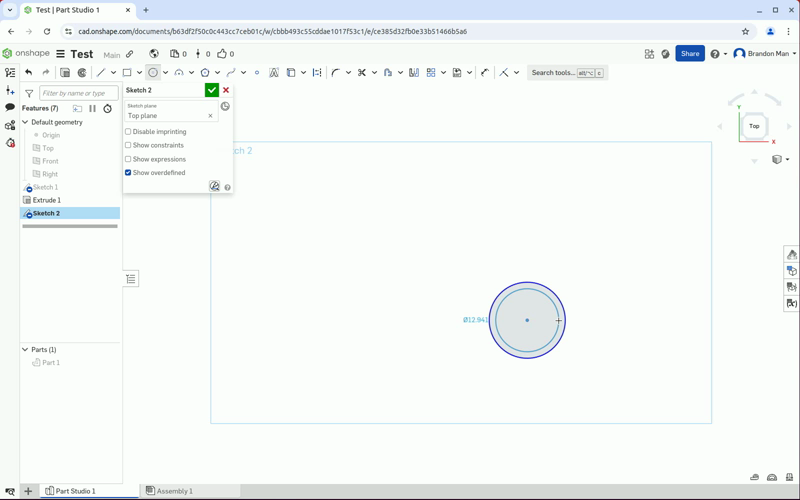
key(esc)
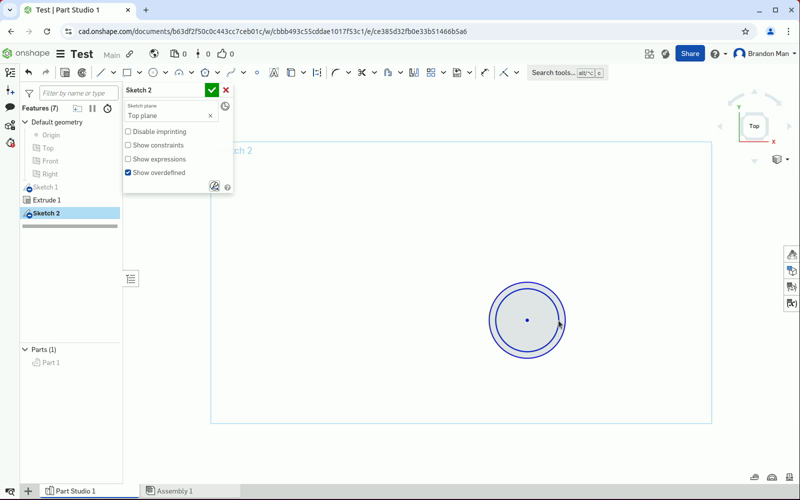
mouse_move(492, 314)
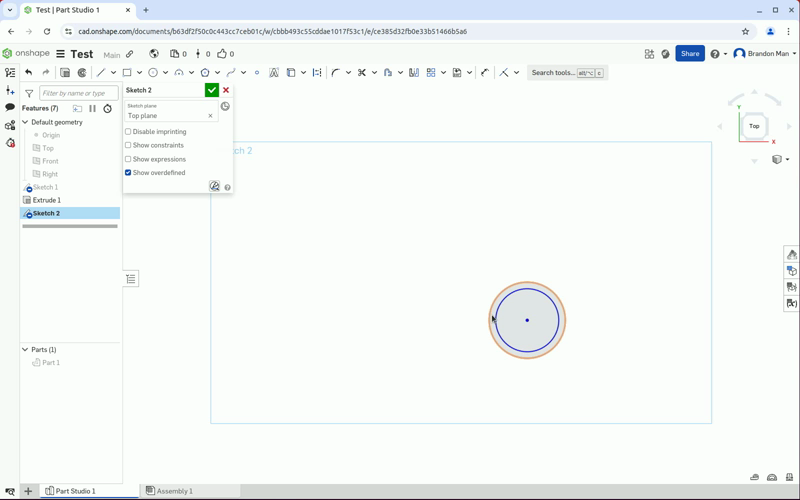
scroll(6)
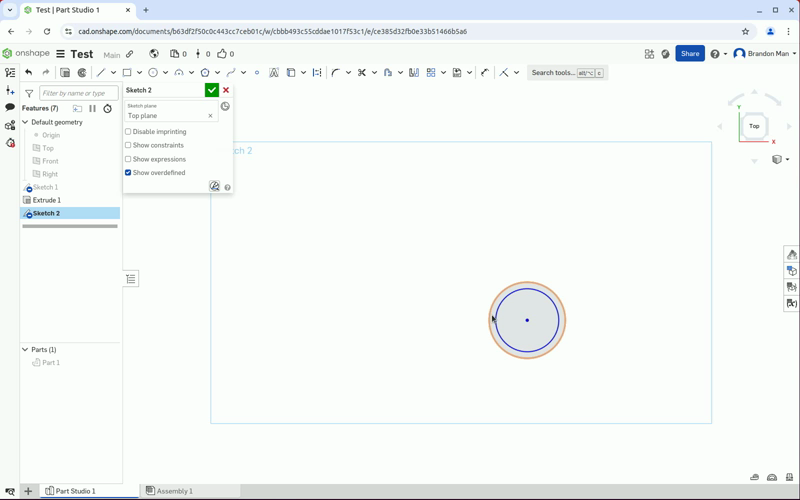
scroll(6)
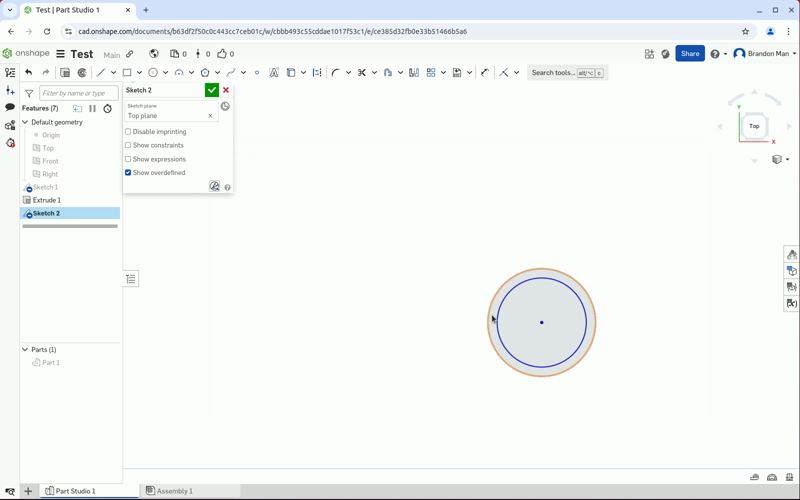
scroll(6)
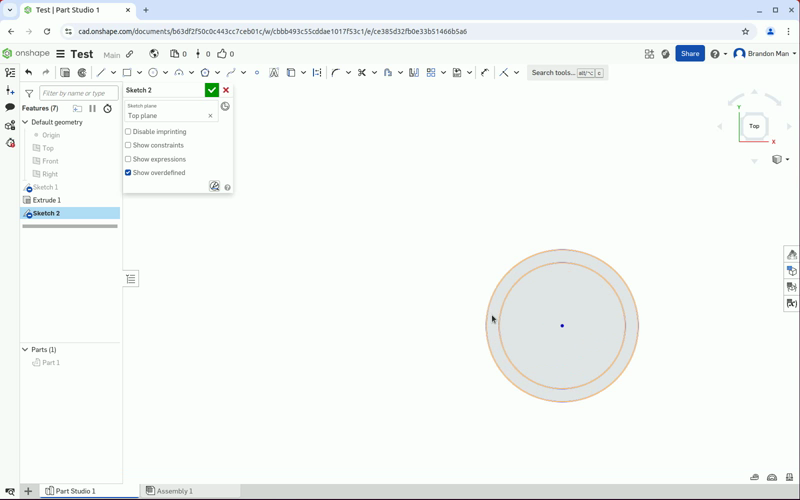
scroll(6)
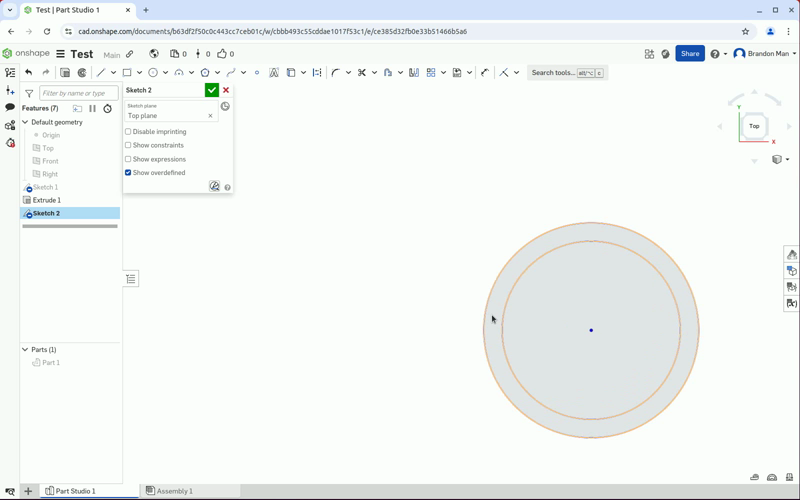
scroll(6)
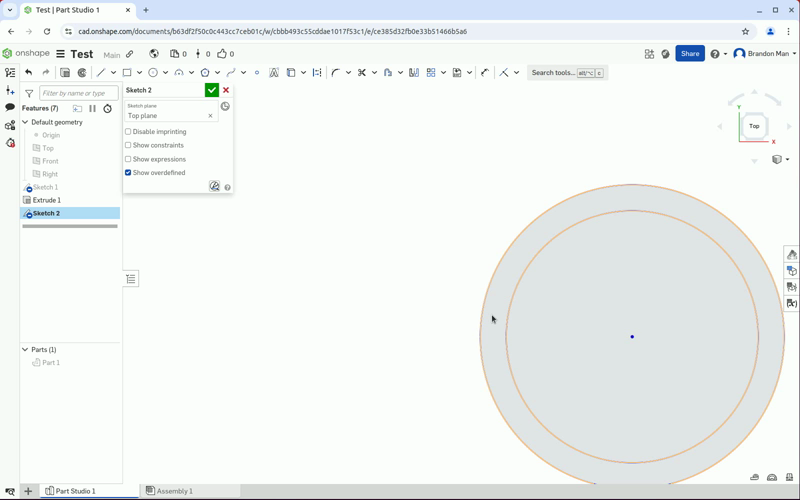
scroll(6)
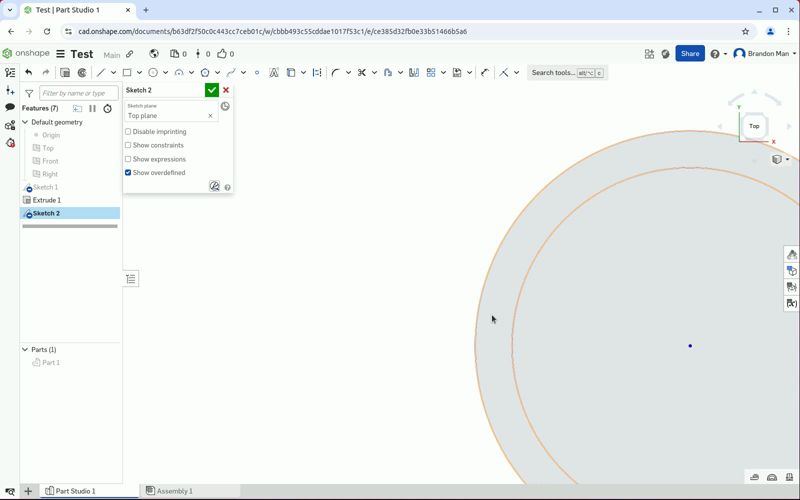
scroll(6)
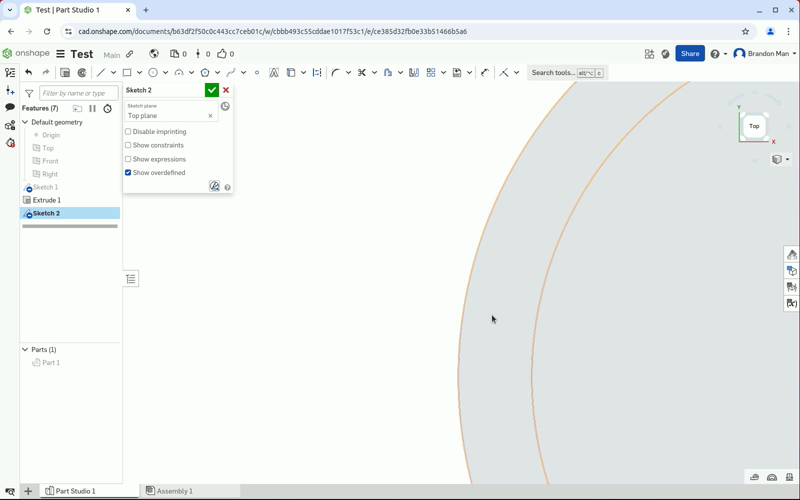
click(492, 314)
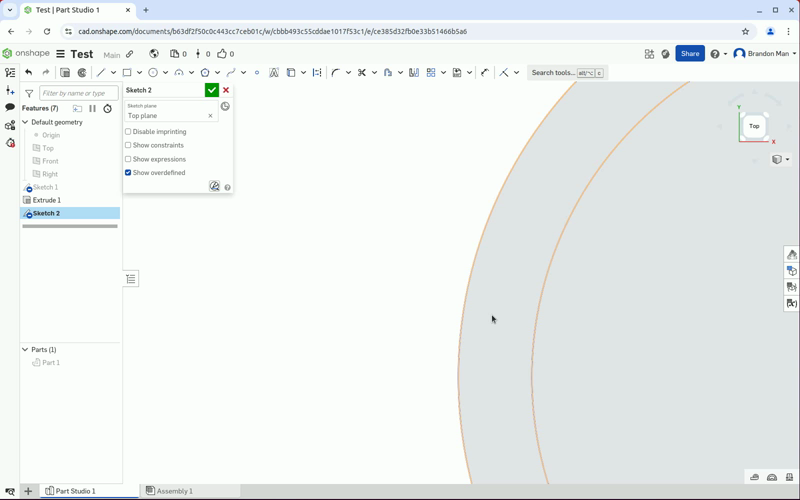
scroll(-6)
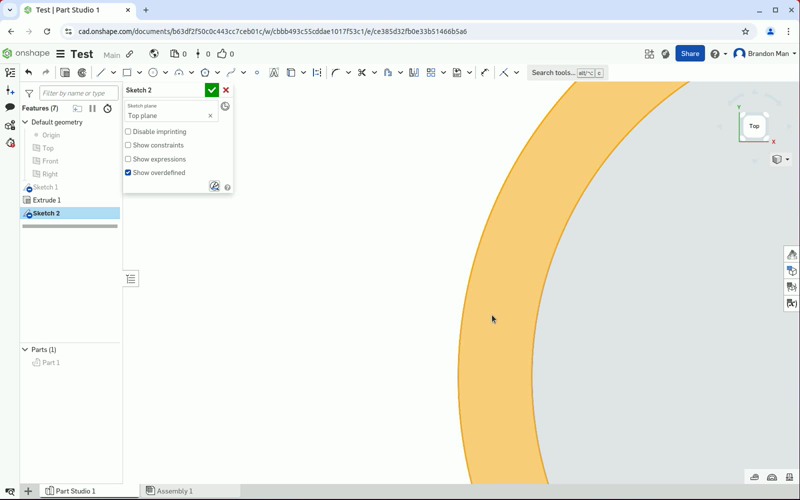
scroll(-6)
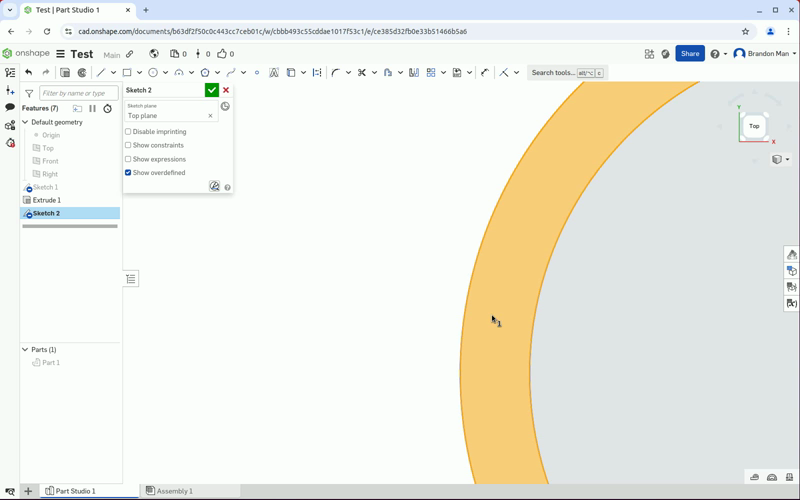
scroll(-6)
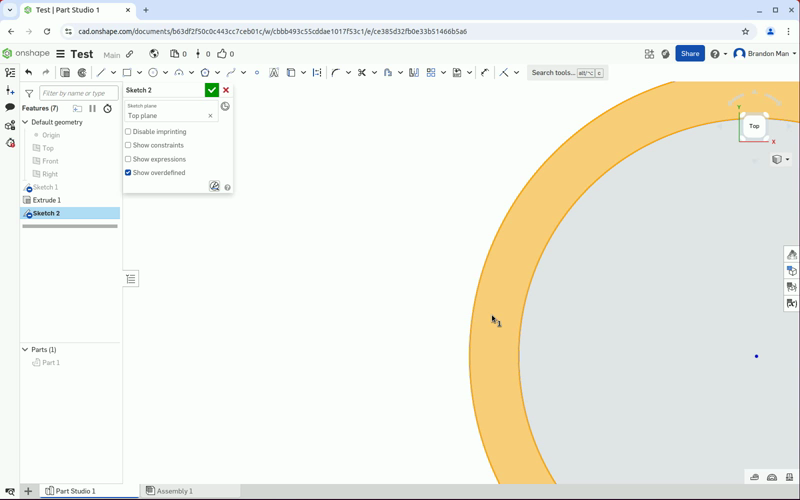
scroll(-6)
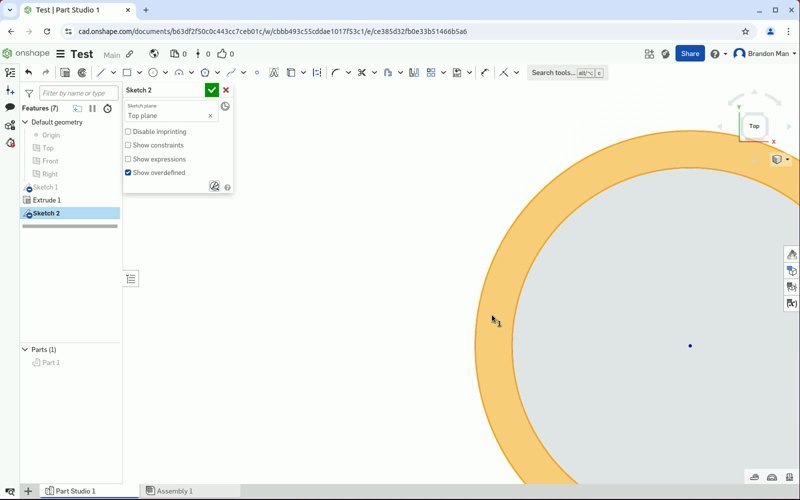
scroll(-6)
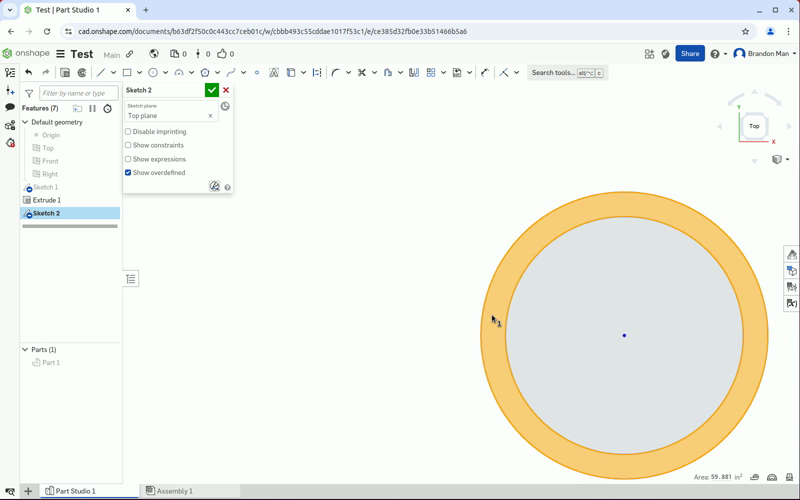
scroll(-6)
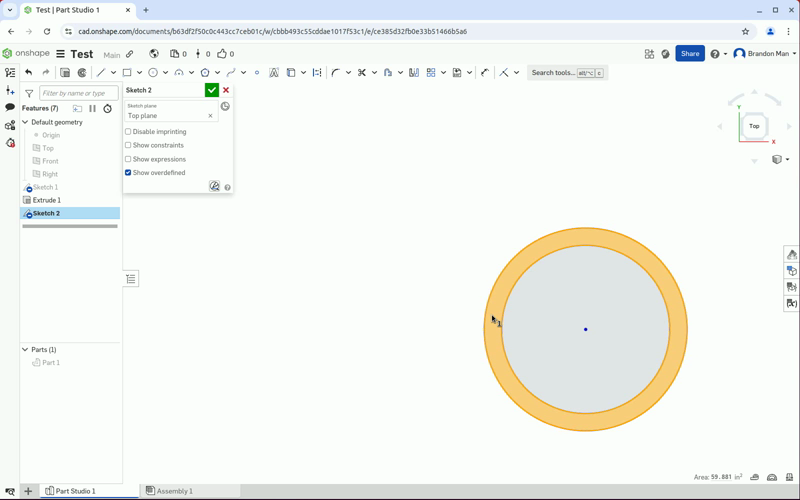
scroll(-6)
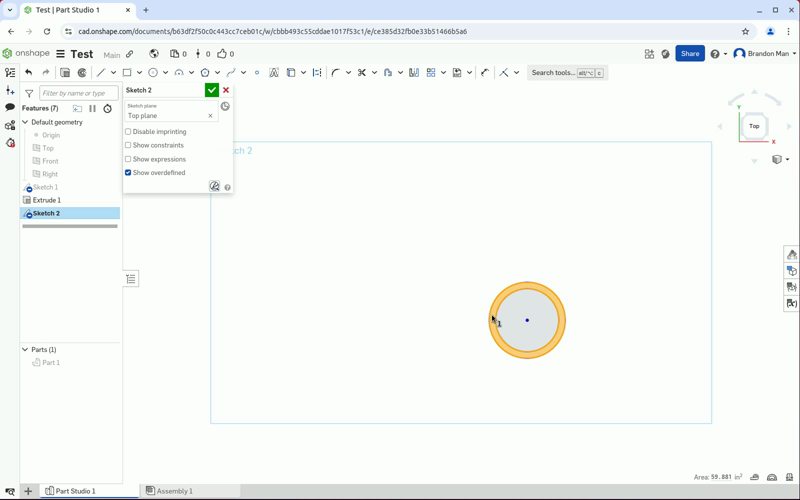
mouse_move(73, 352)
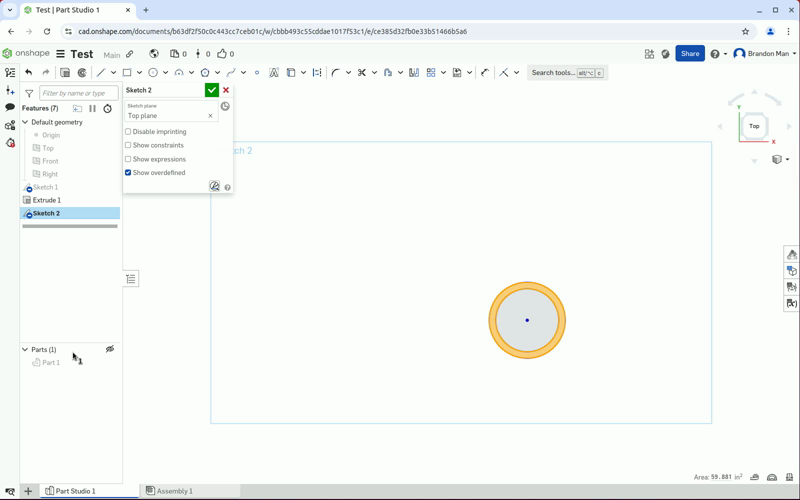
key(shift+y)
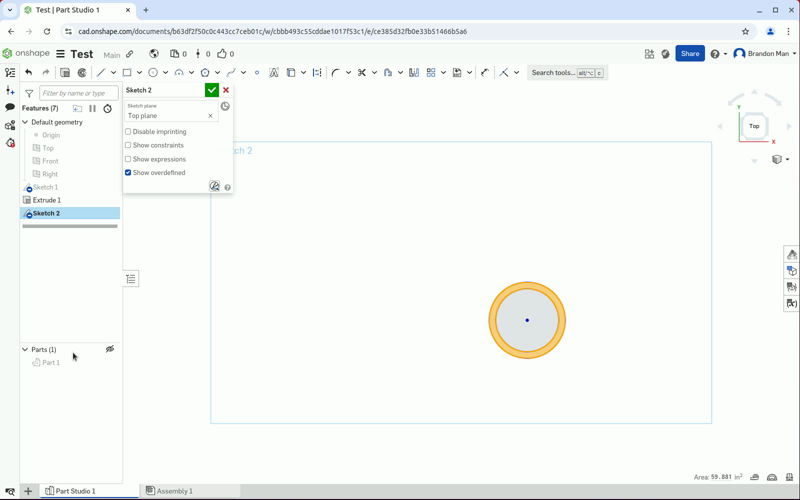
key(shift+e)
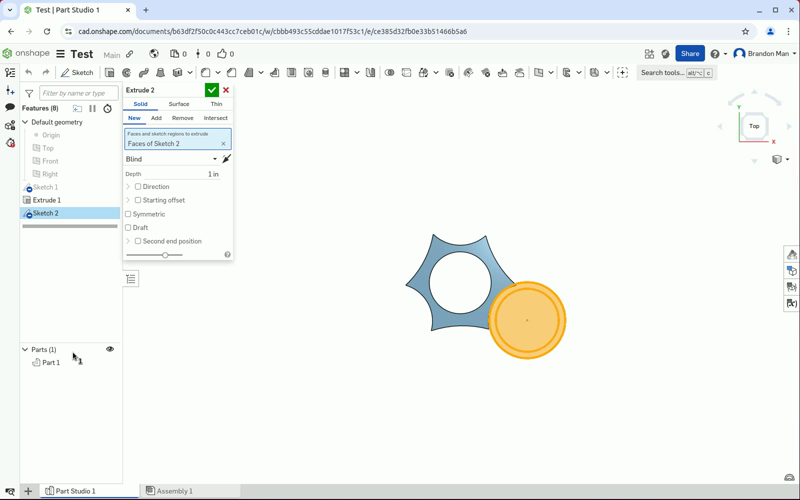
mouse_move(143, 106)
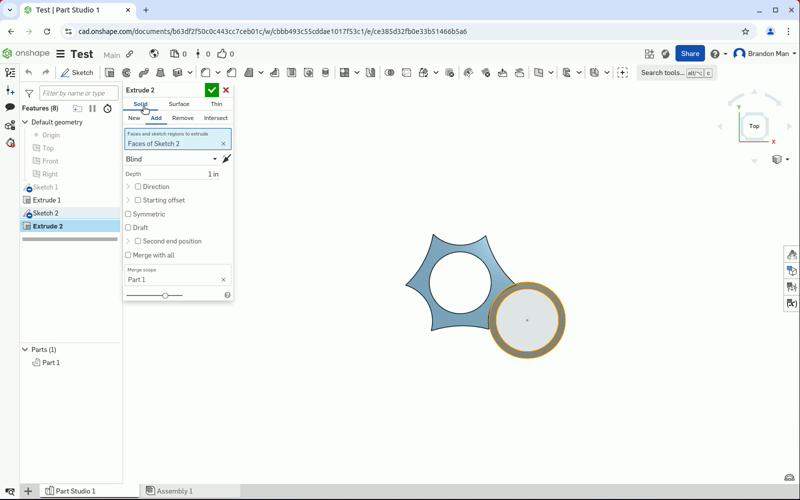
click(143, 106)
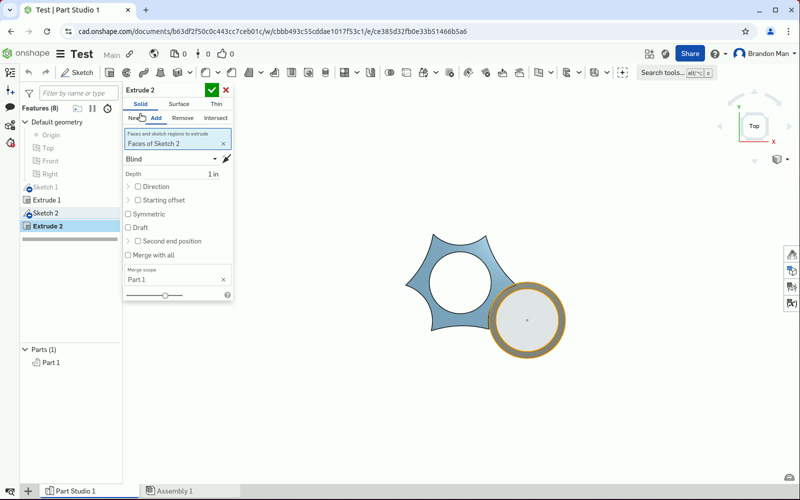
mouse_move(137, 120)
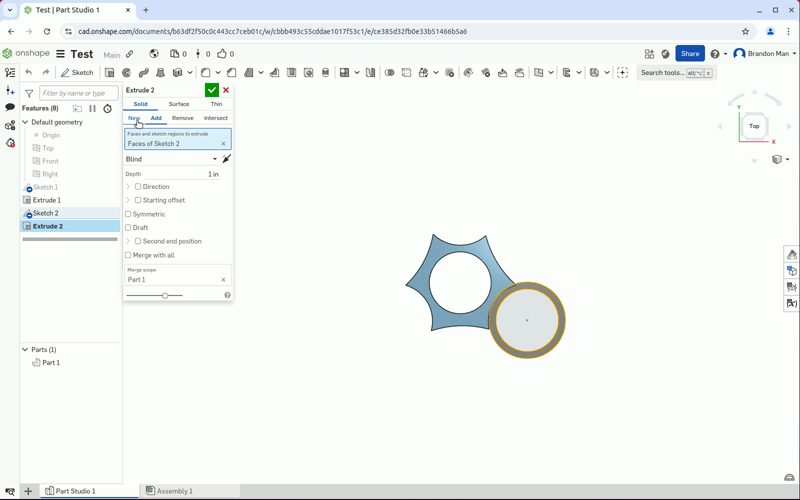
click(137, 120)
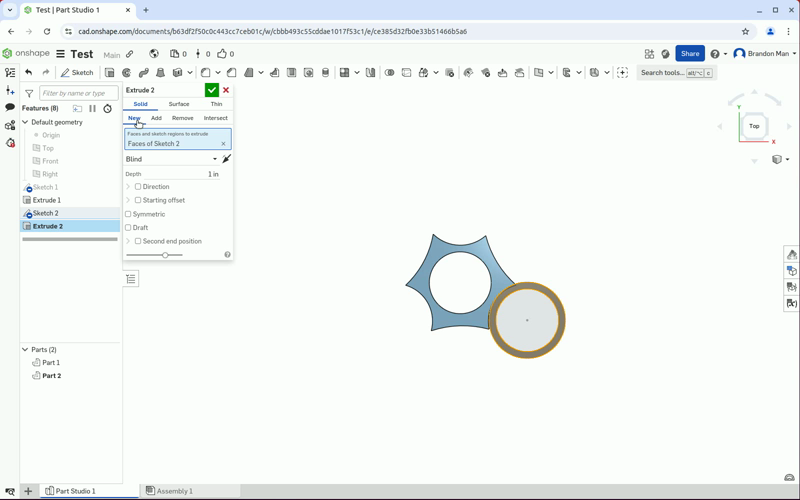
key(tab, 4)
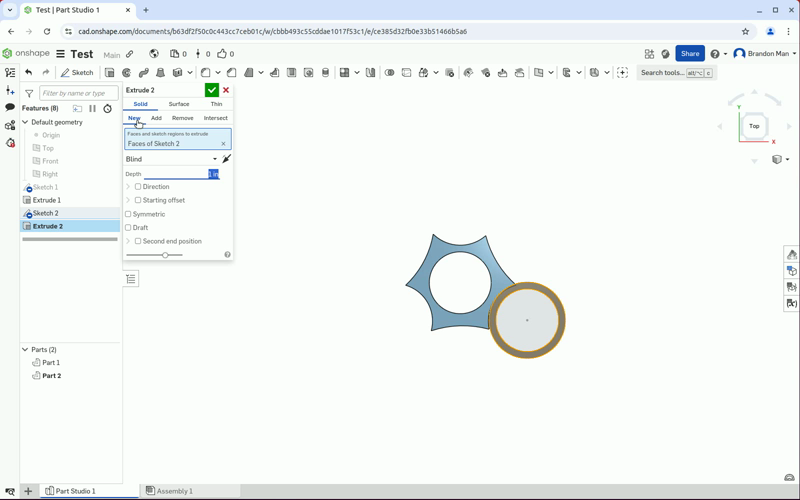
text(3.129)
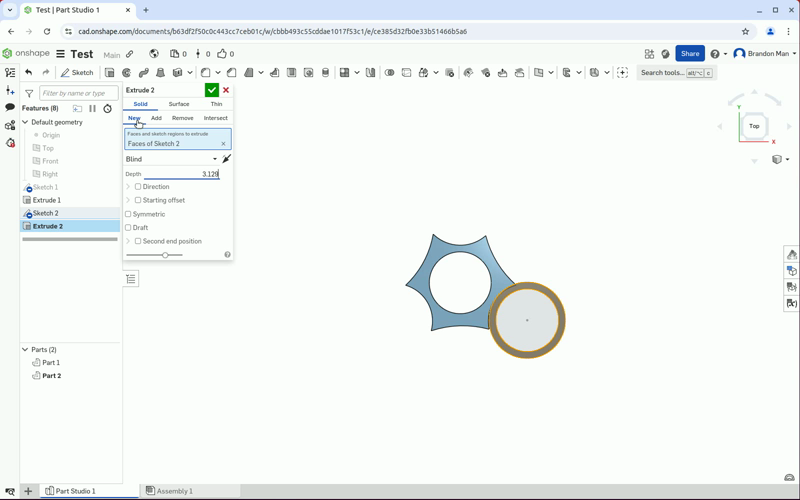
key(enter)
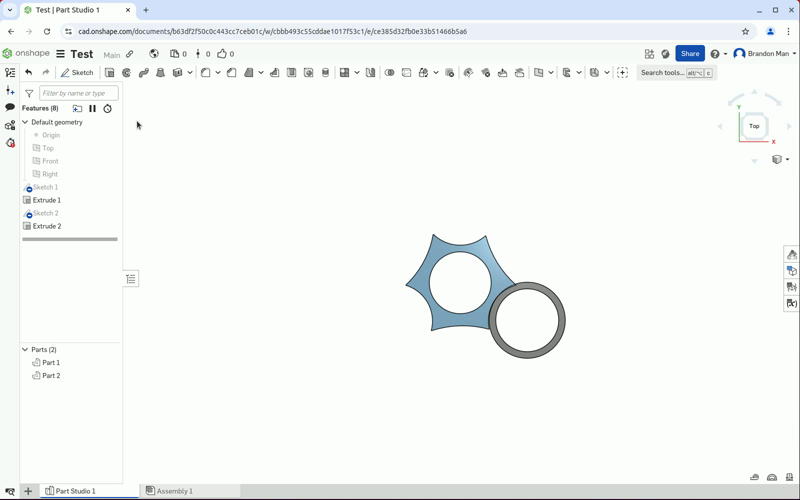
key(shift+h)
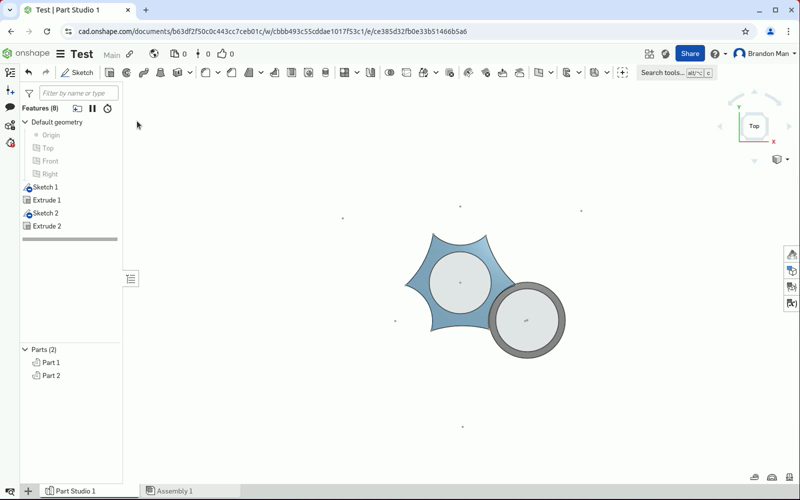
key(shift+h)
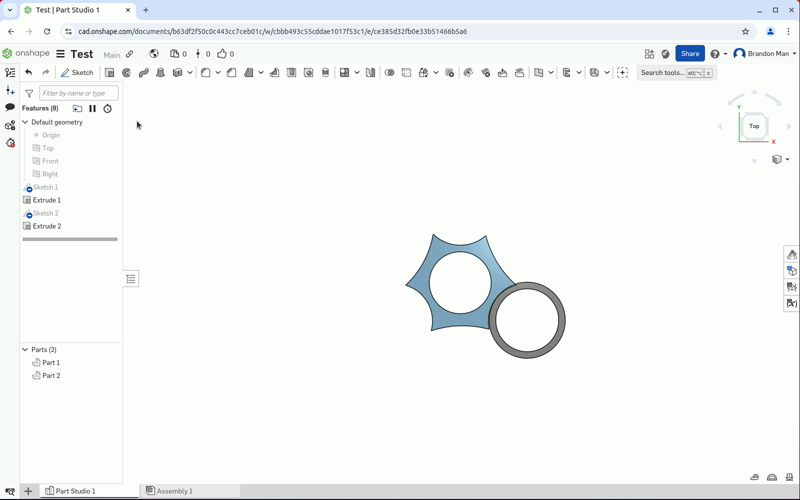
mouse_move(73, 189)
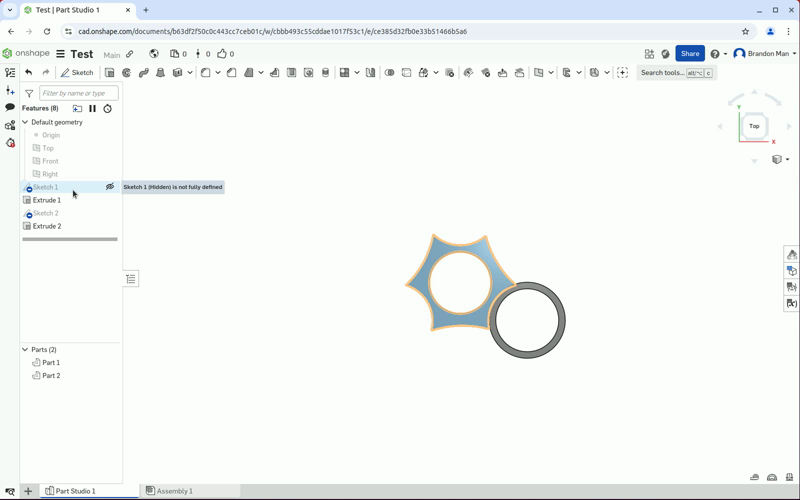
click(73, 189)
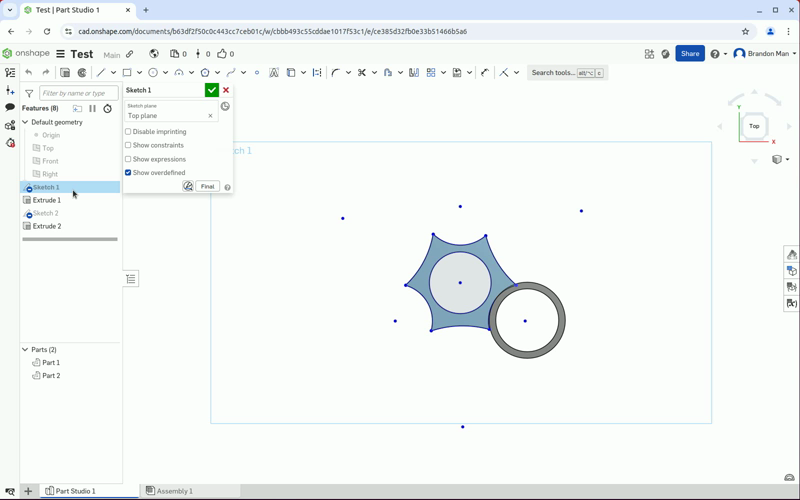
mouse_move(229, 92)
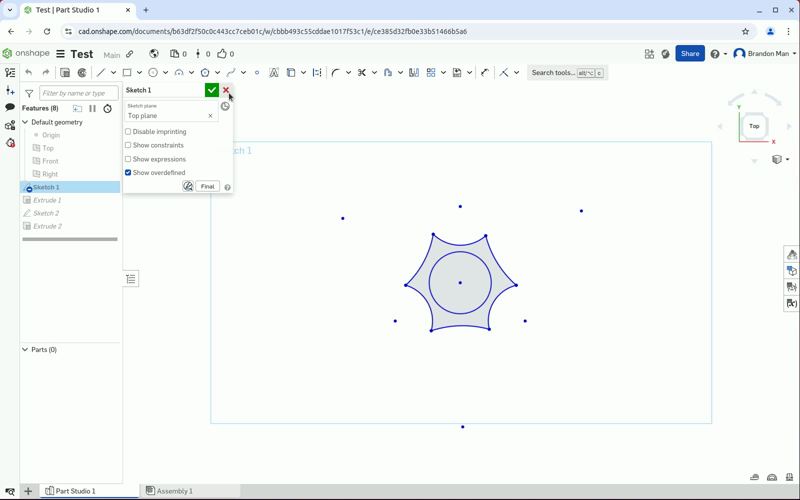
click(229, 92)
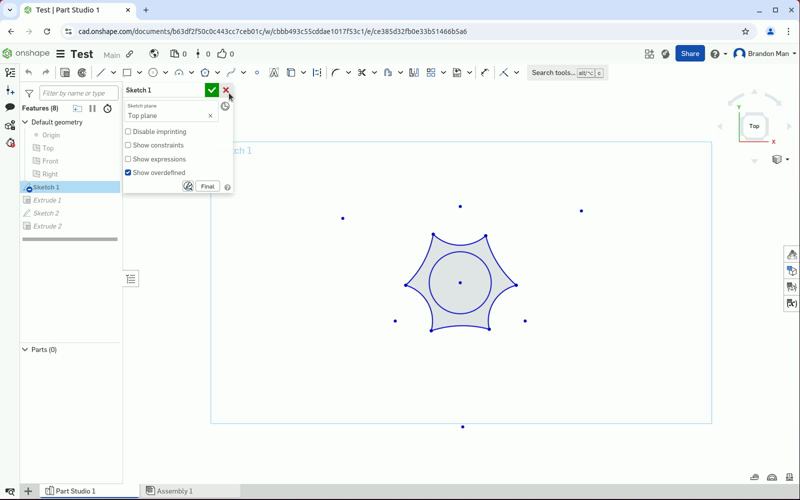
key(shift+s)
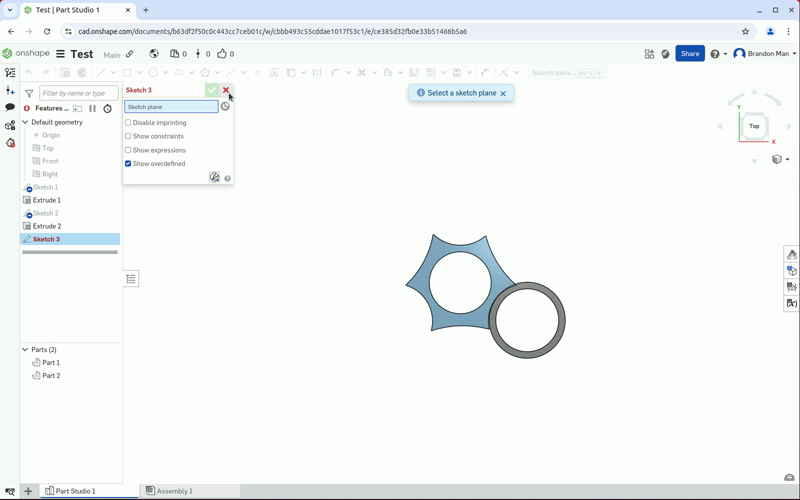
mouse_move(73, 150)
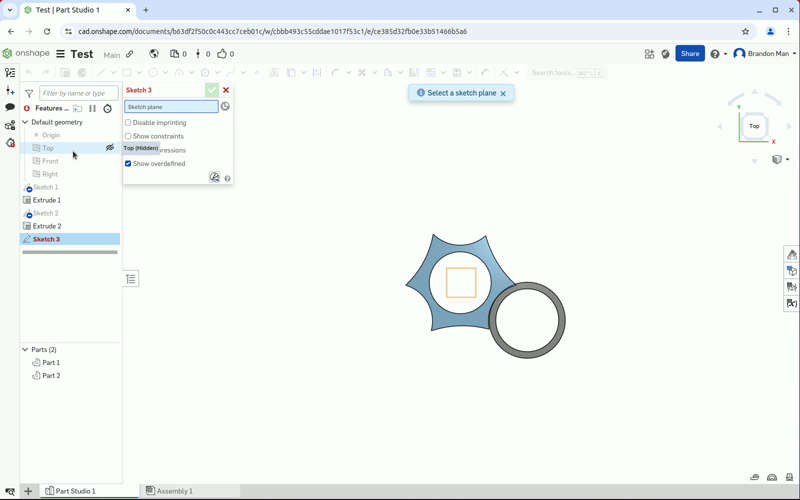
click(73, 150)
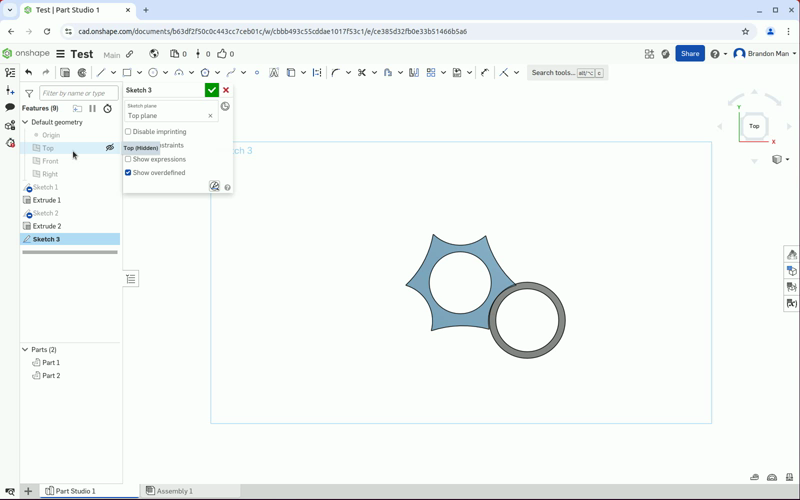
mouse_move(73, 352)
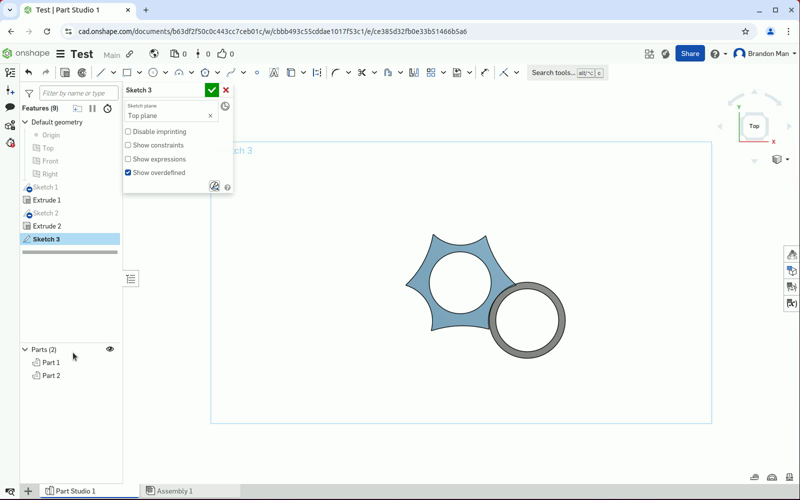
key(y)
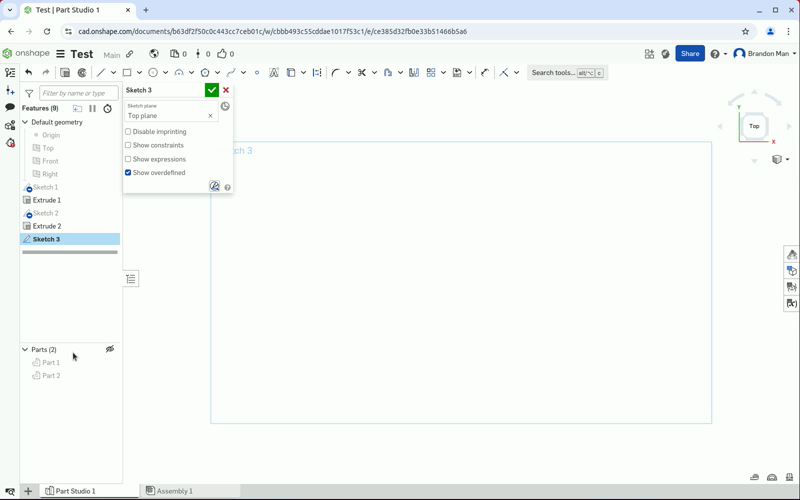
key(c)
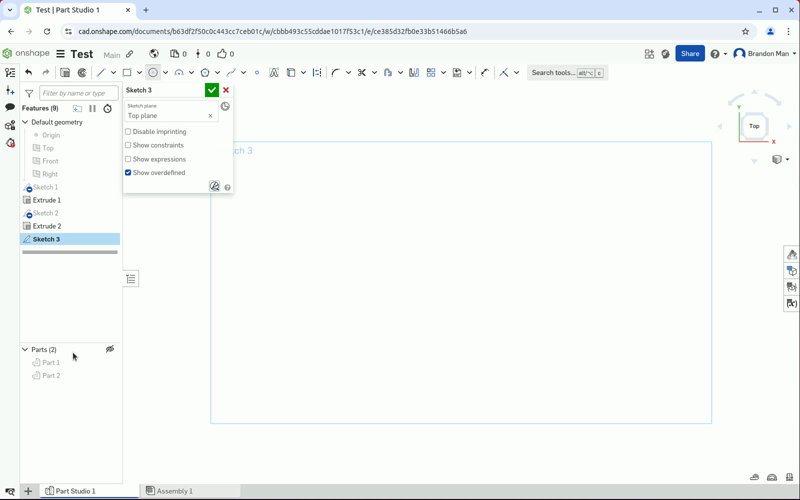
key_down(shift)
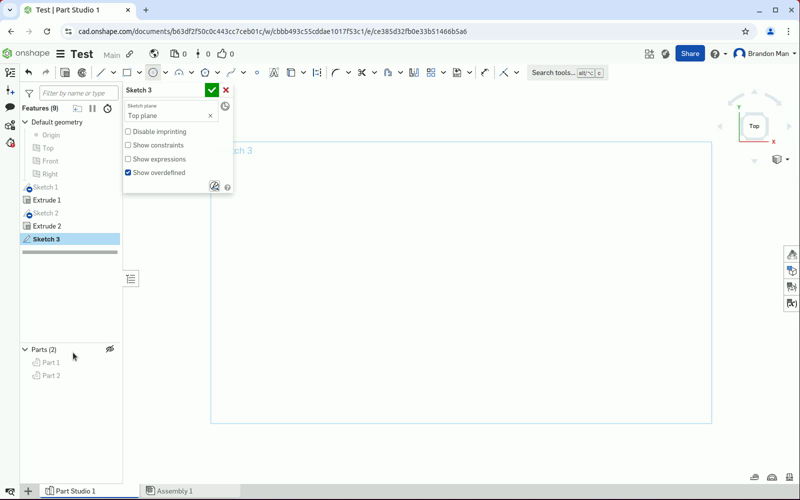
mouse_move(461, 207)
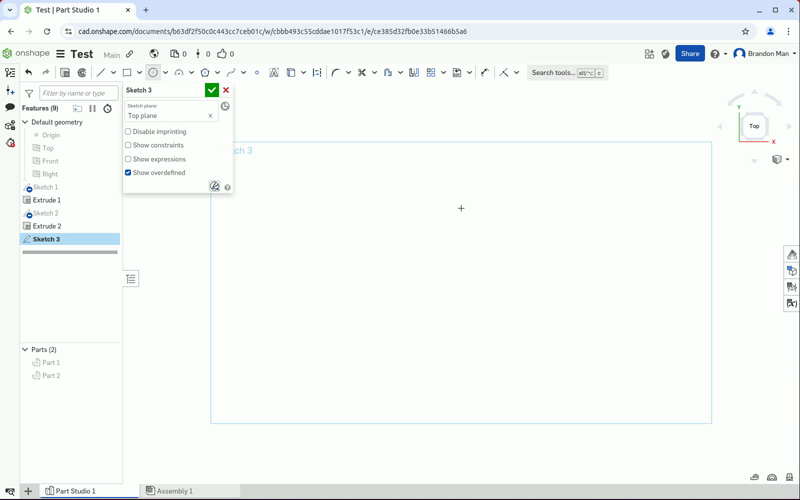
click(461, 207)
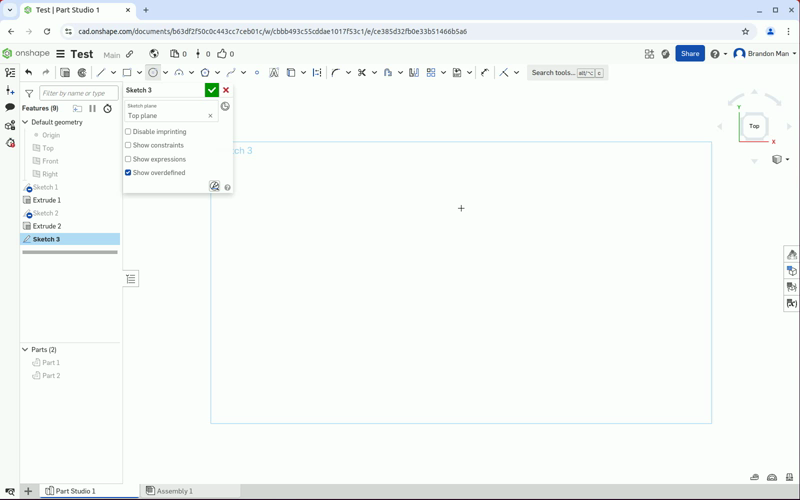
key_up(shift)
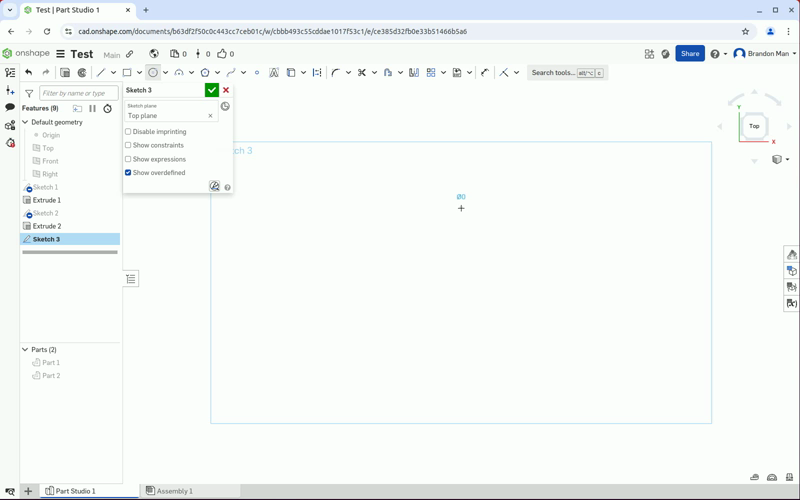
mouse_move(499, 207)
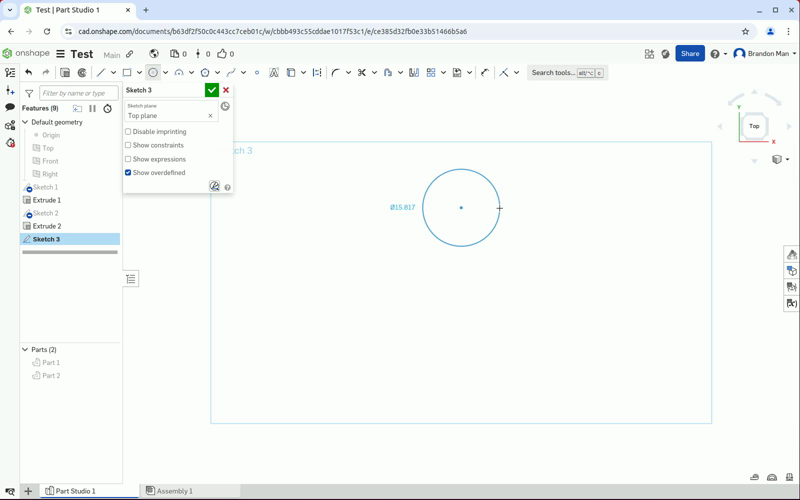
click(499, 207)
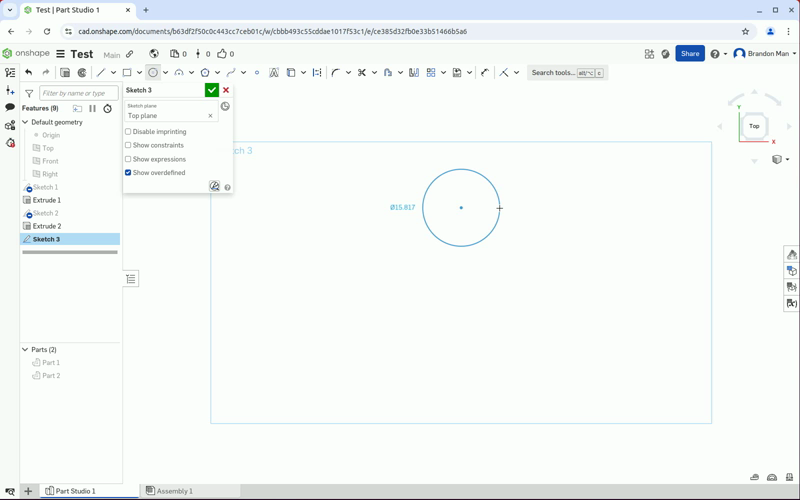
key(esc)
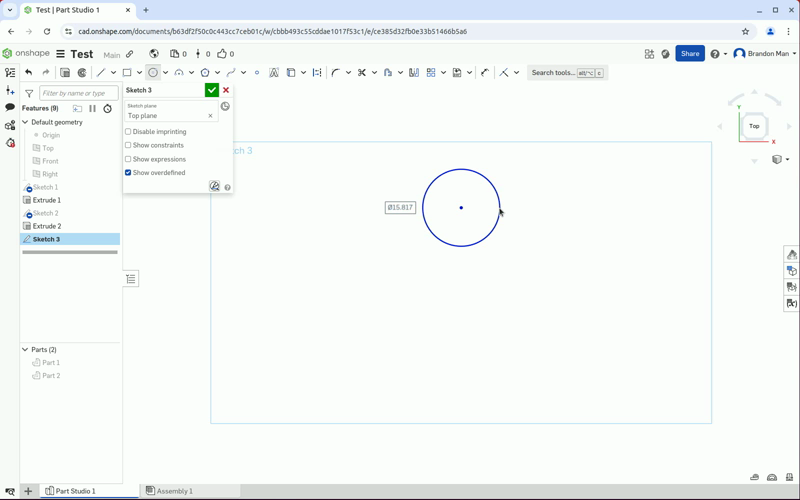
key(c)
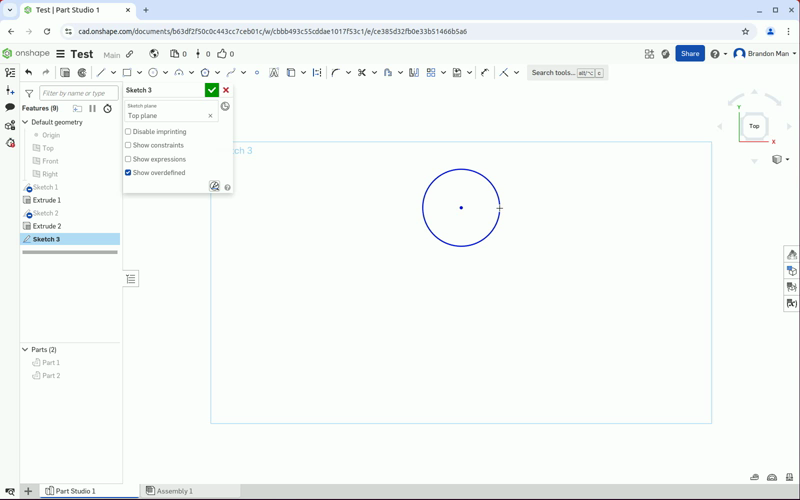
key_down(shift)
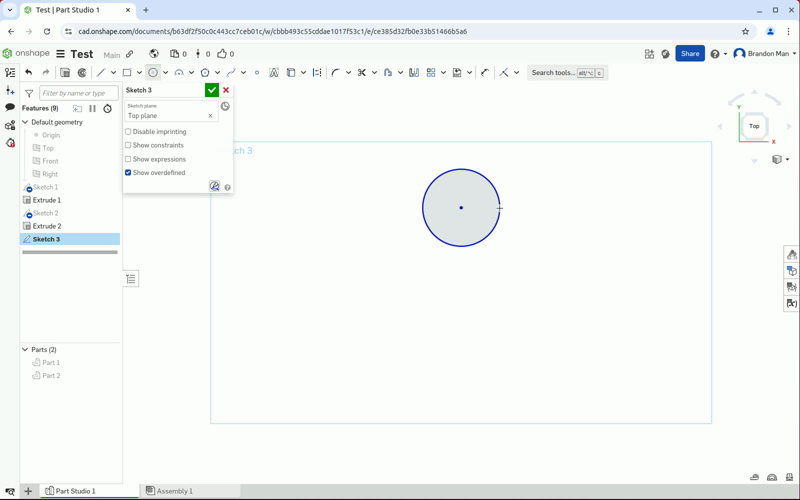
mouse_move(461, 207)
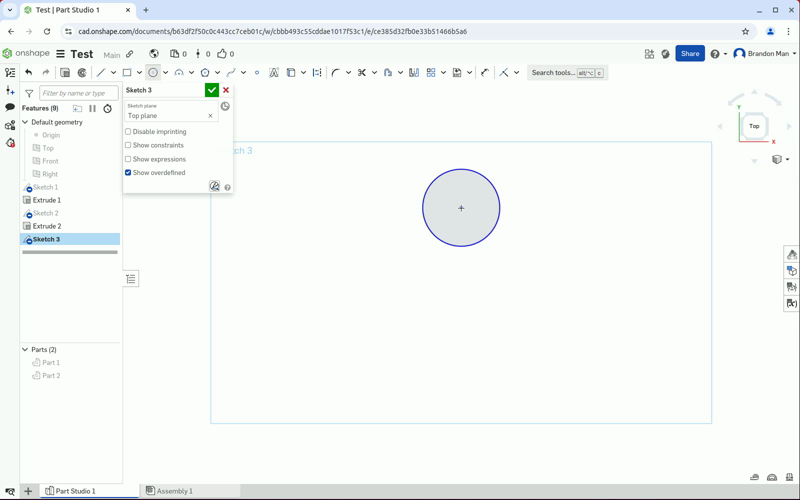
click(461, 207)
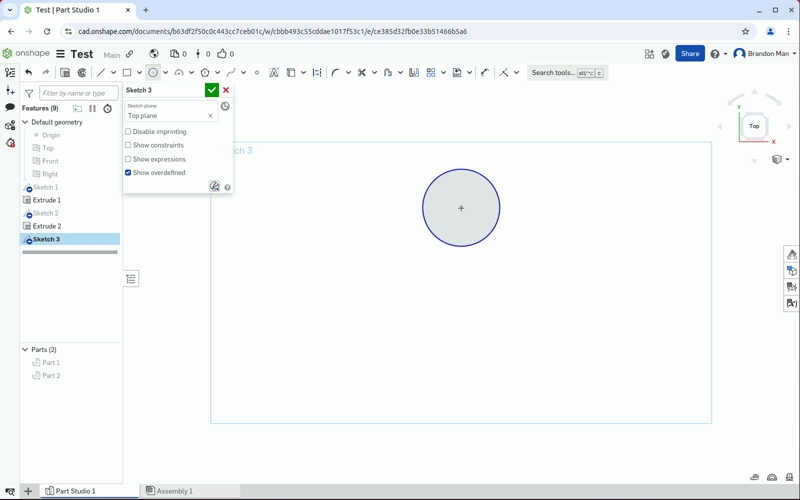
key_up(shift)
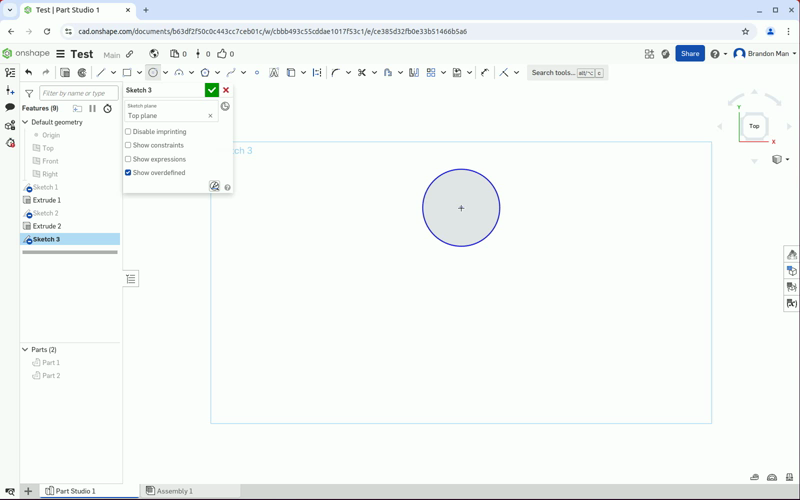
mouse_move(493, 207)
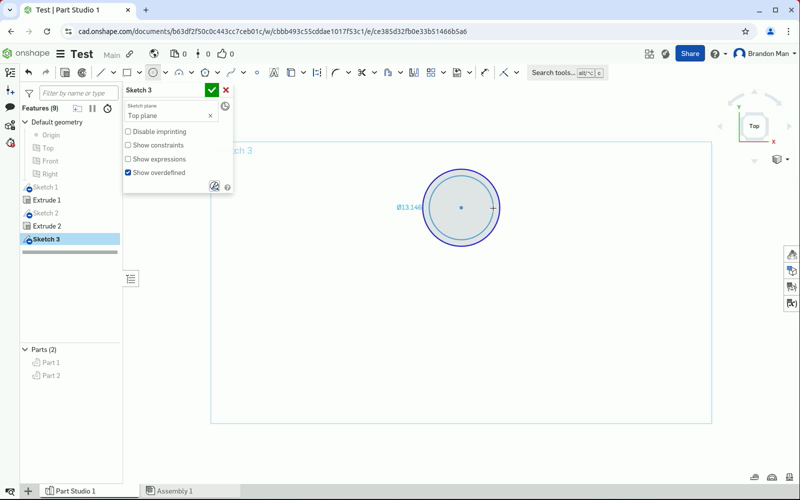
click(493, 207)
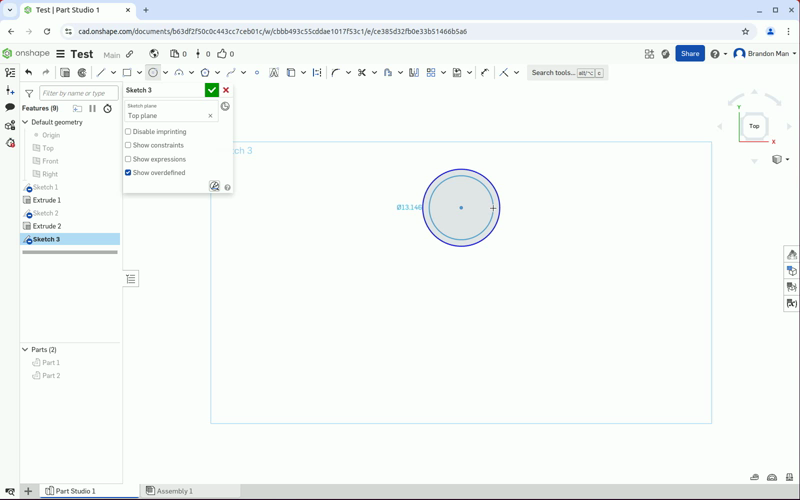
key(esc)
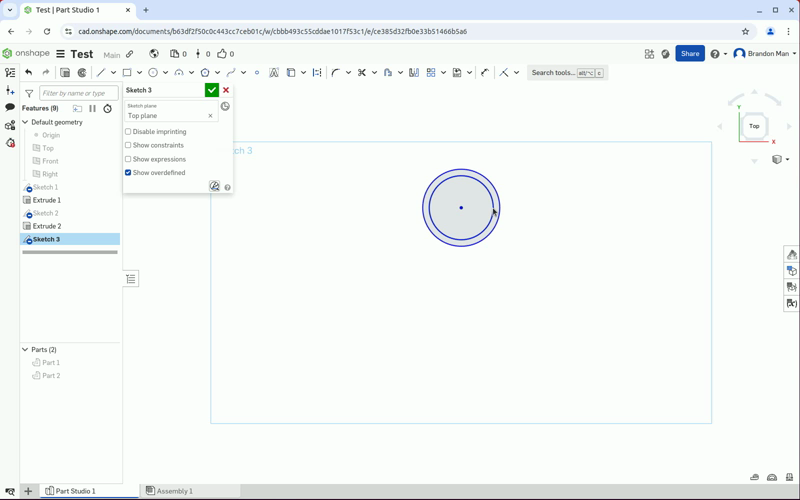
mouse_move(433, 228)
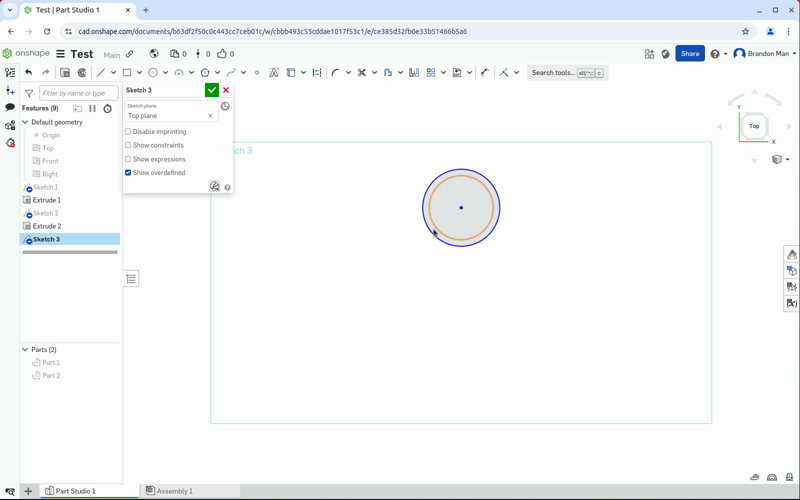
scroll(6)
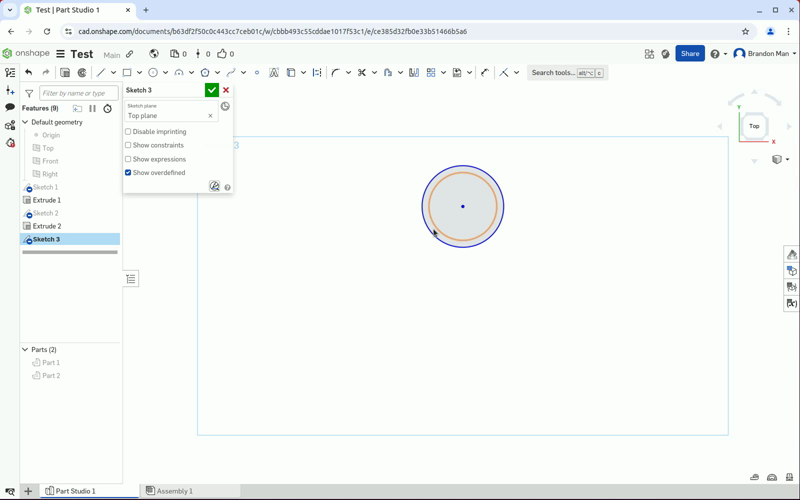
scroll(6)
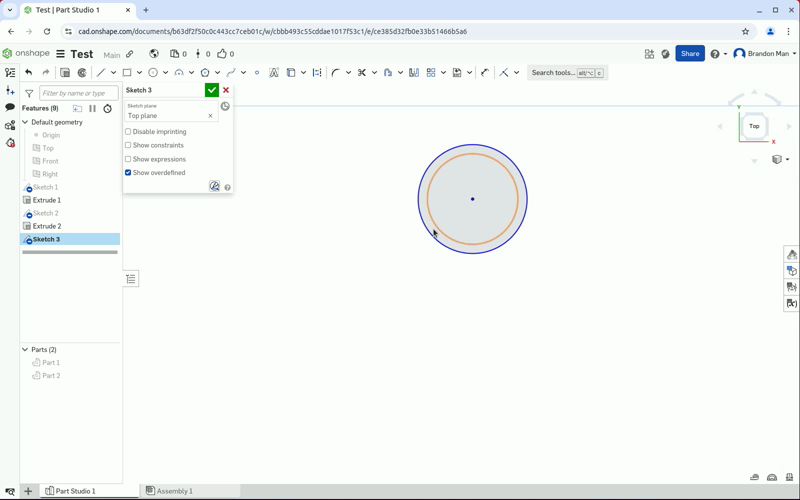
scroll(6)
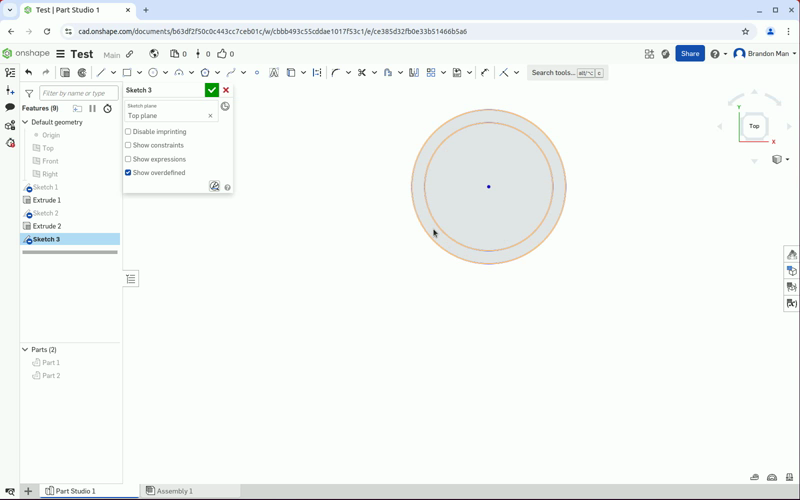
scroll(6)
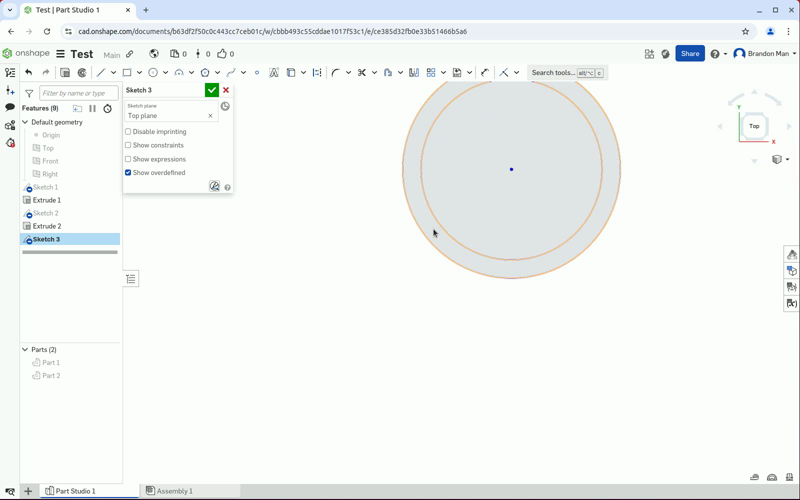
scroll(6)
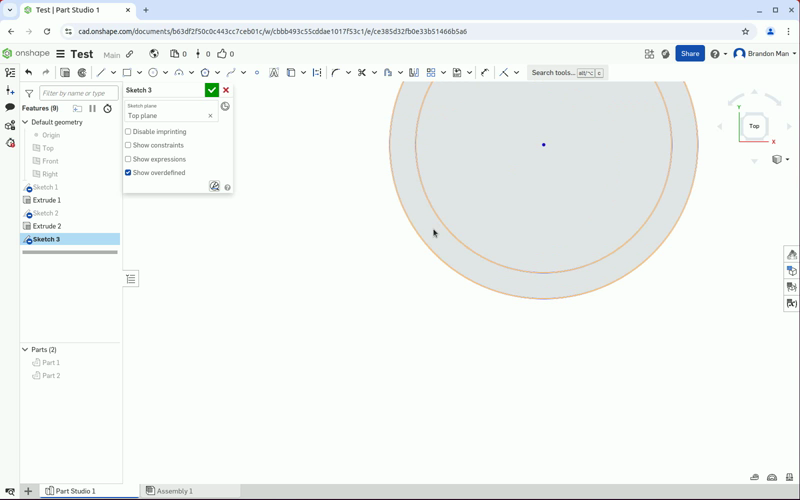
scroll(6)
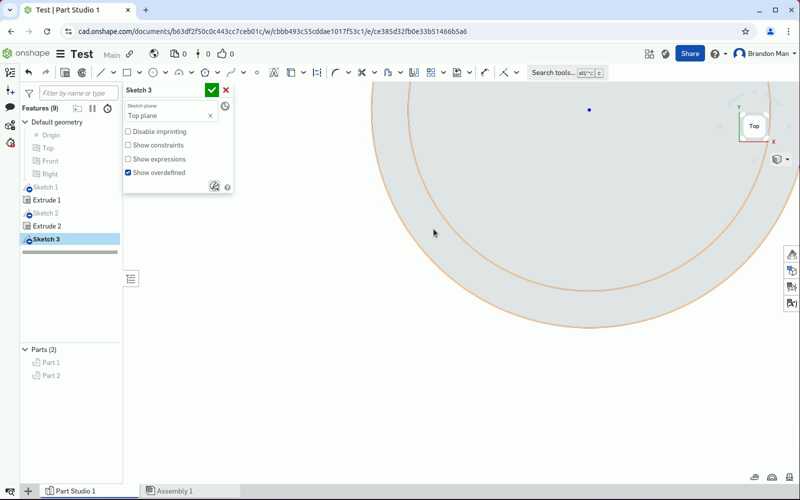
scroll(6)
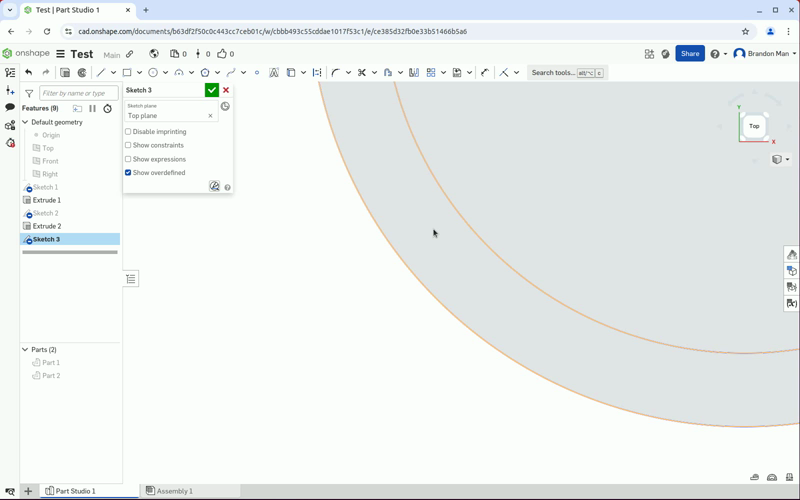
click(433, 228)
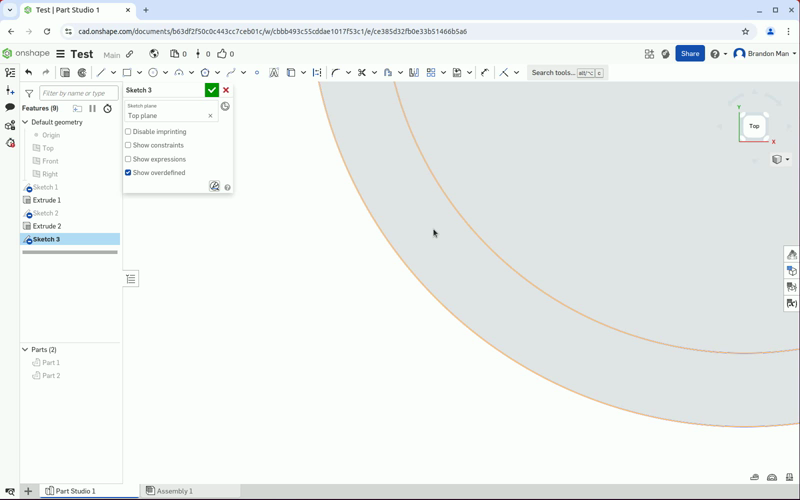
scroll(-6)
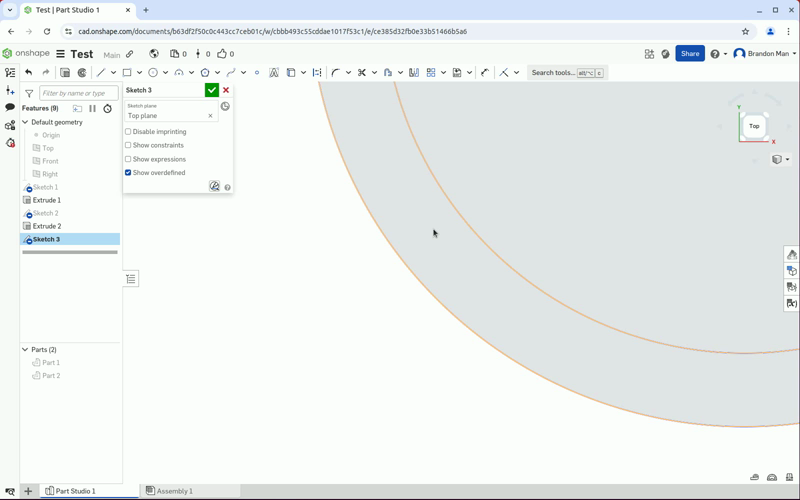
scroll(-6)
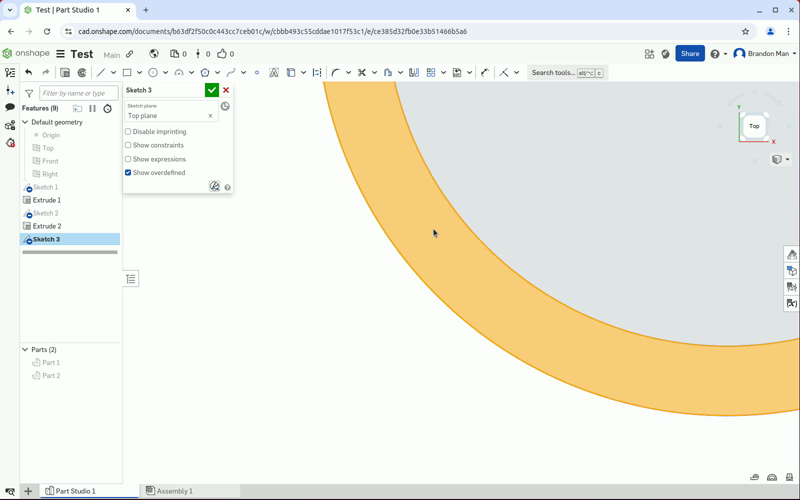
scroll(-6)
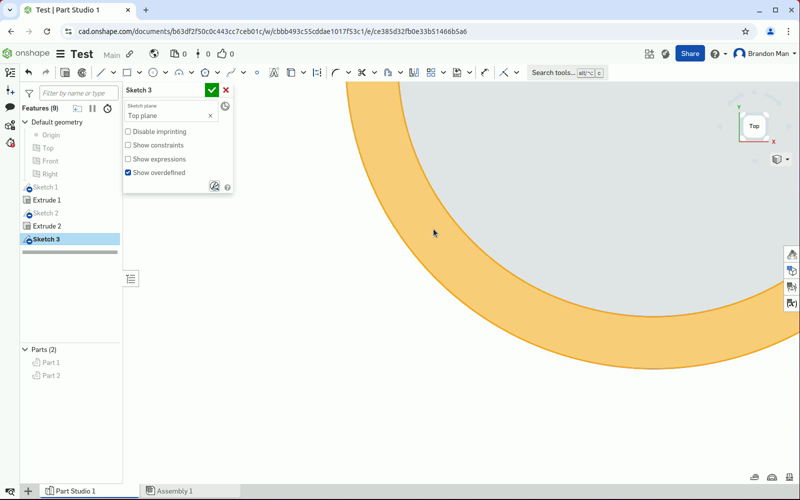
scroll(-6)
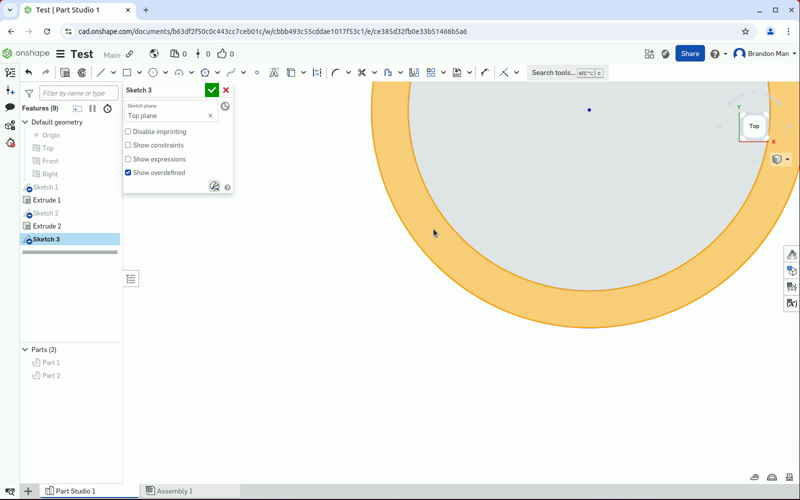
scroll(-6)
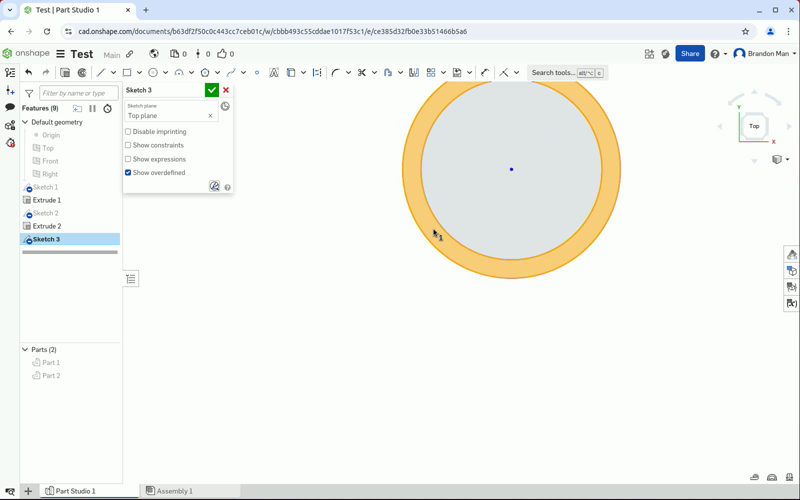
scroll(-6)
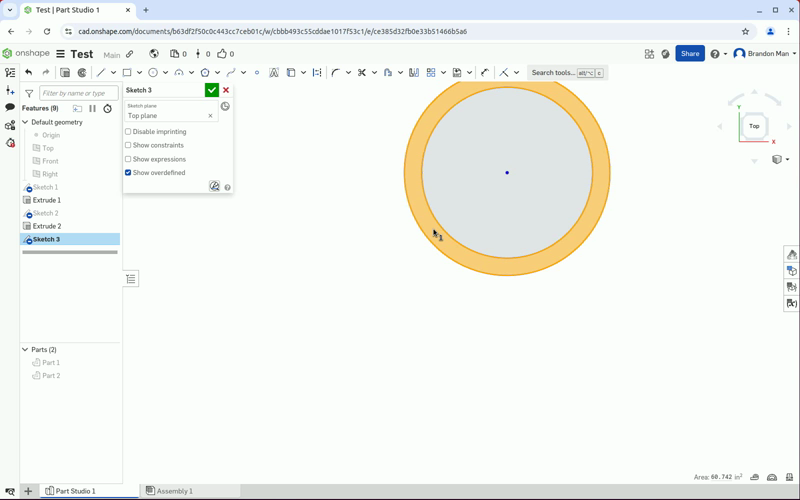
scroll(-6)
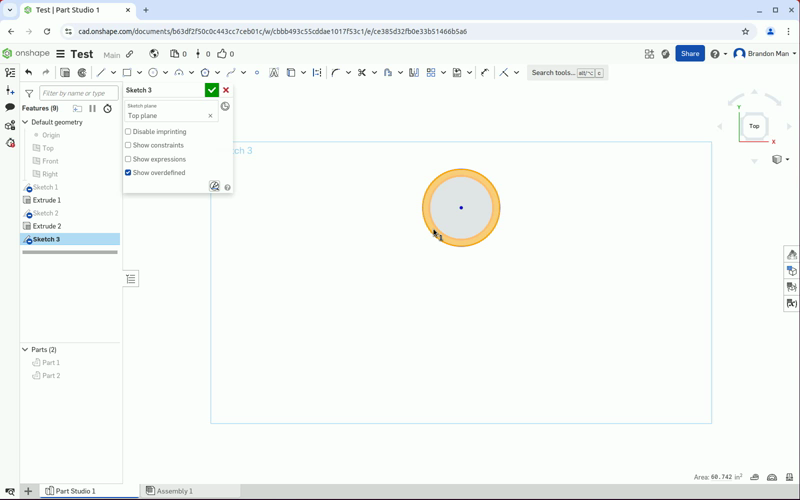
mouse_move(73, 352)
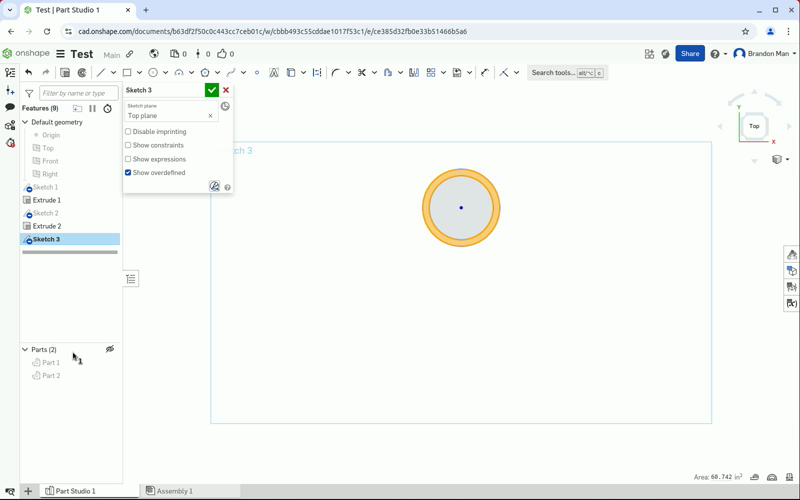
key(shift+y)
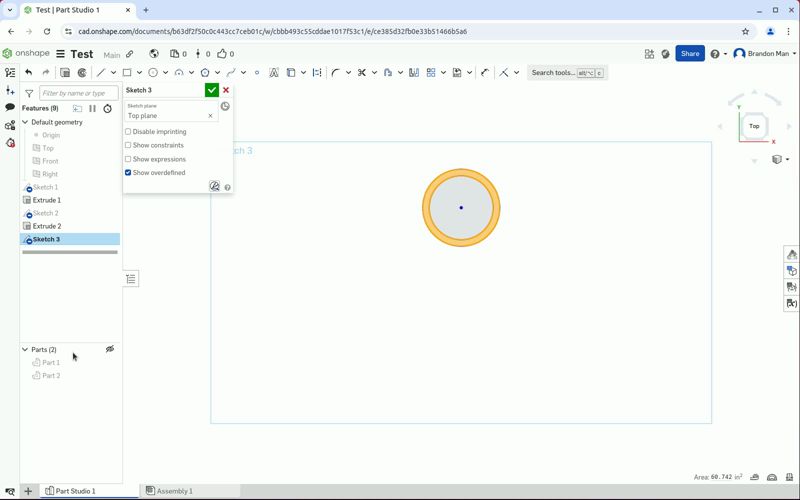
key(shift+e)
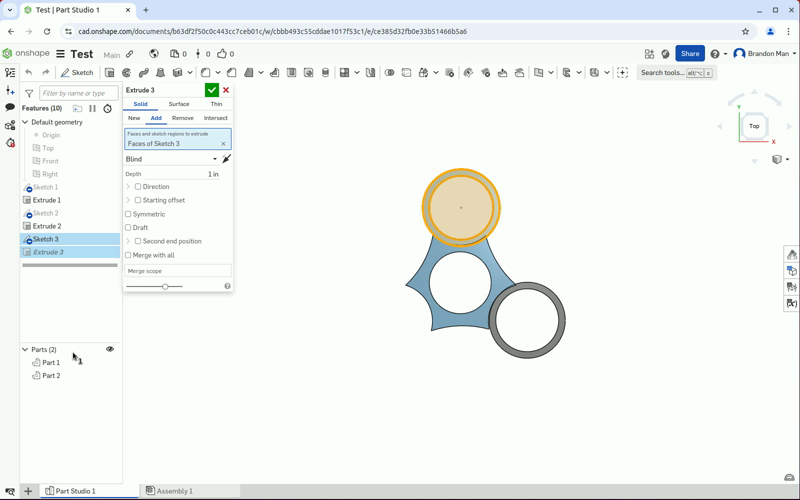
mouse_move(143, 106)
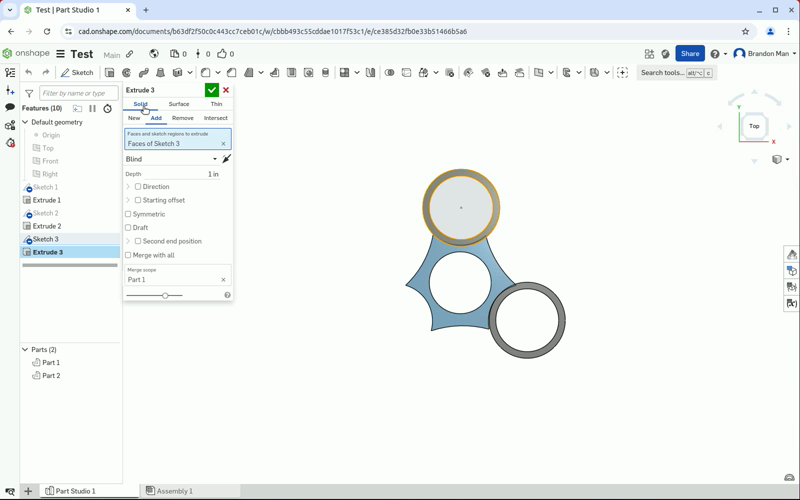
click(143, 106)
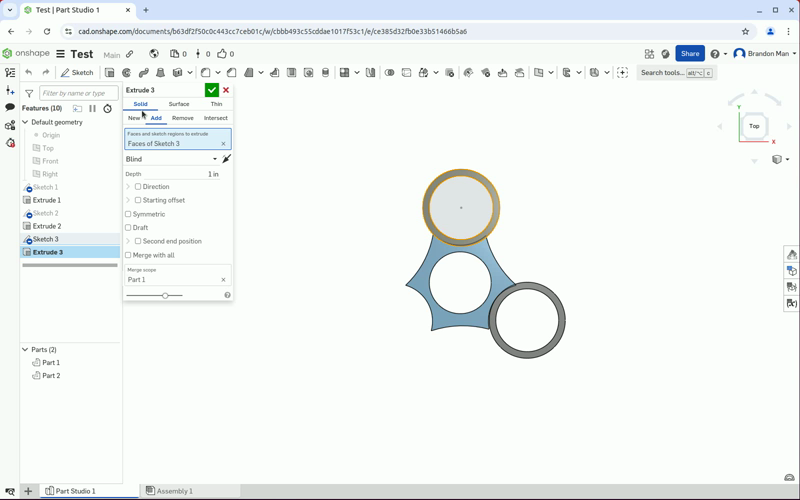
mouse_move(137, 120)
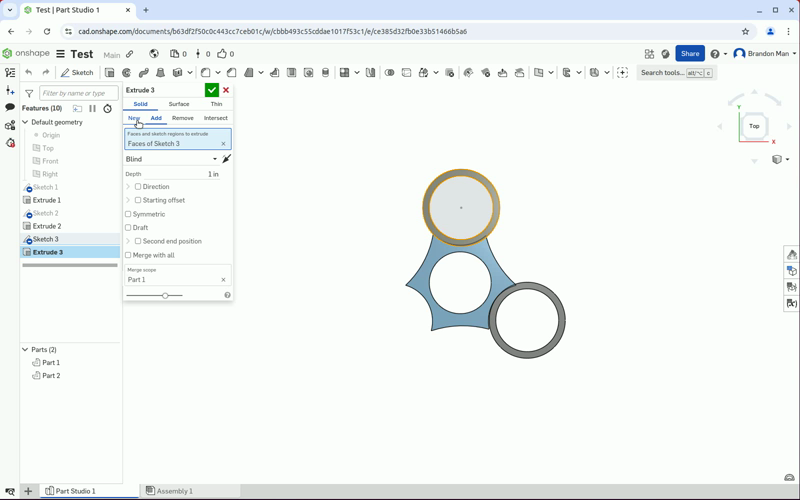
click(137, 120)
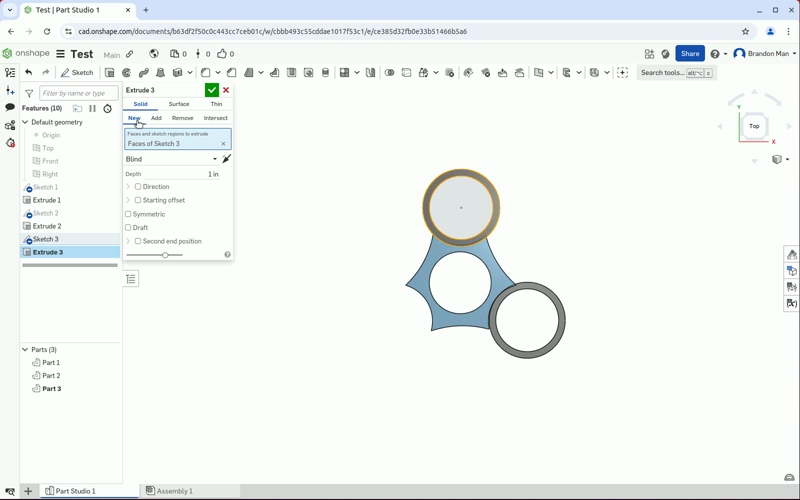
key(tab, 4)
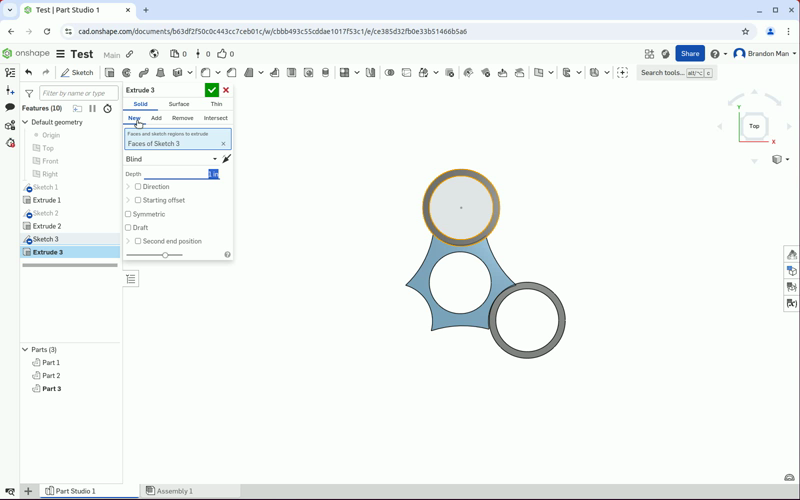
text(3.129)
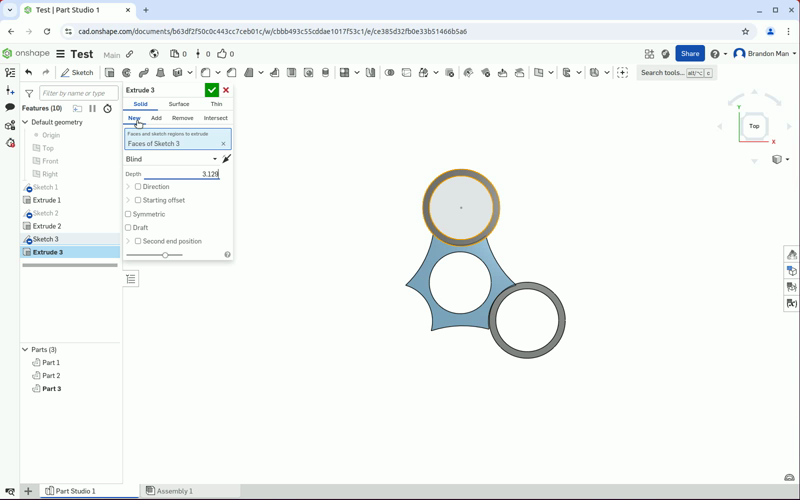
key(enter)
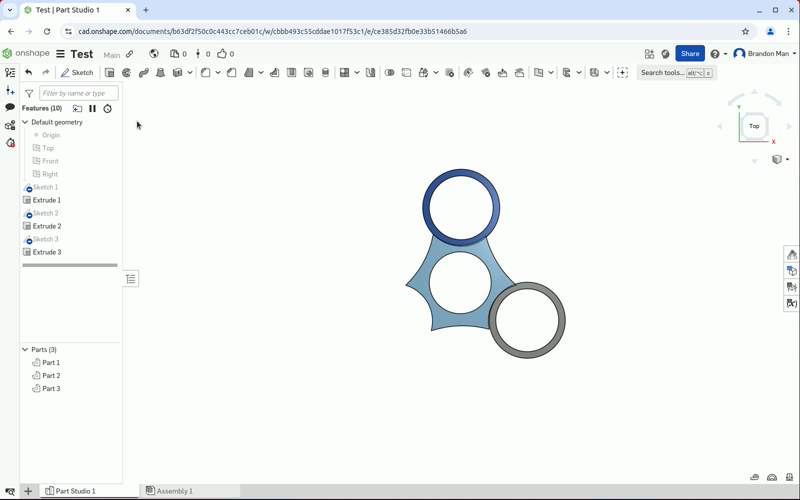
key(shift+h)
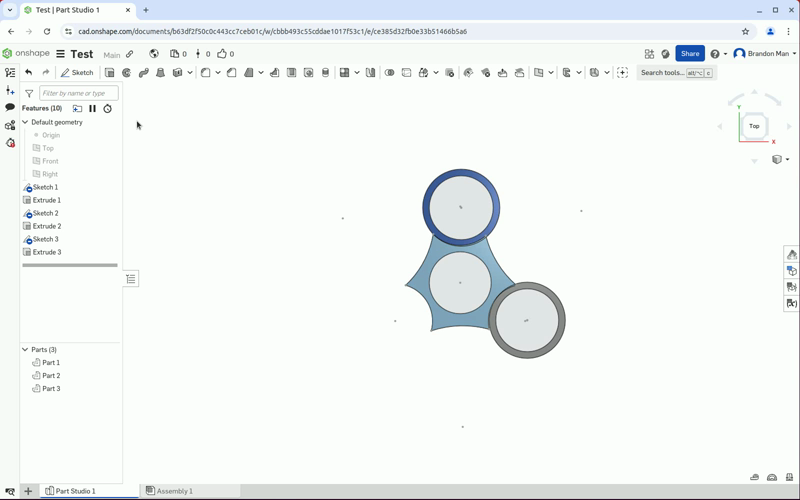
key(shift+h)
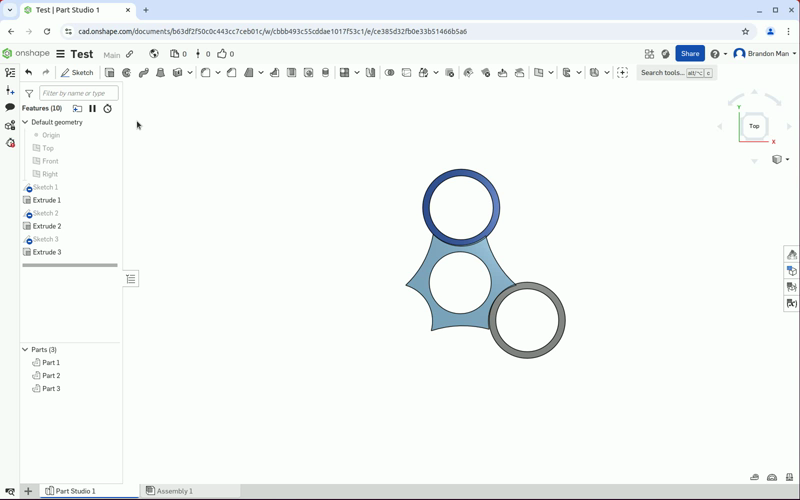
mouse_move(73, 189)
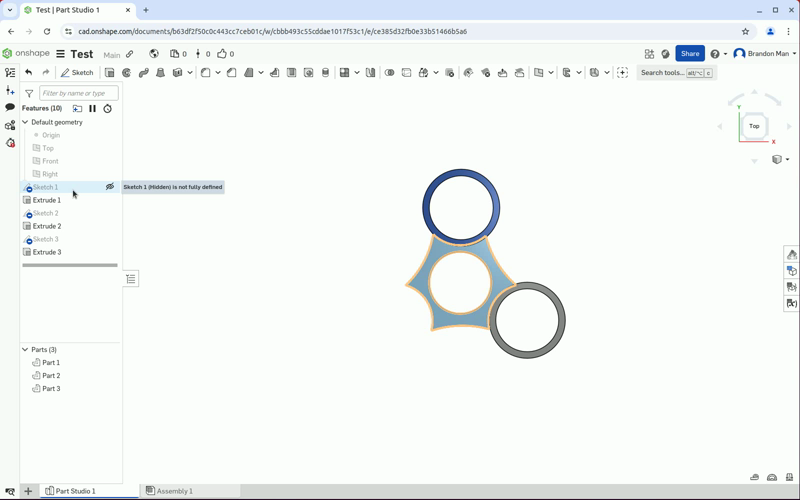
click(73, 189)
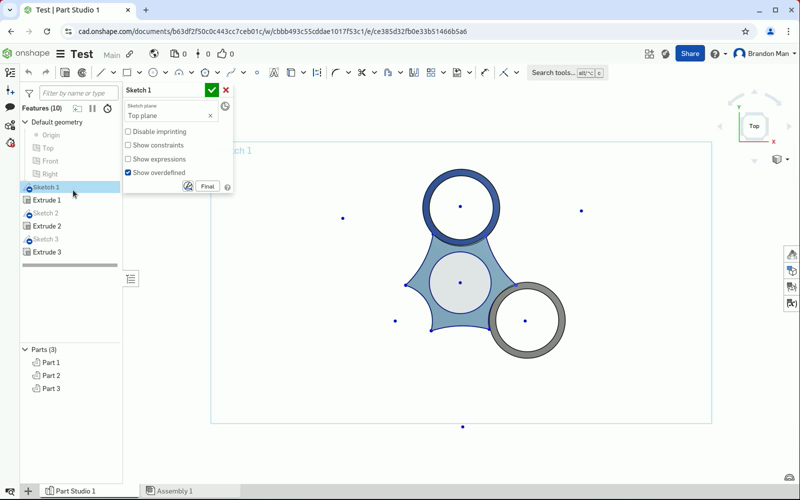
mouse_move(229, 92)
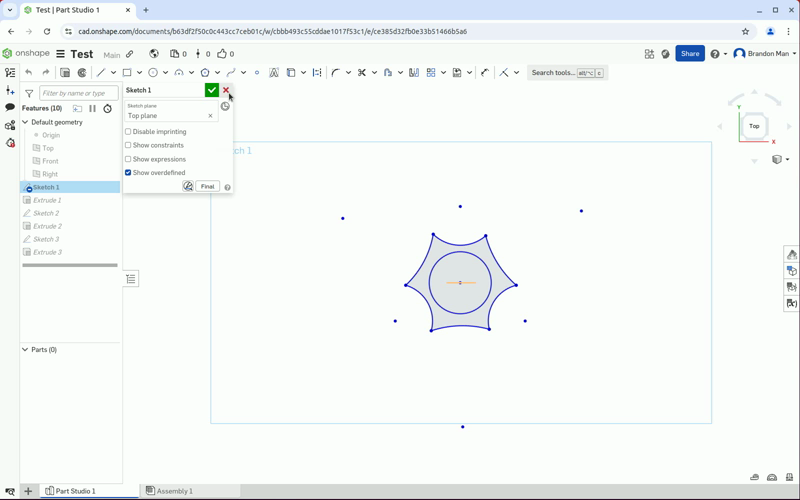
click(229, 92)
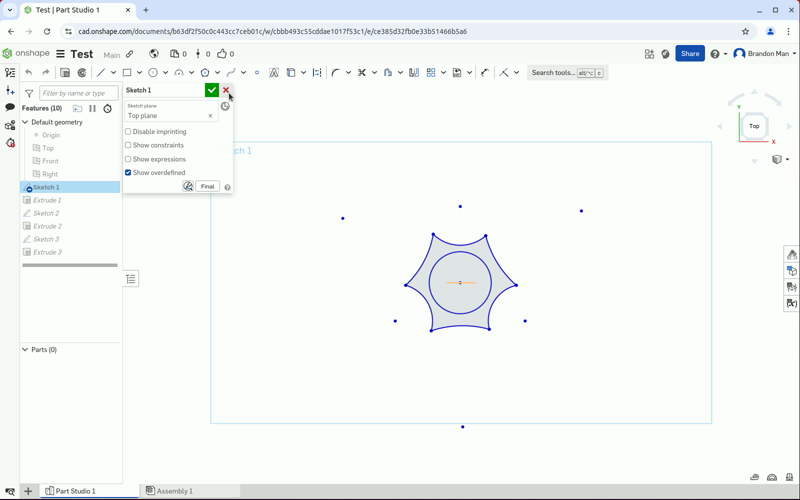
key(shift+s)
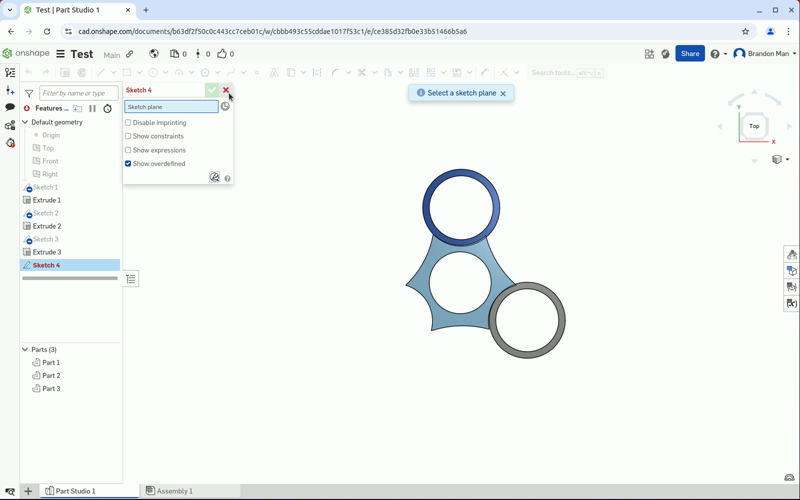
mouse_move(73, 150)
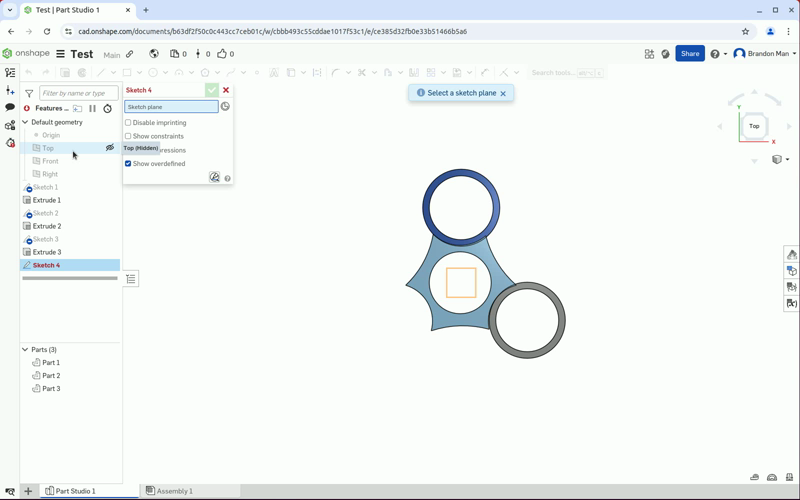
click(73, 150)
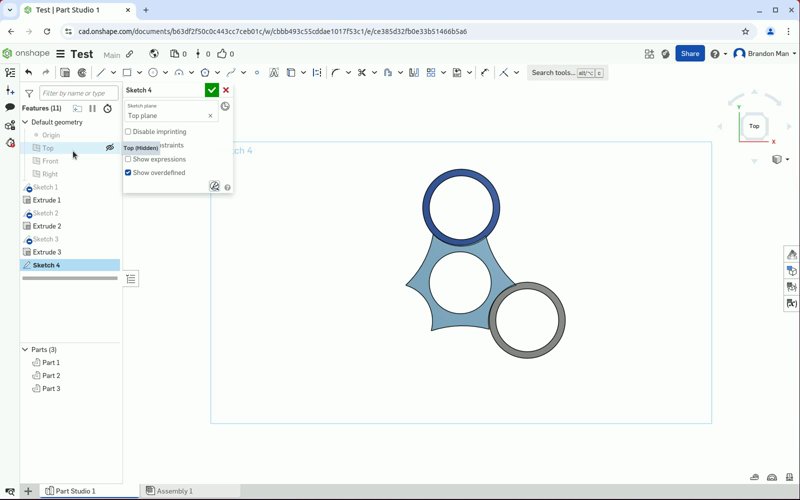
mouse_move(73, 352)
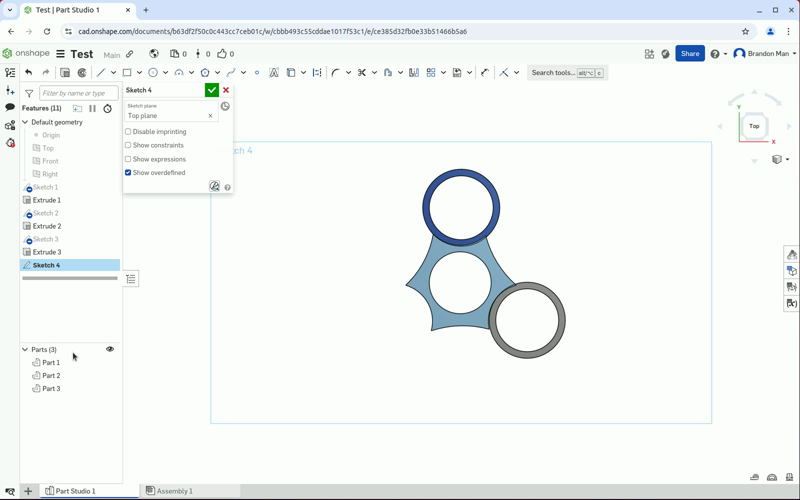
key(y)
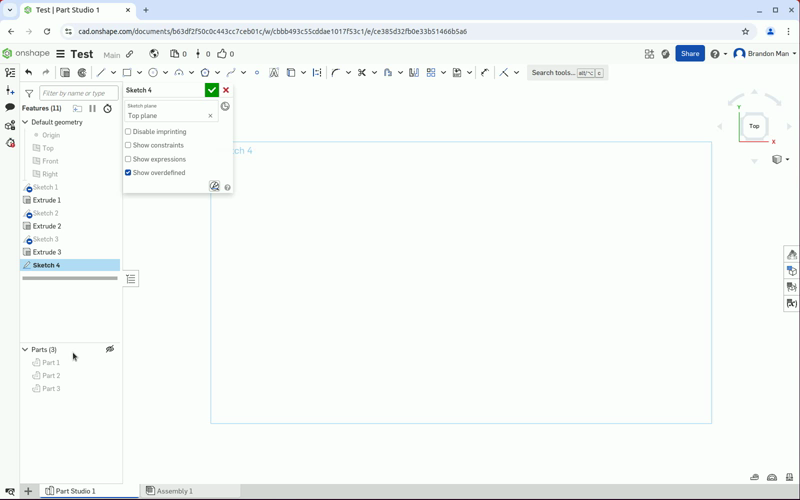
key(c)
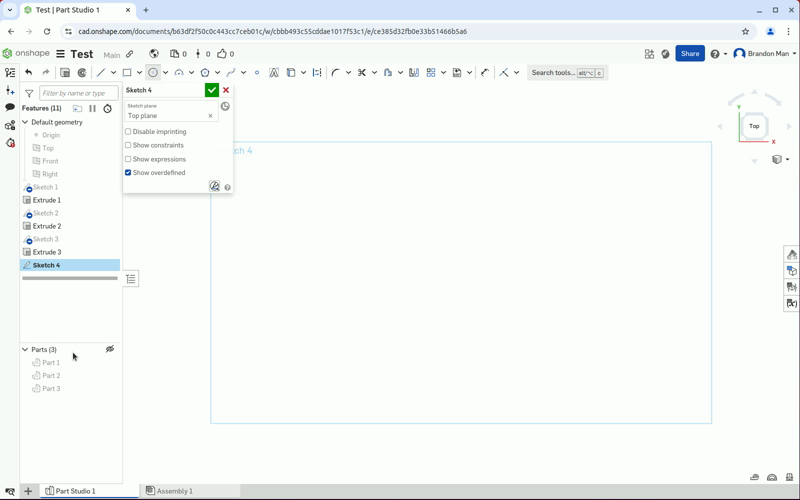
key_down(shift)
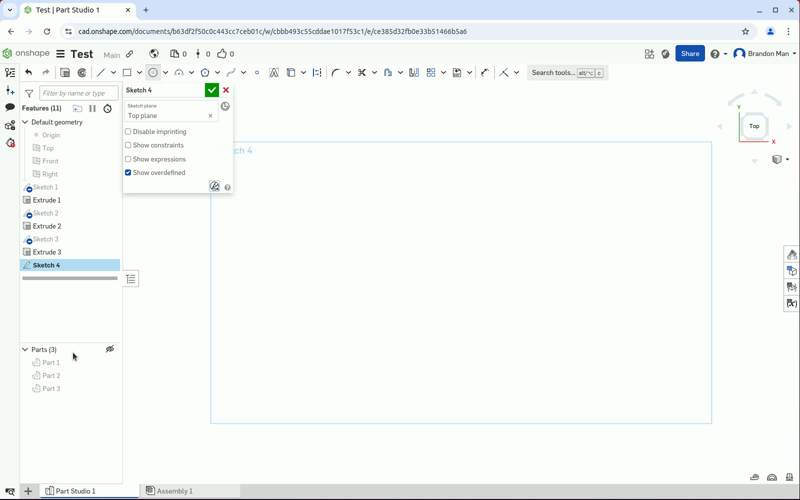
mouse_move(396, 320)
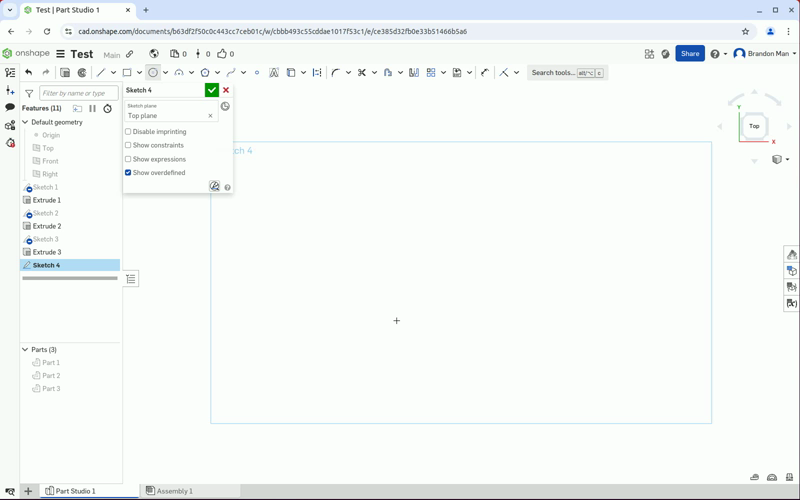
click(396, 320)
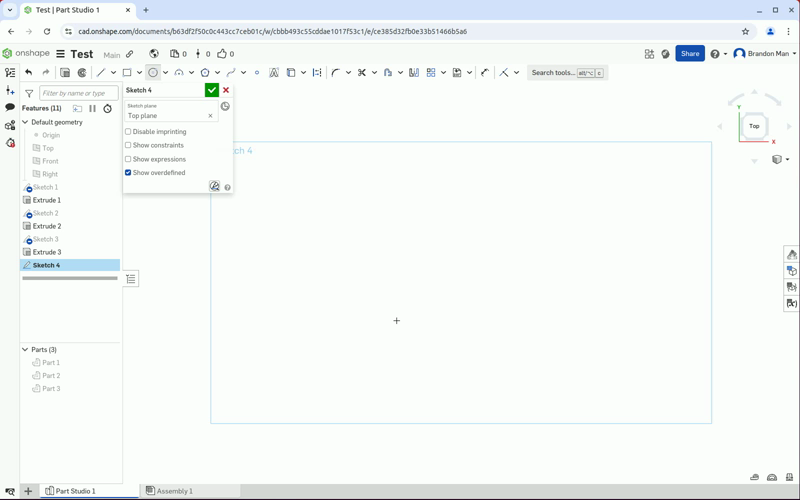
key_up(shift)
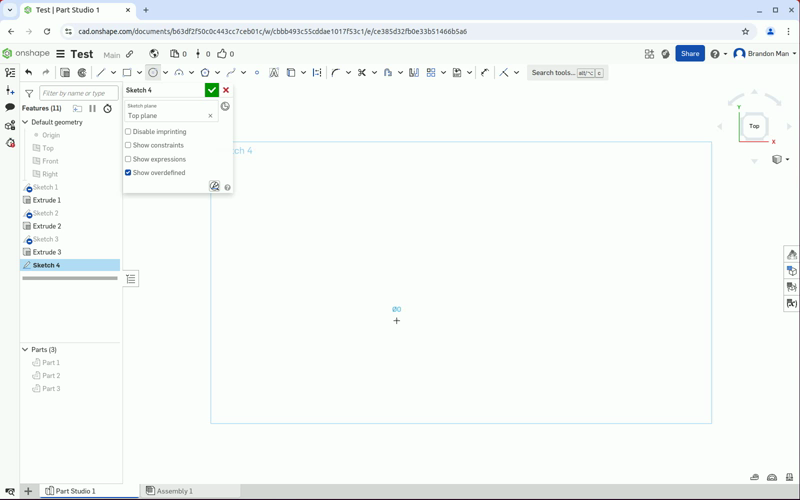
mouse_move(434, 320)
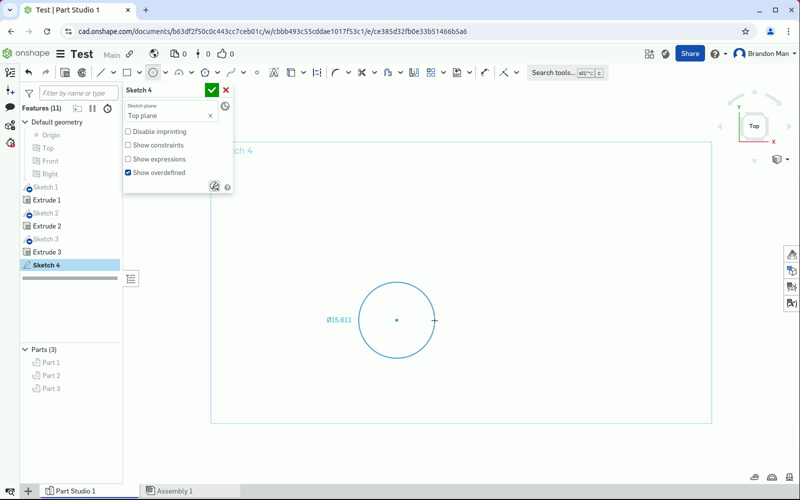
click(434, 320)
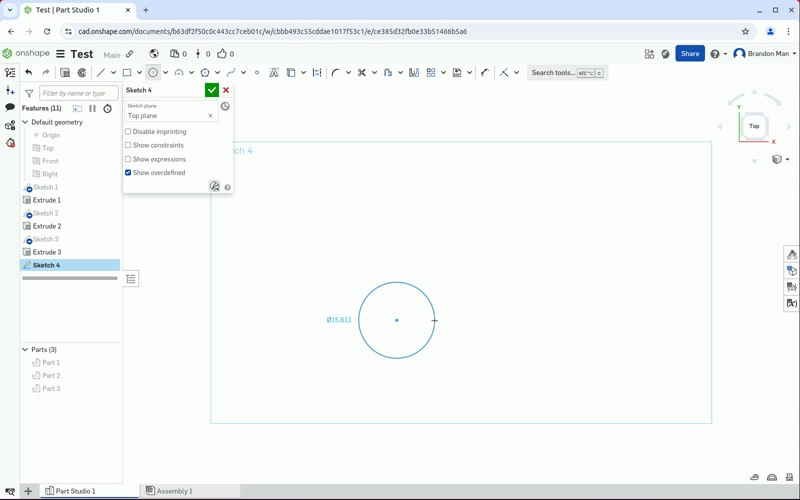
key(esc)
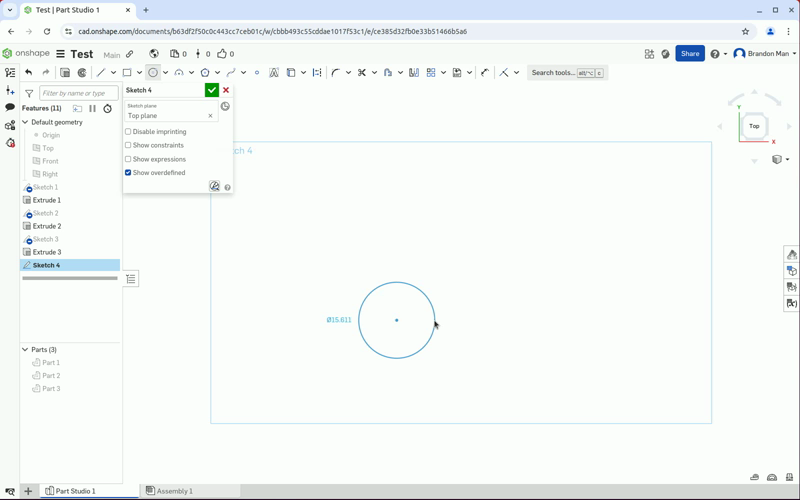
key(c)
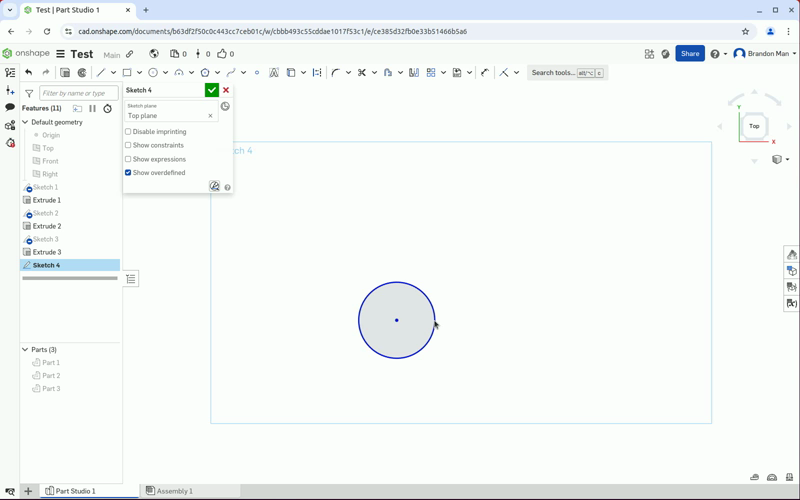
key_down(shift)
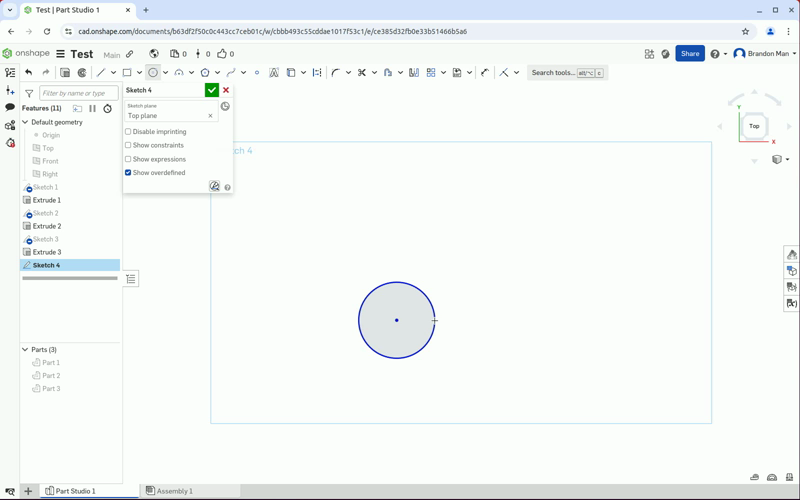
mouse_move(396, 320)
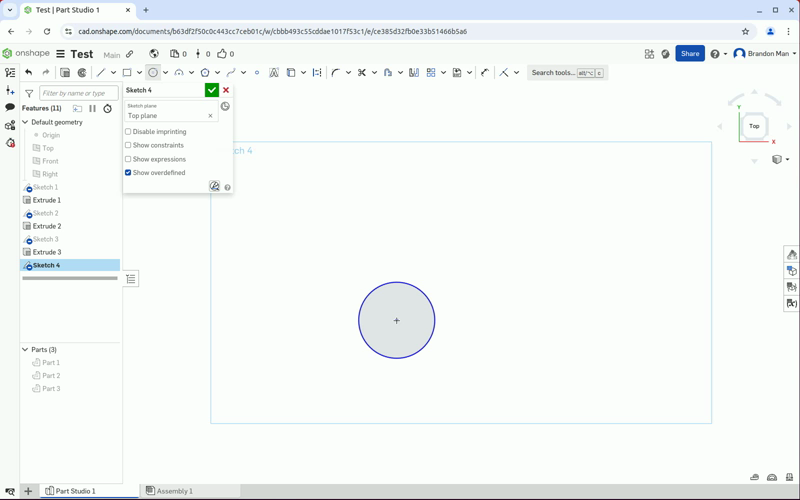
click(396, 320)
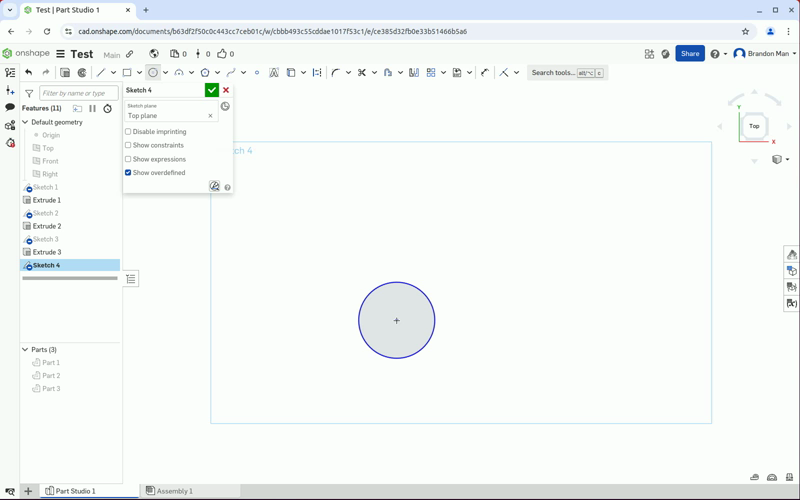
key_up(shift)
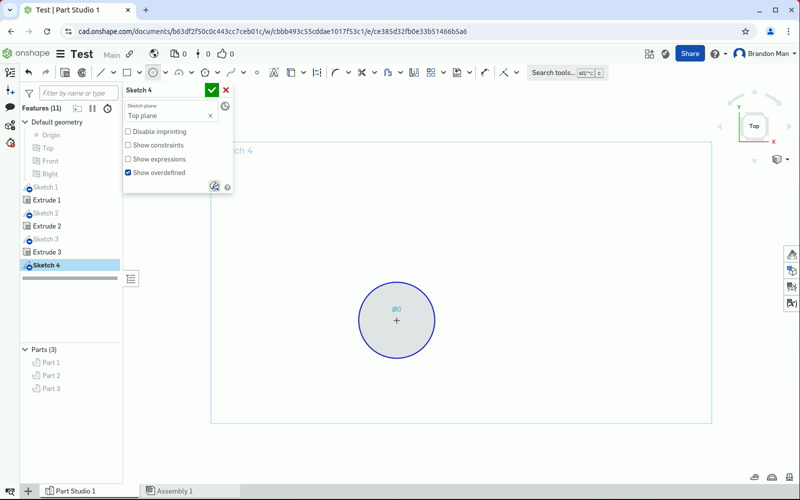
mouse_move(428, 320)
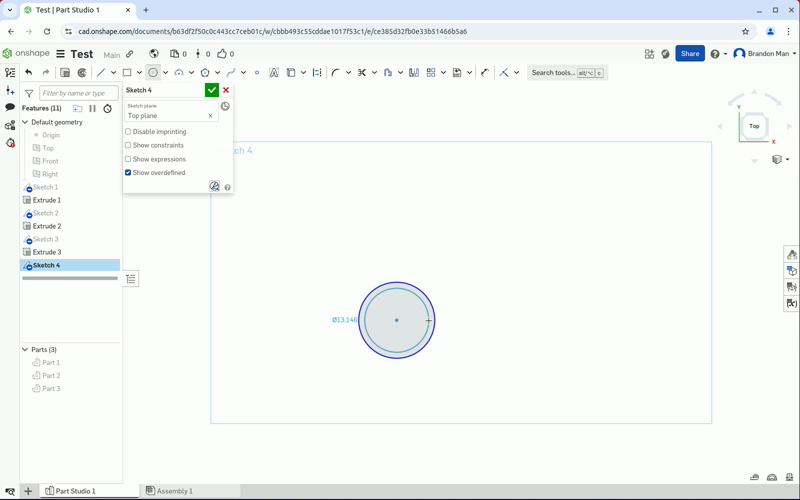
click(428, 320)
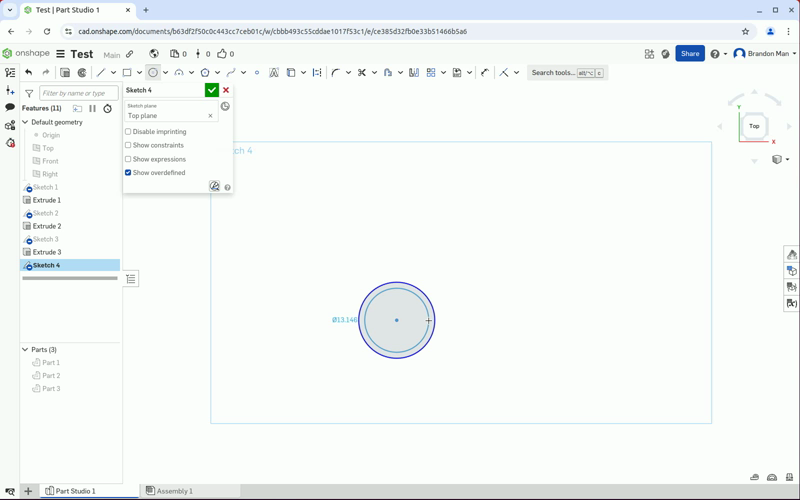
key(esc)
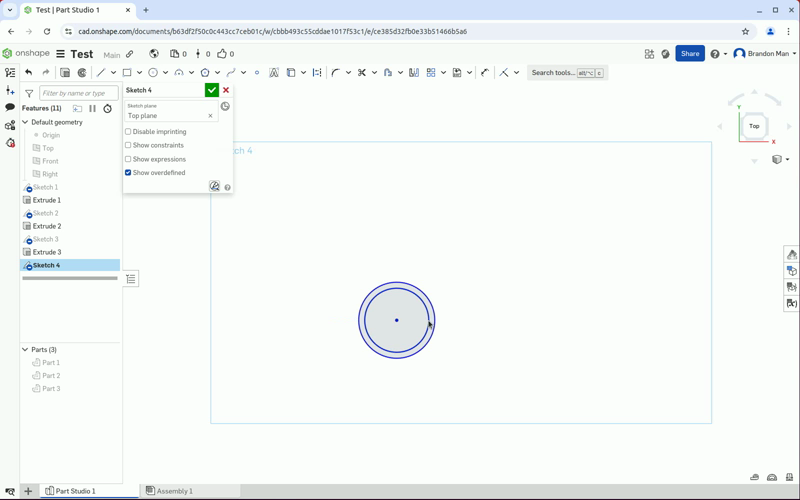
mouse_move(433, 318)
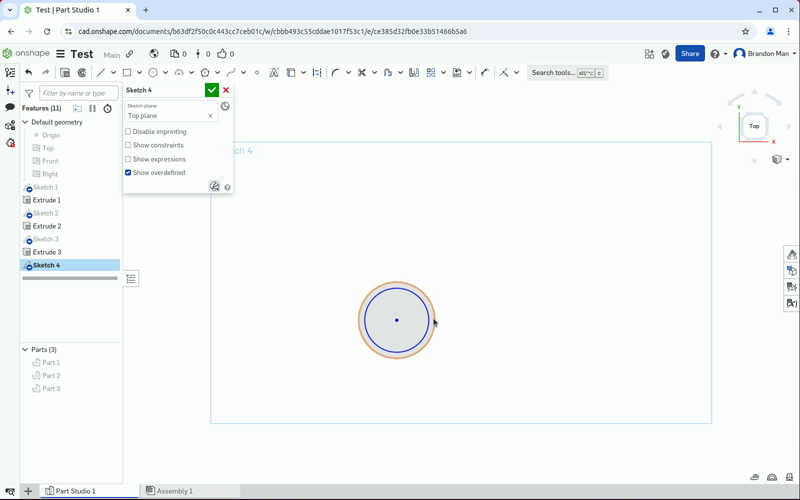
scroll(6)
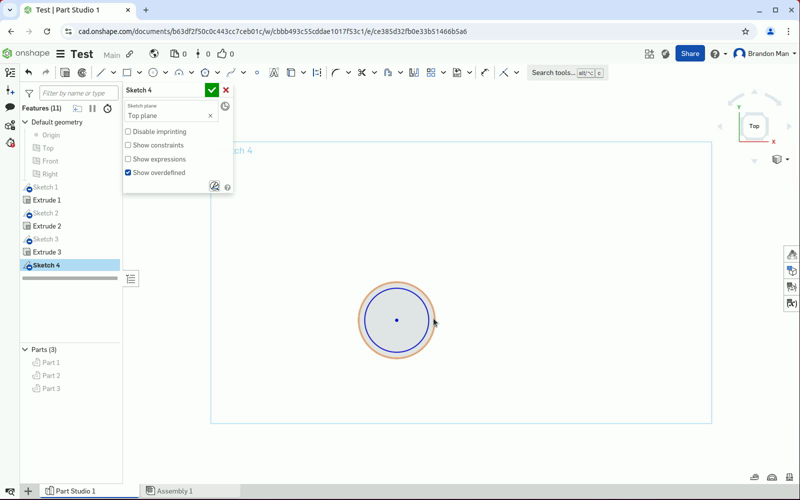
scroll(6)
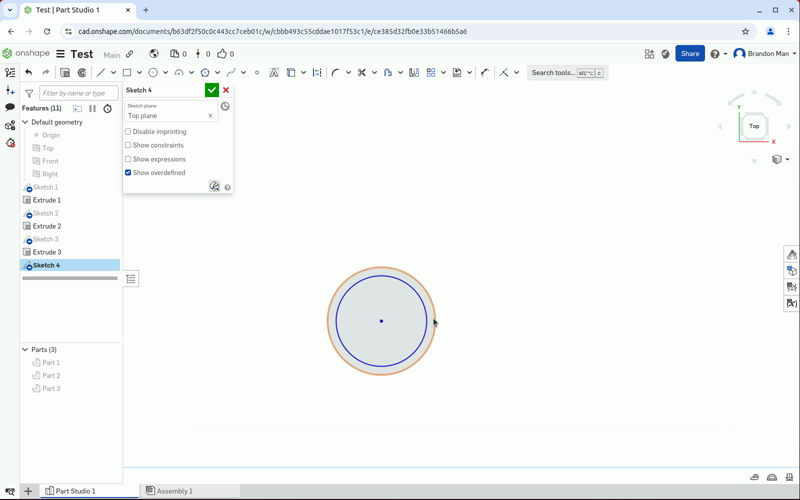
scroll(6)
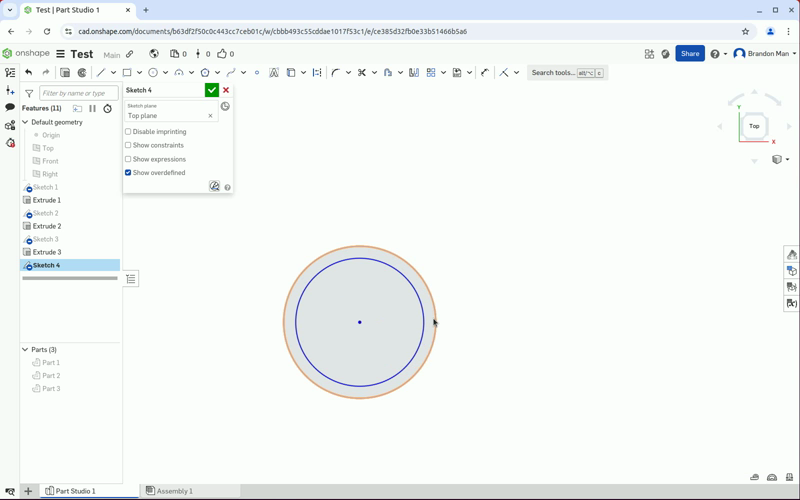
scroll(6)
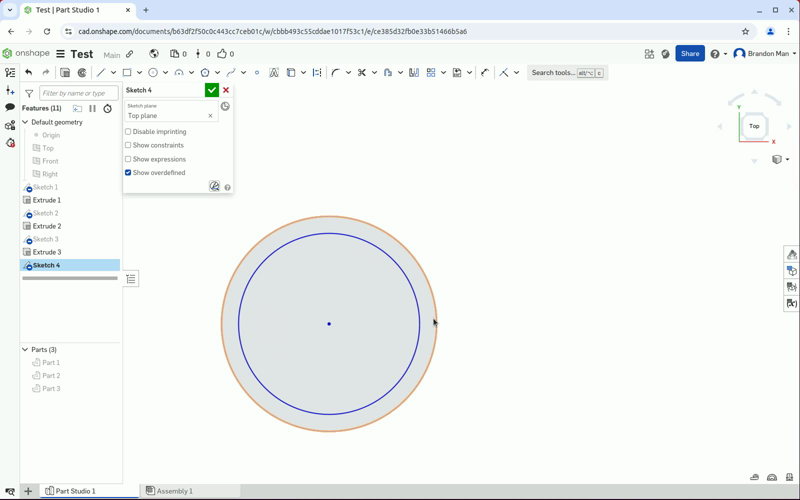
scroll(6)
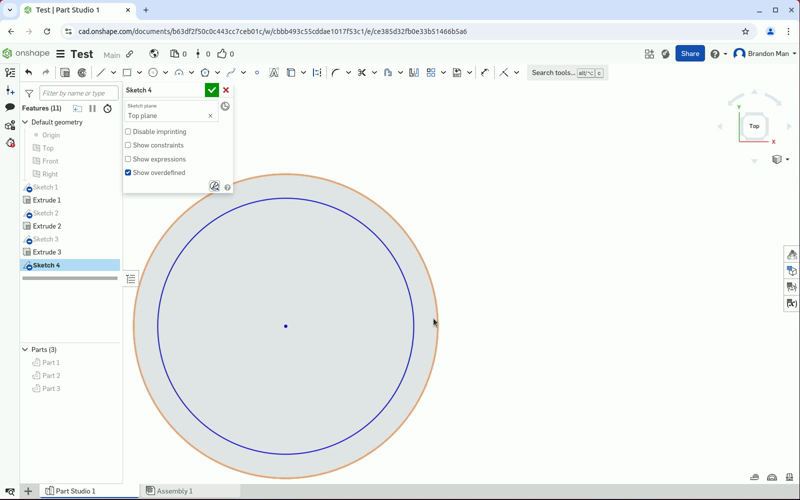
scroll(6)
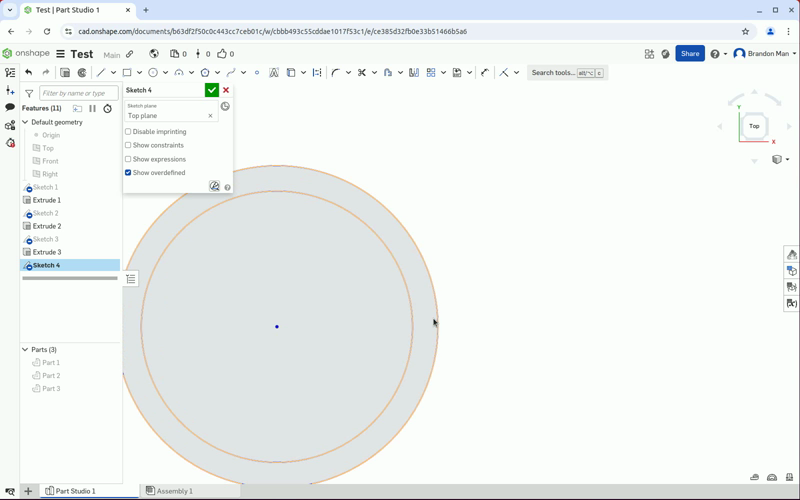
scroll(6)
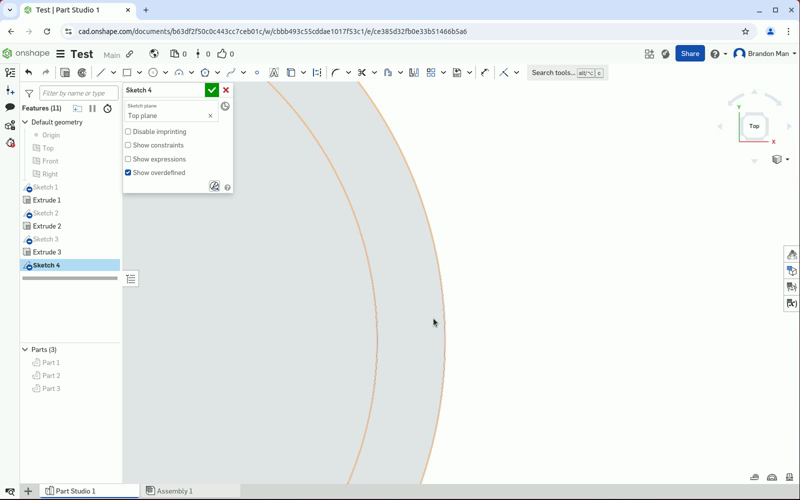
click(433, 318)
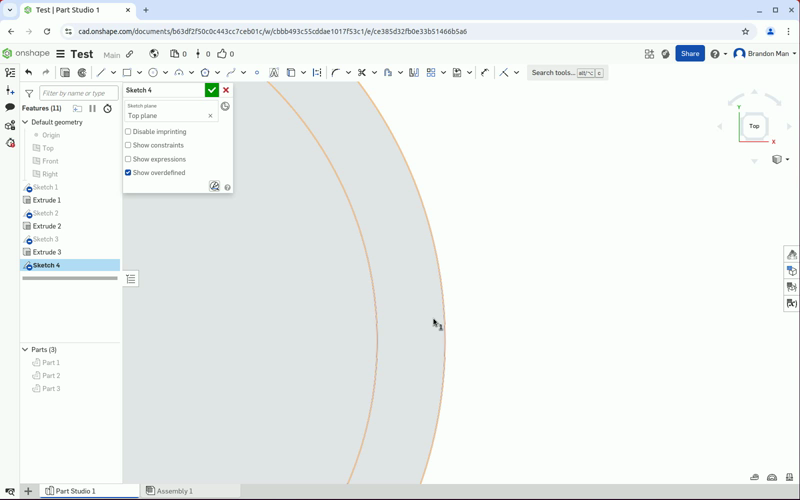
scroll(-6)
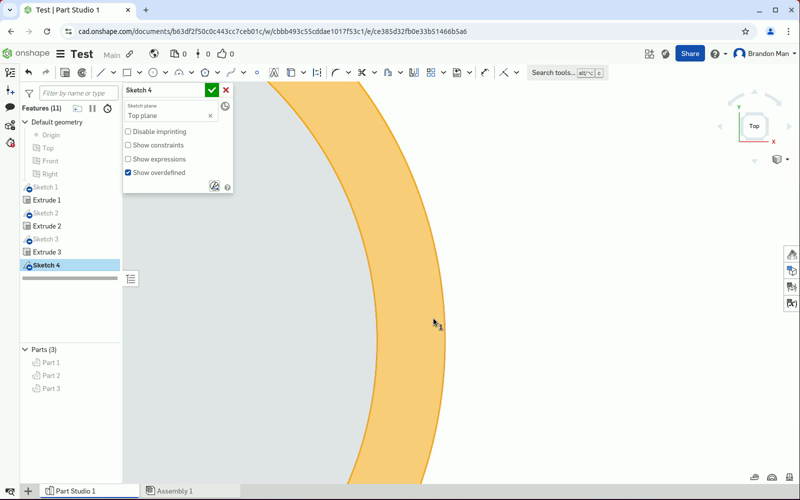
scroll(-6)
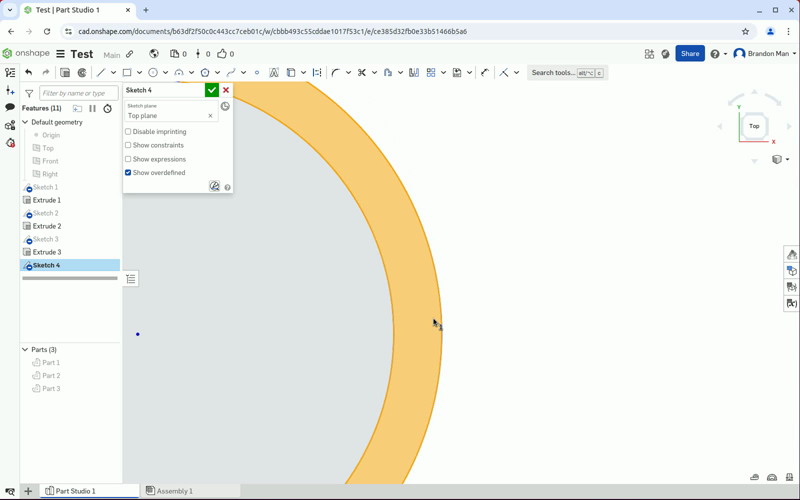
scroll(-6)
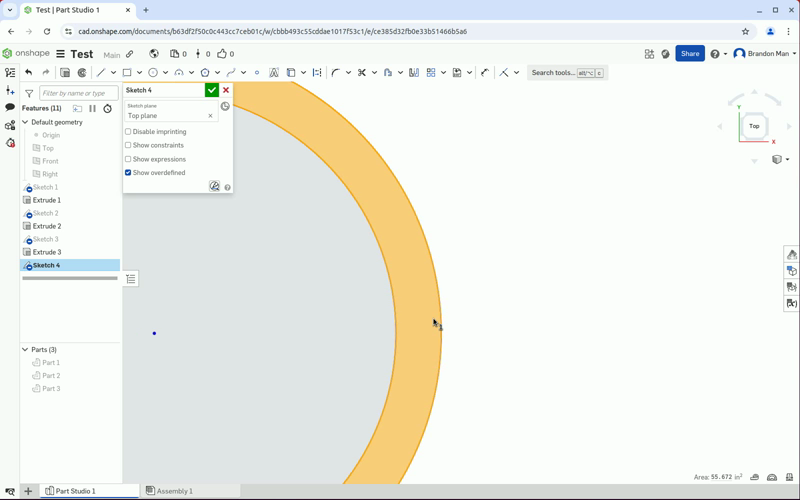
scroll(-6)
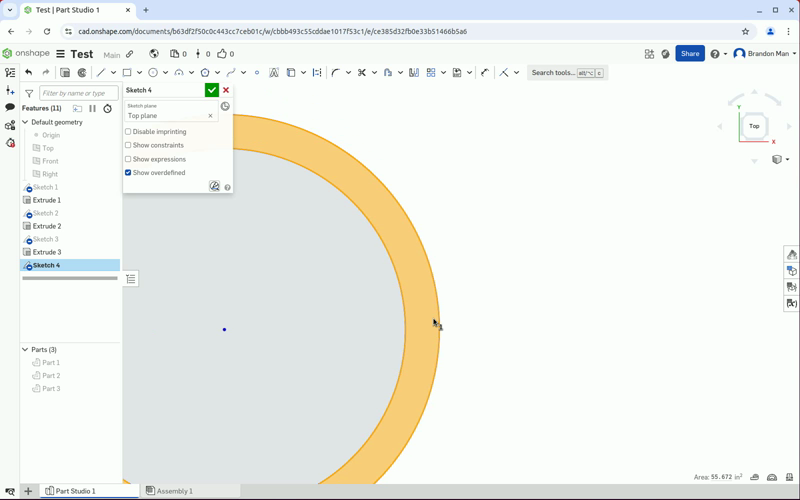
scroll(-6)
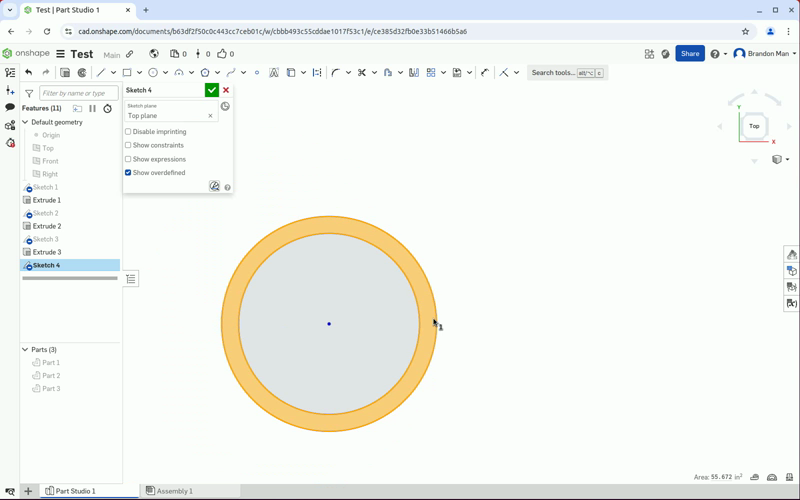
scroll(-6)
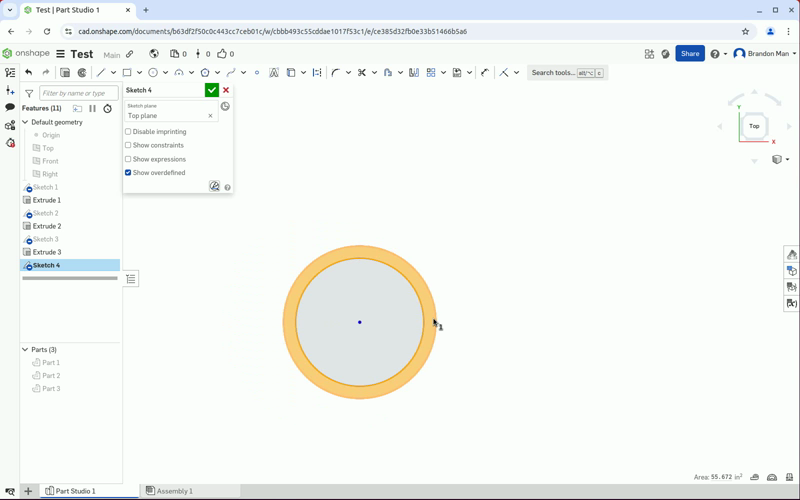
scroll(-6)
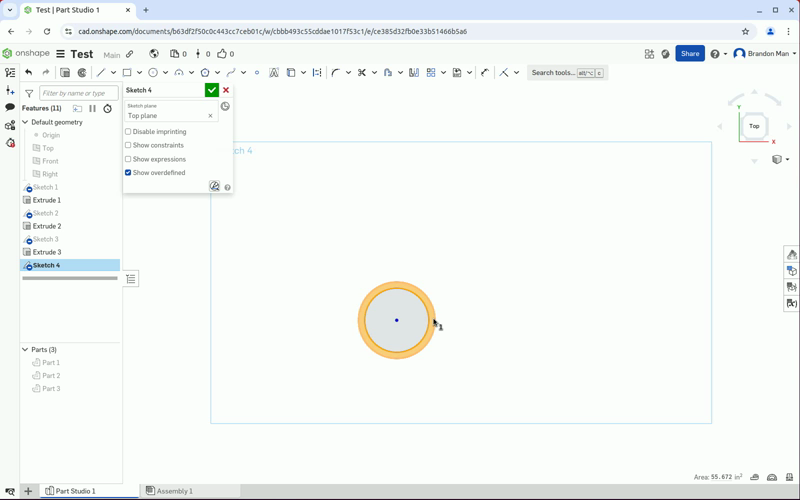
mouse_move(73, 352)
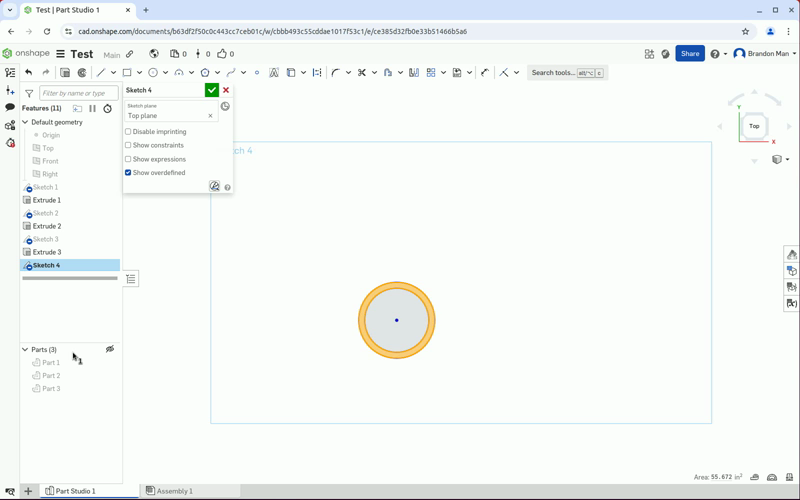
key(shift+y)
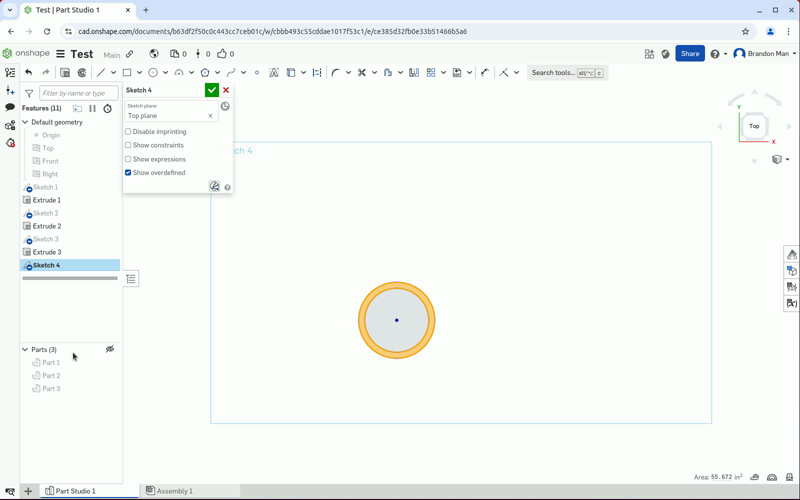
key(shift+e)
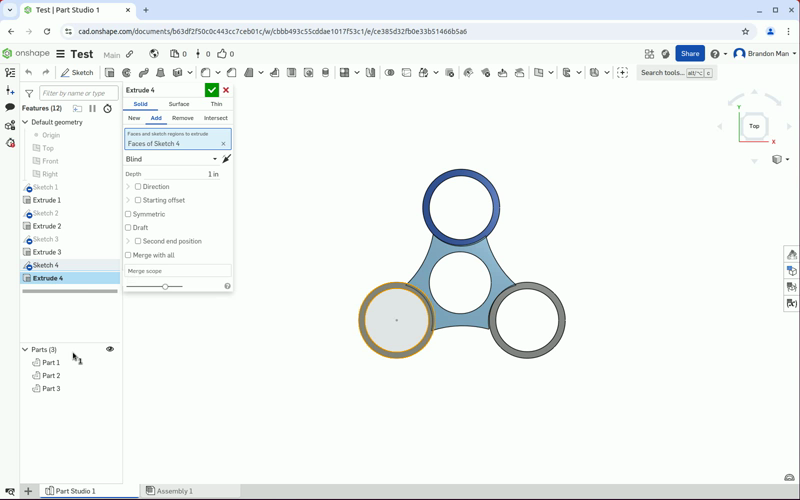
mouse_move(143, 106)
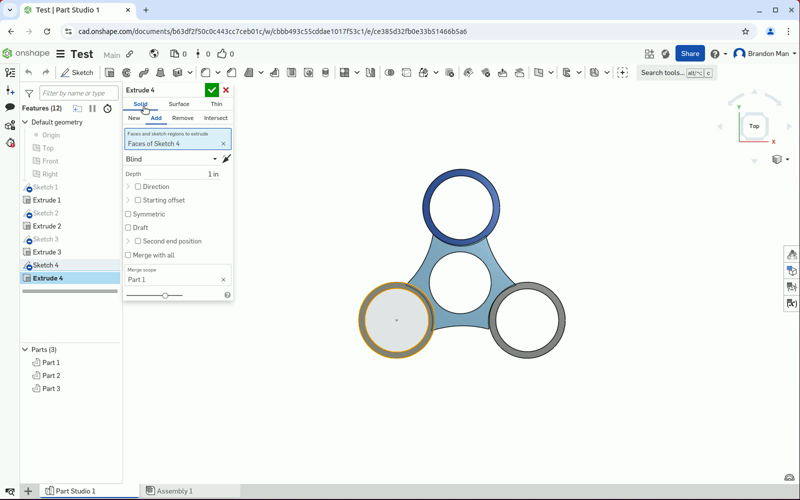
click(143, 106)
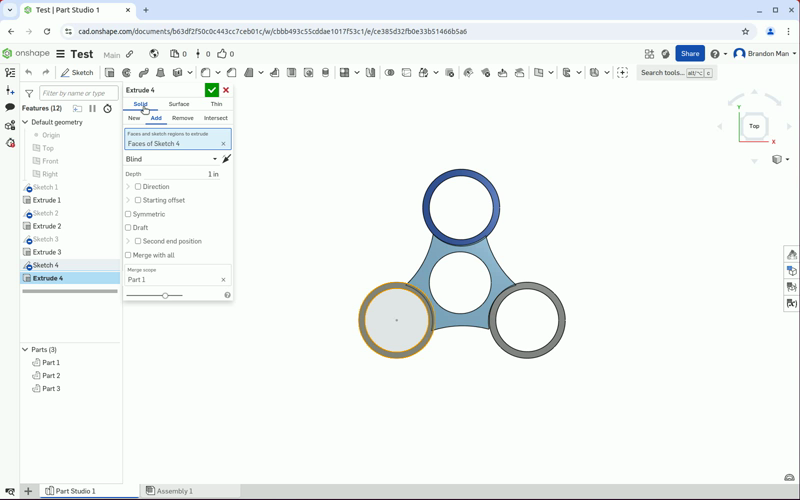
mouse_move(137, 120)
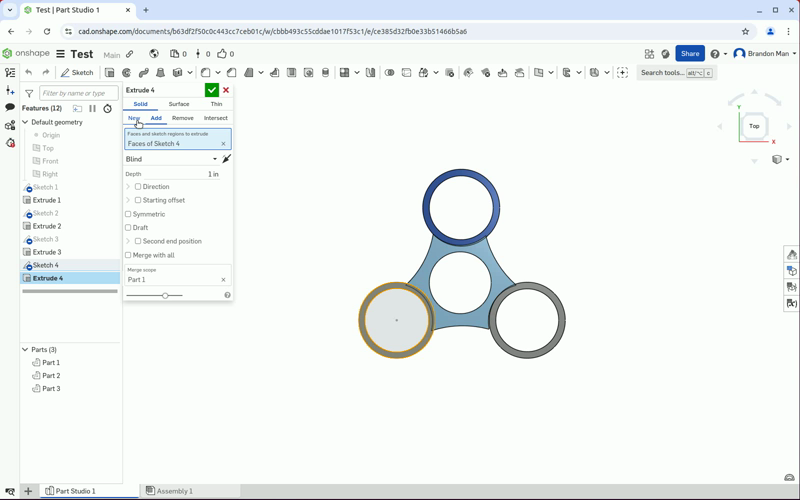
click(137, 120)
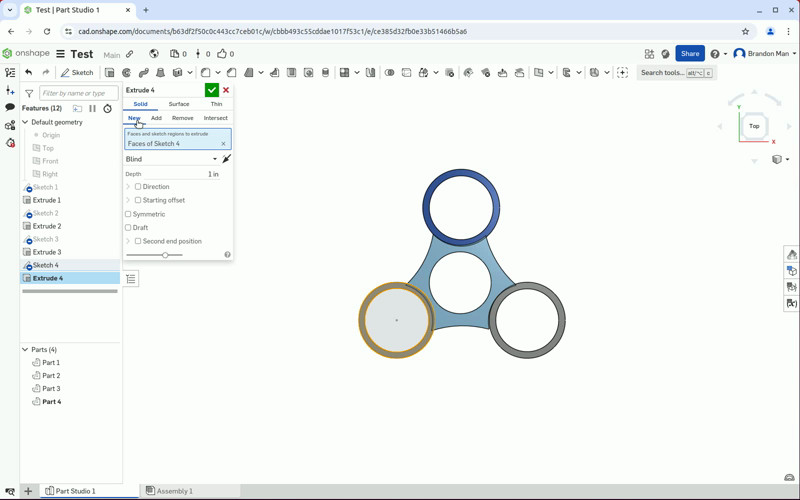
key(tab, 4)
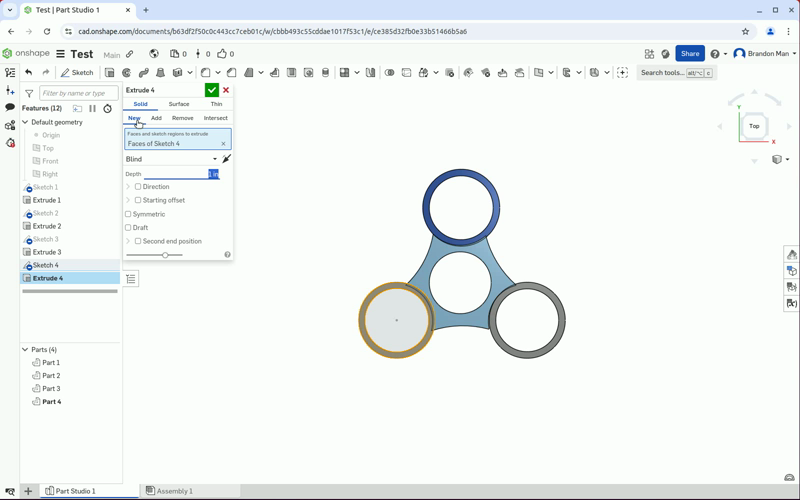
text(3.129)
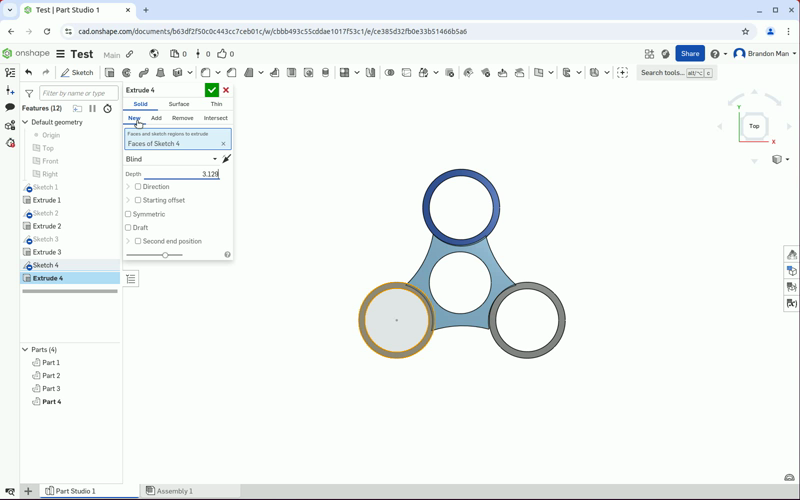
key(enter)
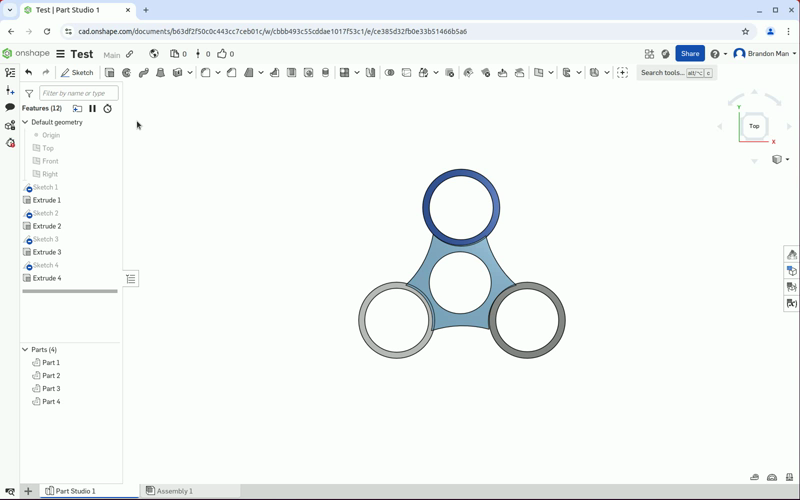
key(shift+h)
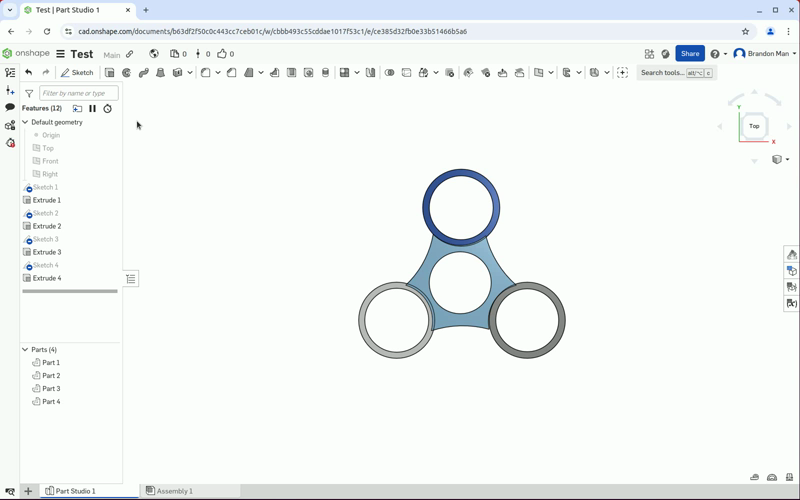
key(shift+h)
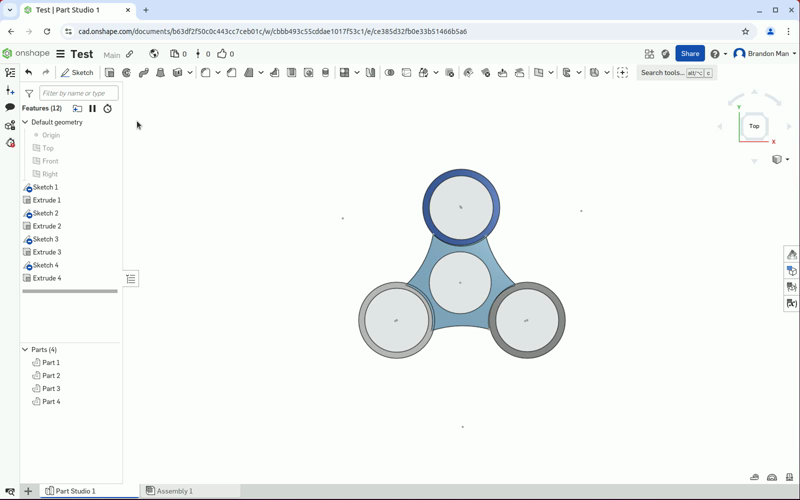
key(shift+7)
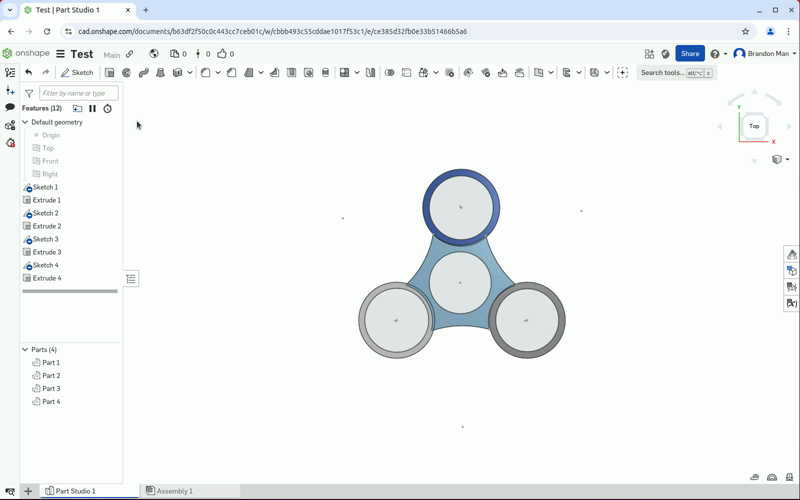
key(up, 3)
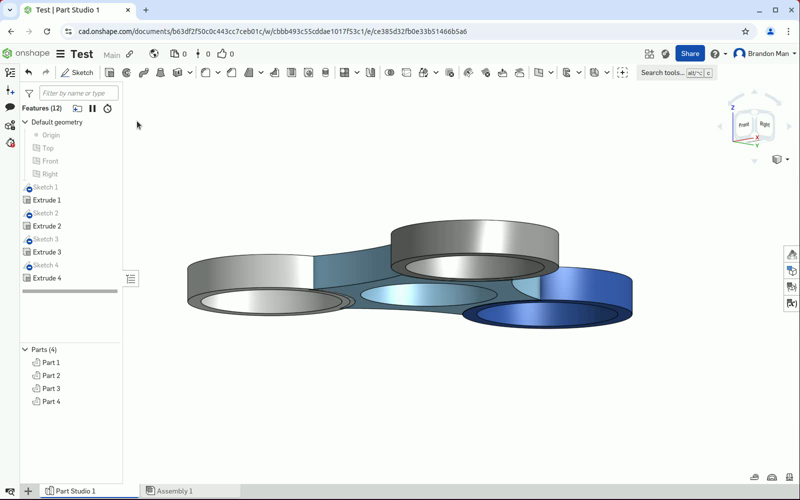
key(left, 3)
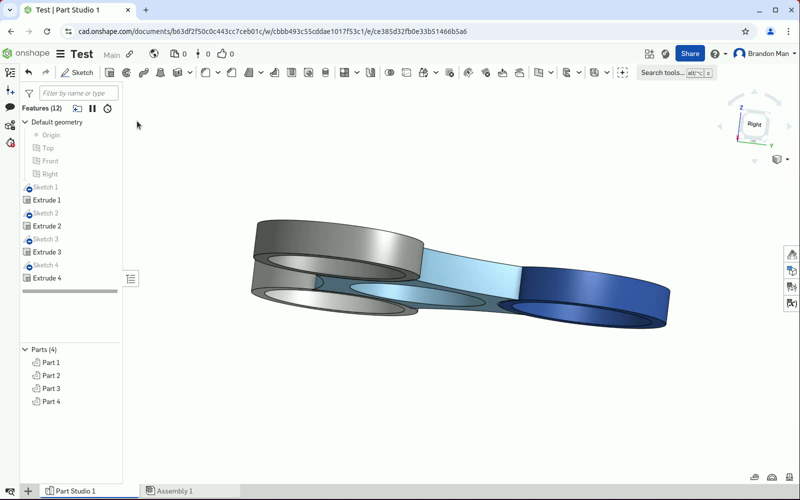
key(right, 3)
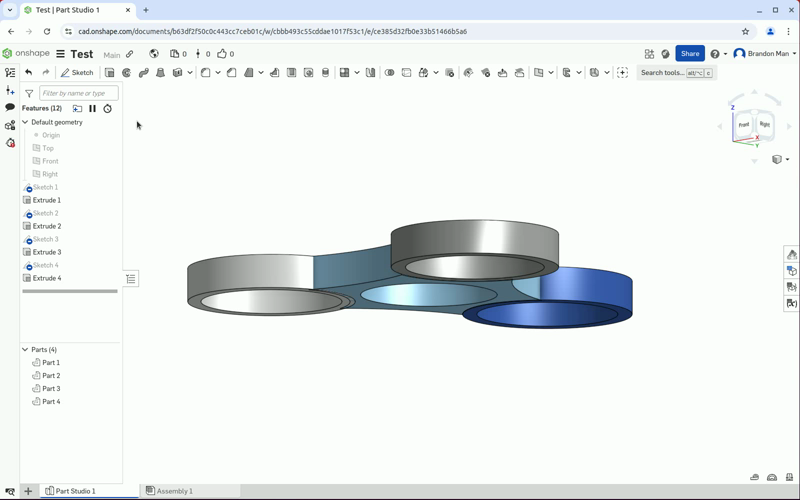
key(down, 3)
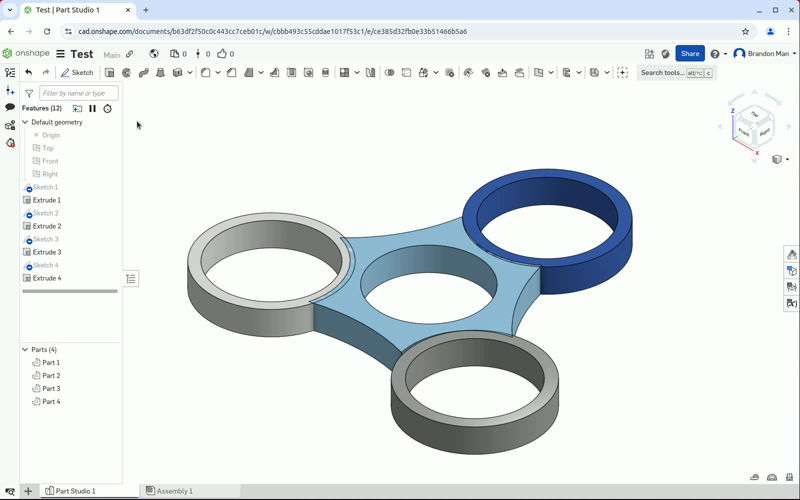
mouse_move(73, 189)
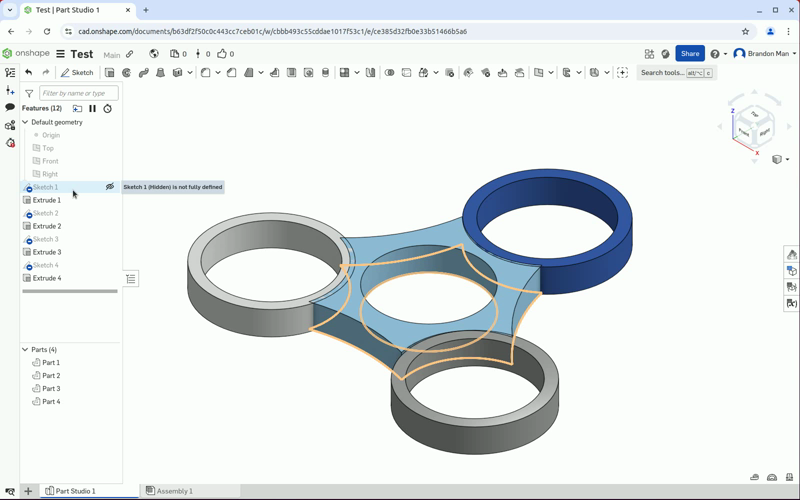
click(73, 189)